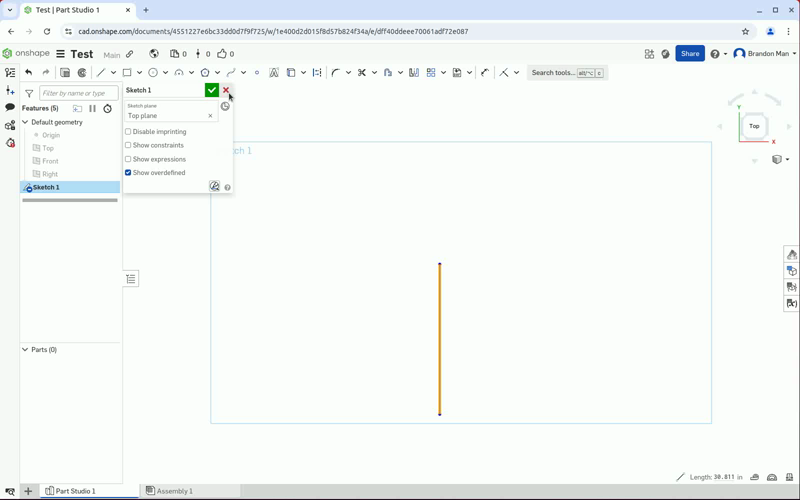
key(shift+h)
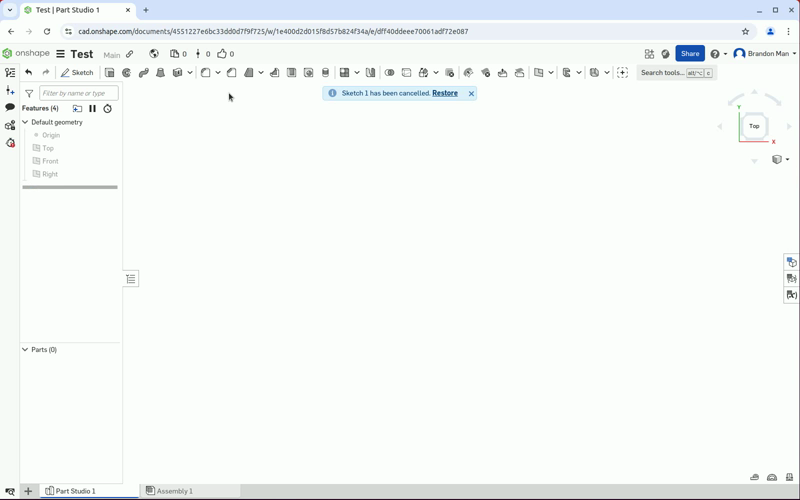
mouse_move(73, 352)
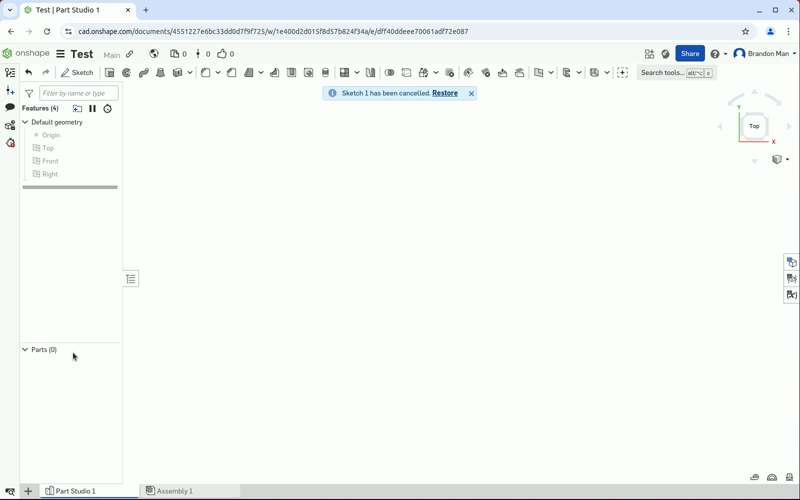
key(y)
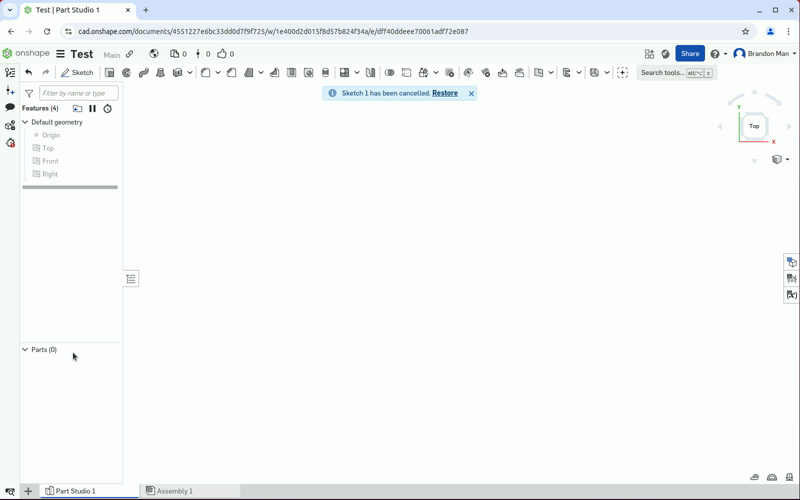
key(shift+p)
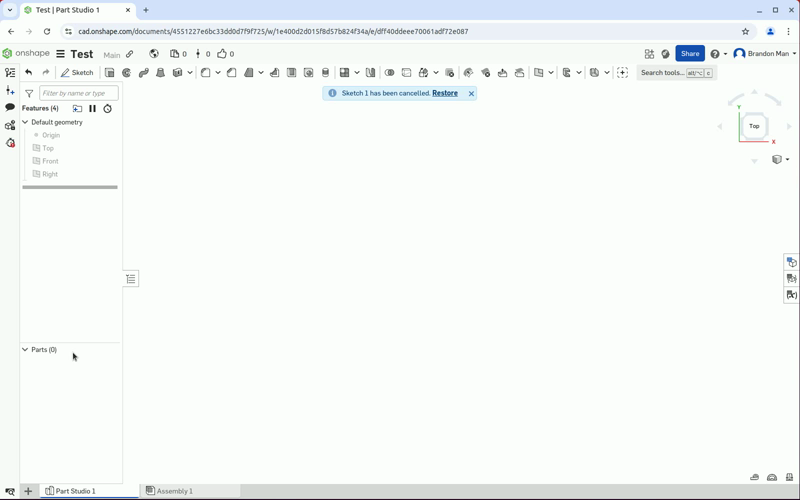
key(space)
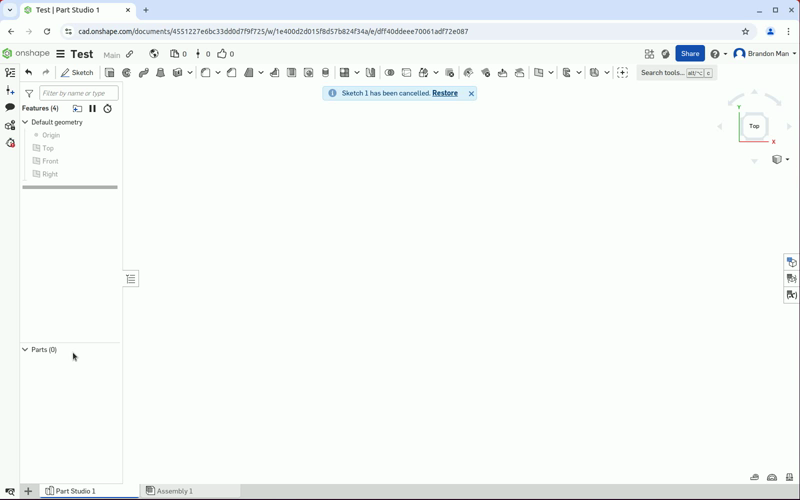
key_down(shift)
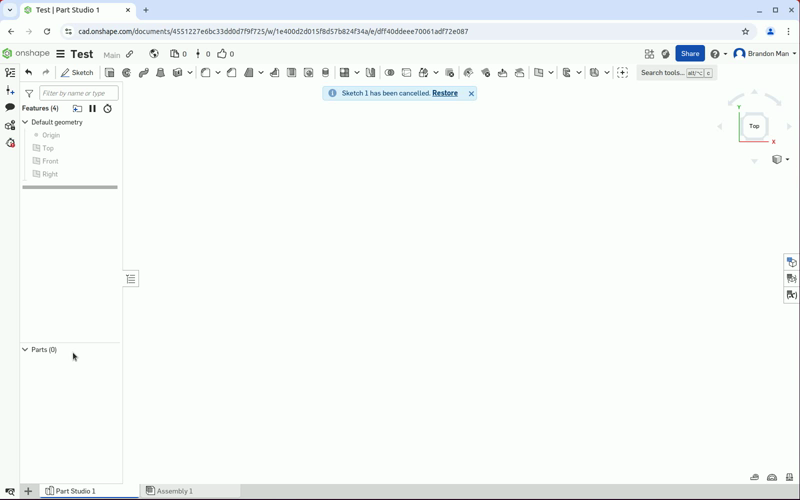
key(up)
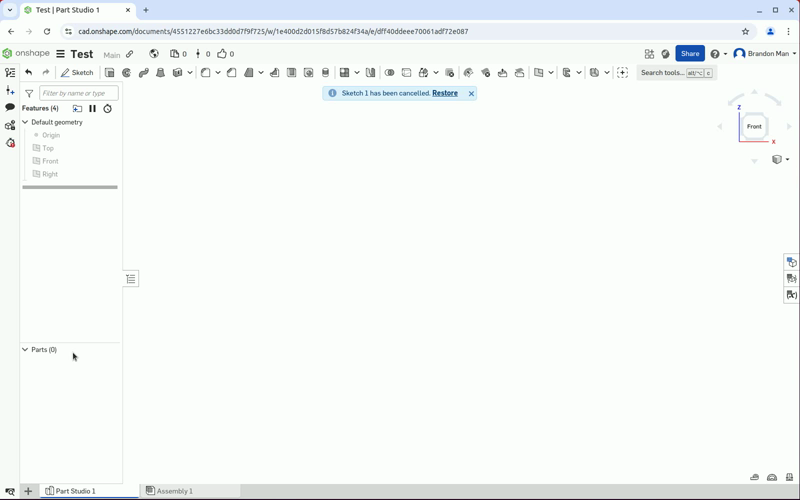
key_up(shift)
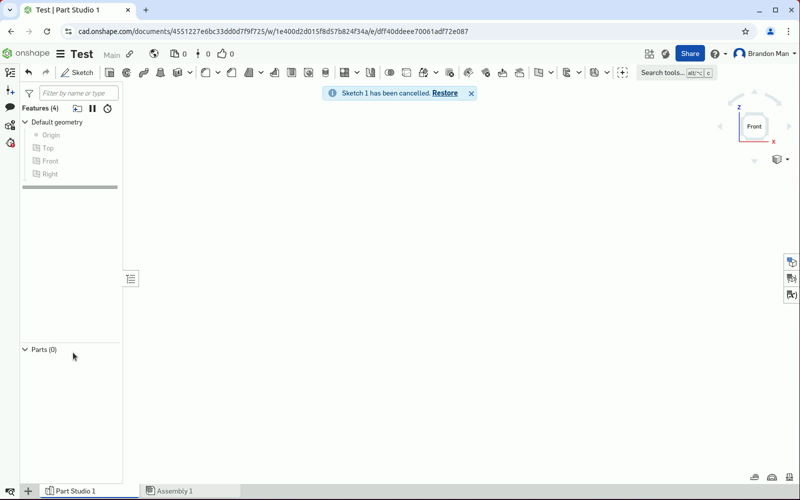
mouse_move(73, 352)
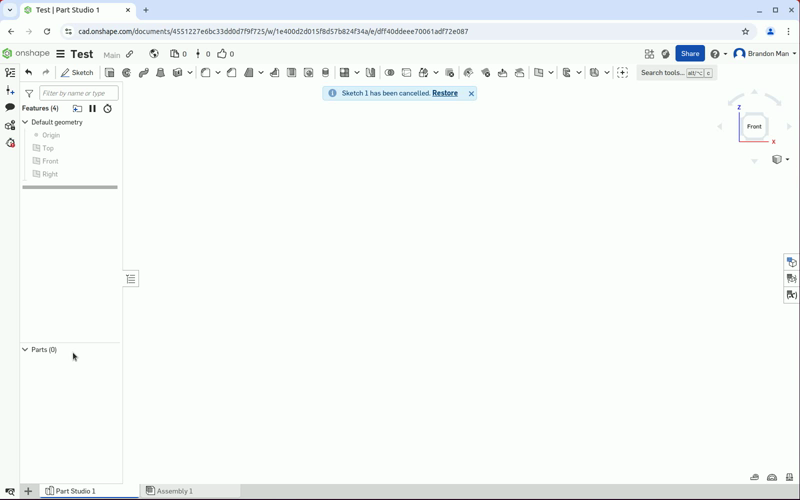
key(shift+y)
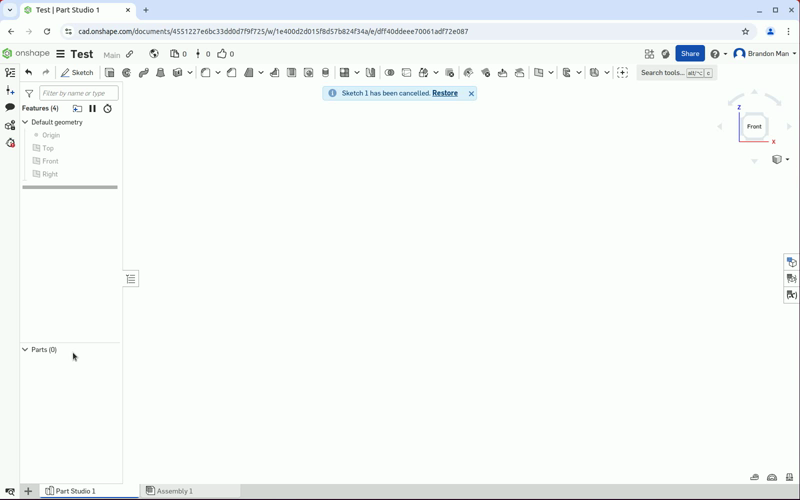
key(shift+s)
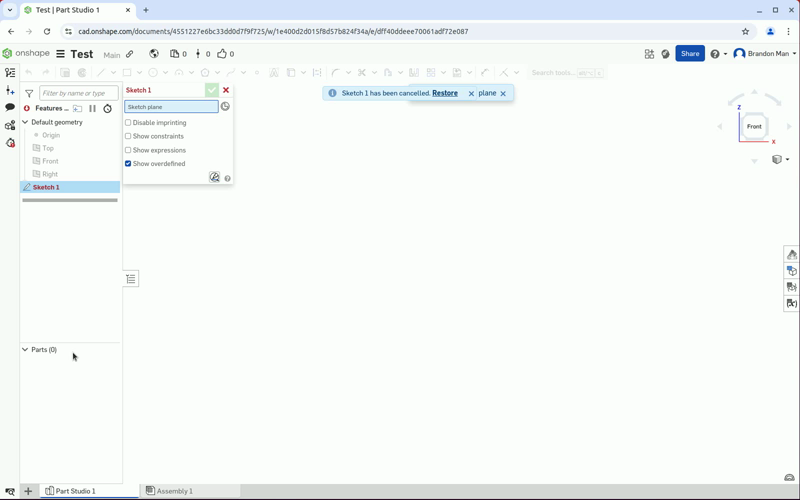
mouse_move(73, 163)
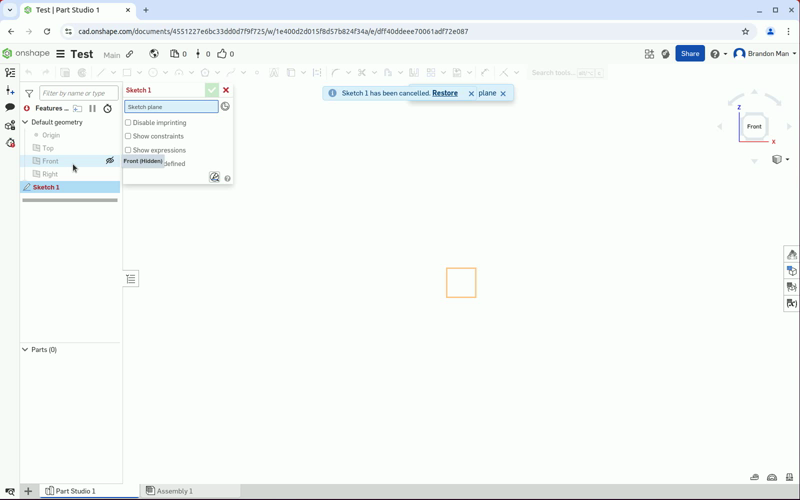
click(73, 163)
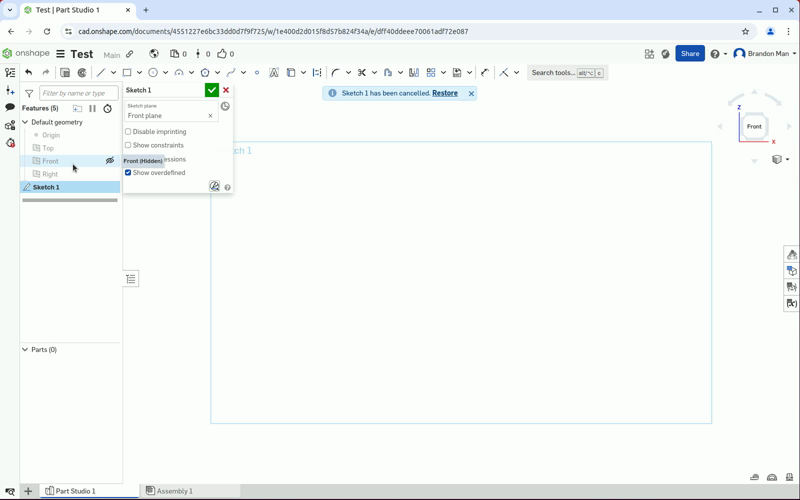
mouse_move(73, 352)
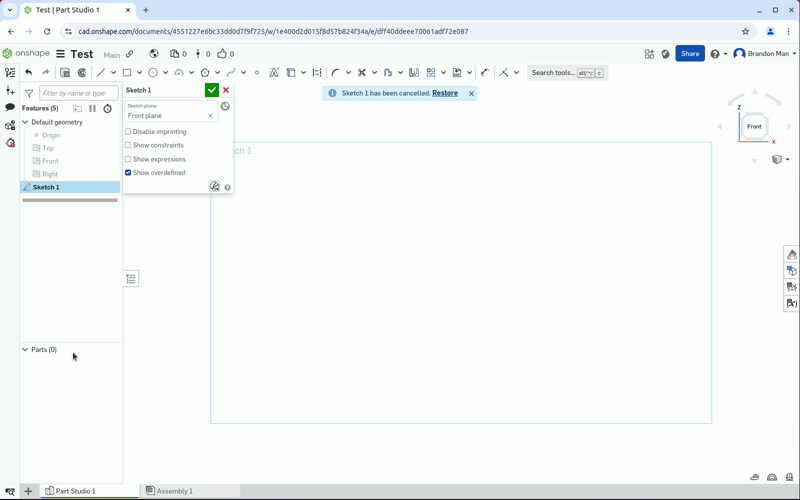
key(y)
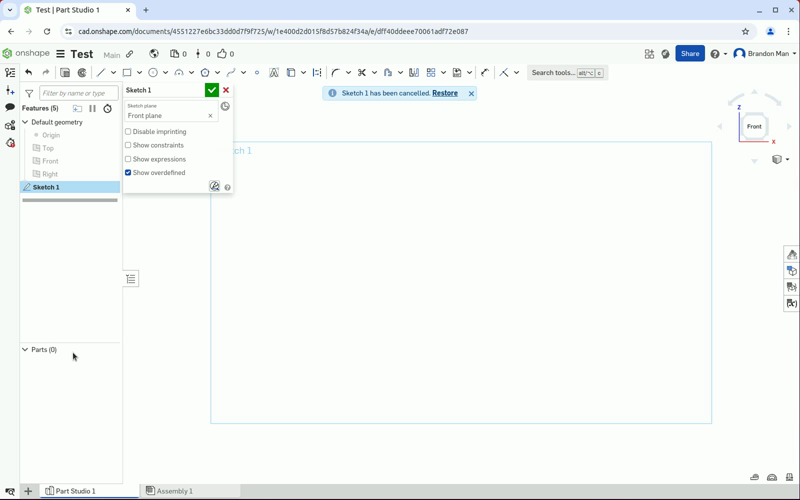
key(l)
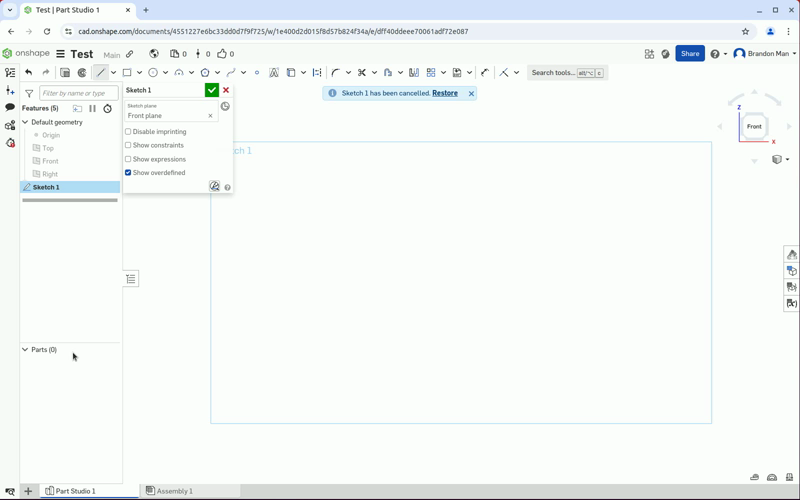
key_down(shift)
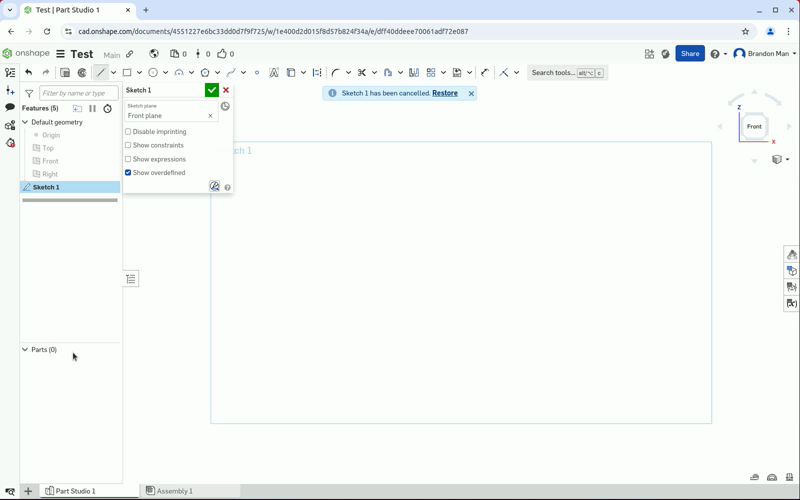
mouse_move(460, 282)
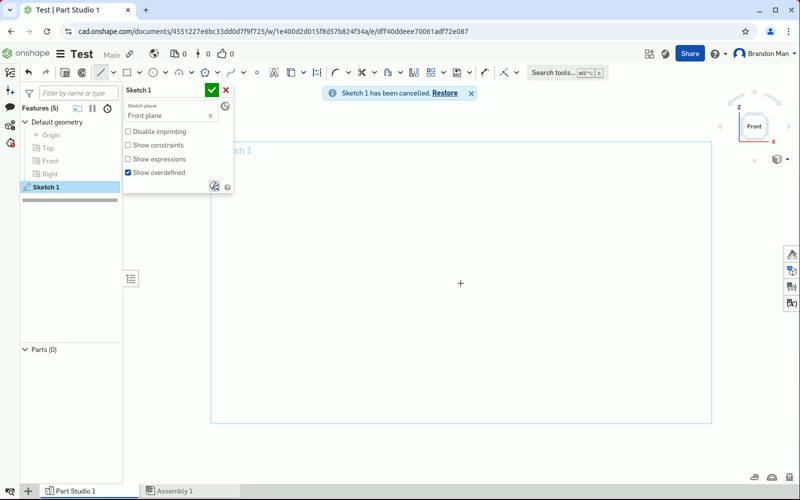
click(460, 282)
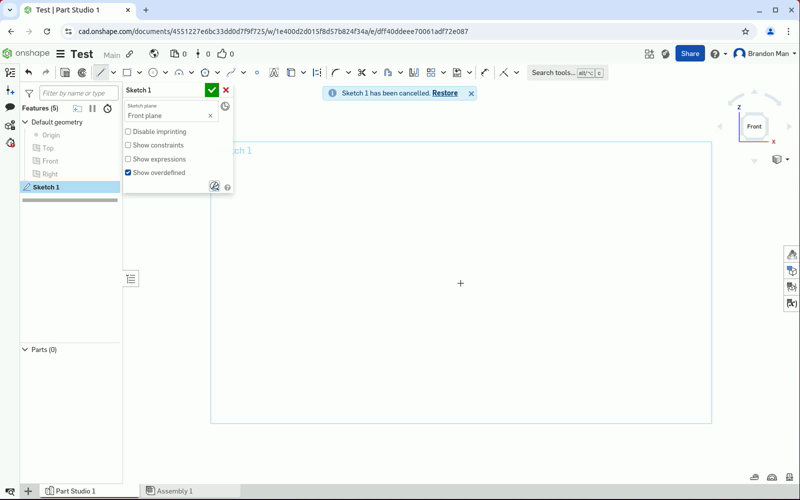
key_up(shift)
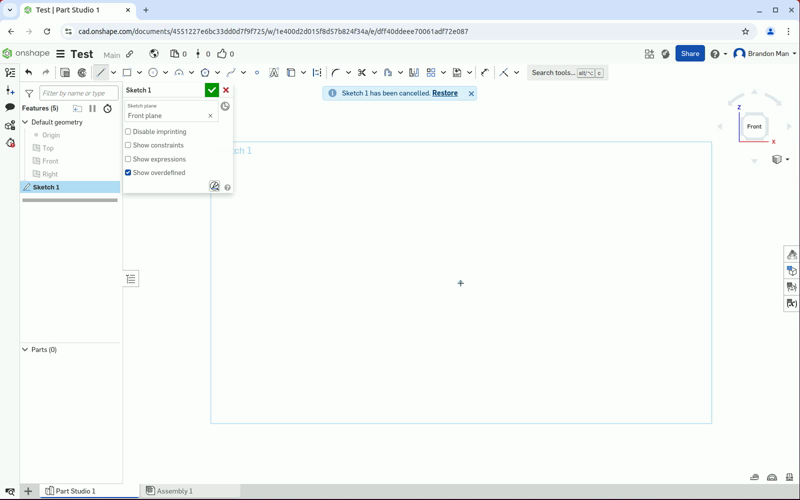
key_down(shift)
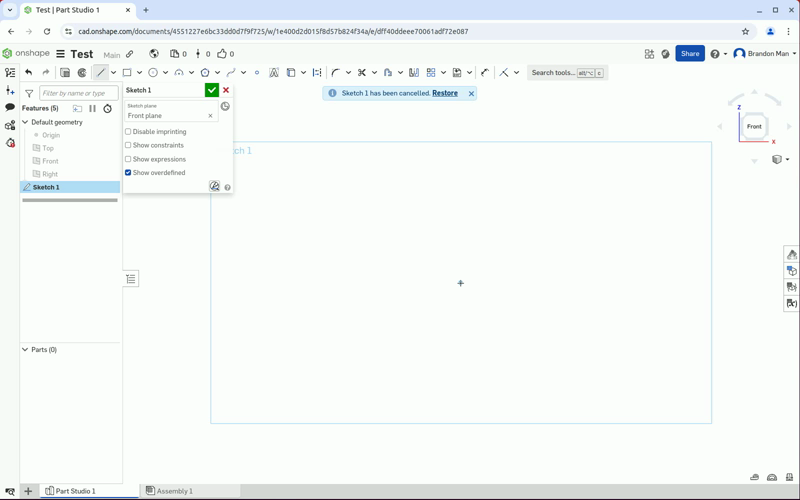
mouse_move(573, 282)
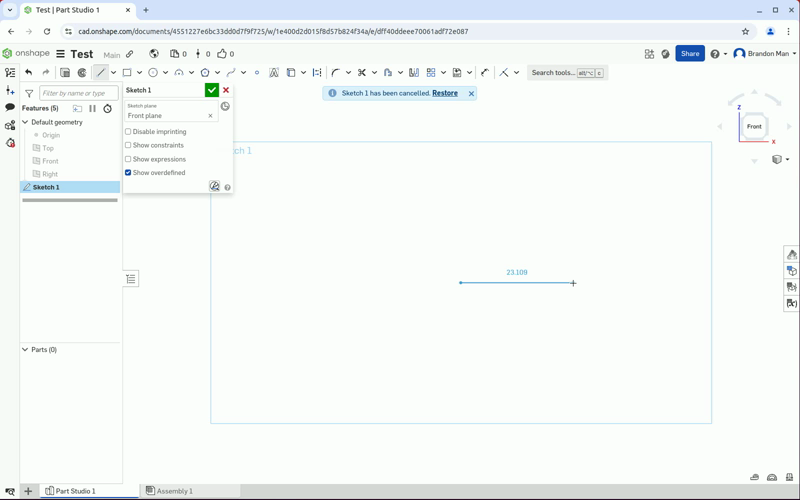
click(573, 282)
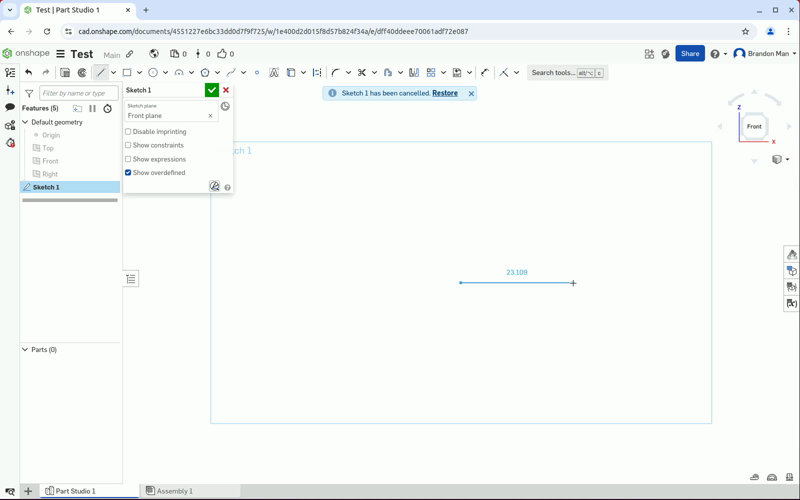
key_up(shift)
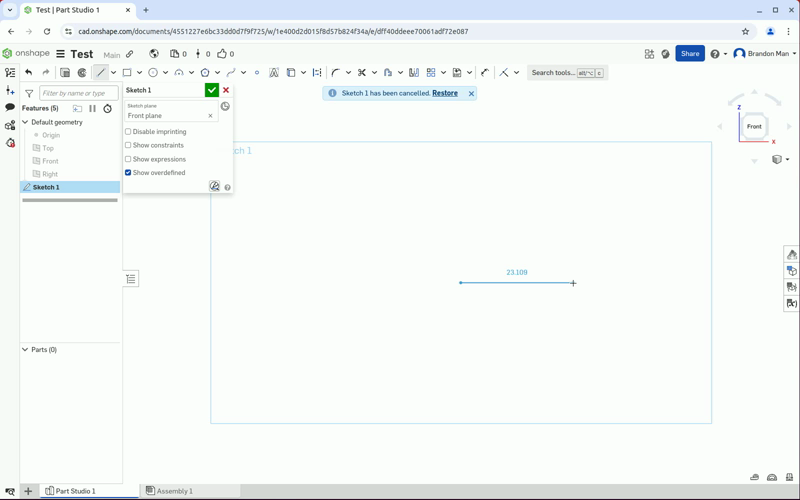
key_down(shift)
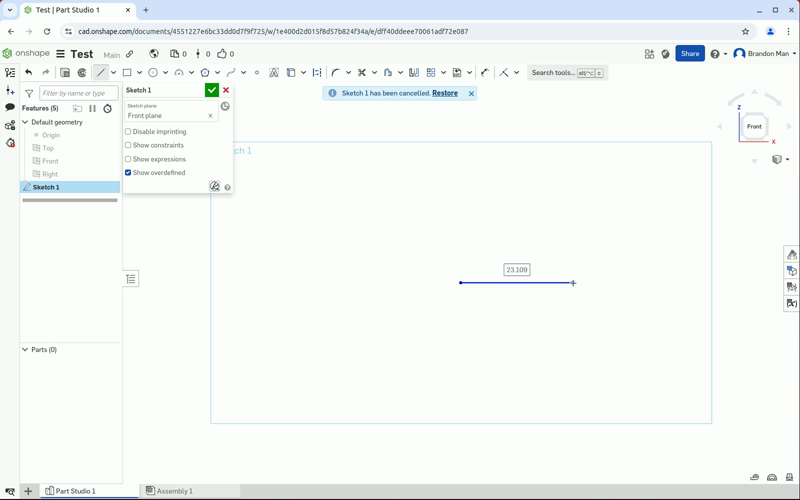
mouse_move(517, 208)
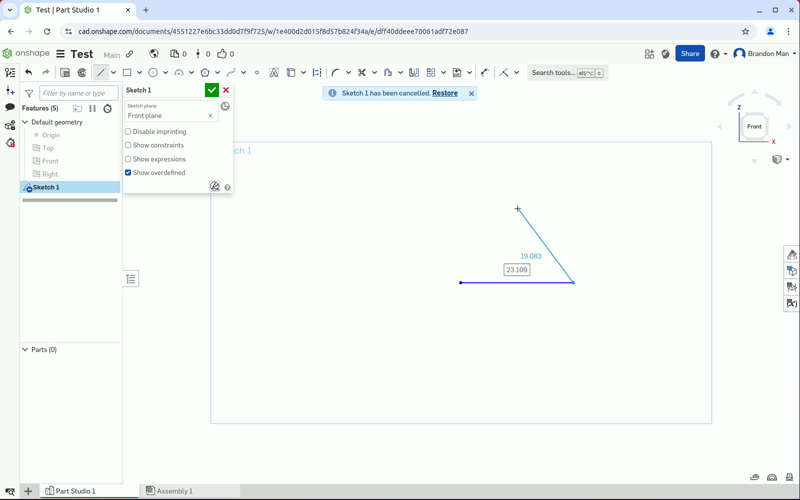
click(517, 208)
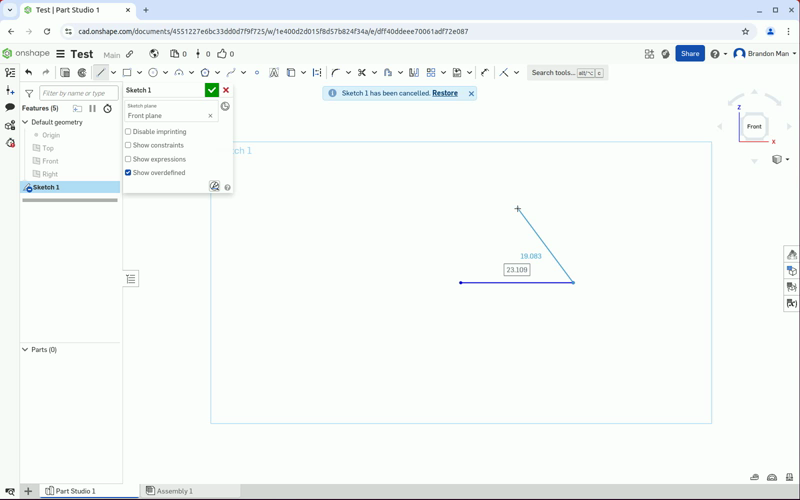
key_up(shift)
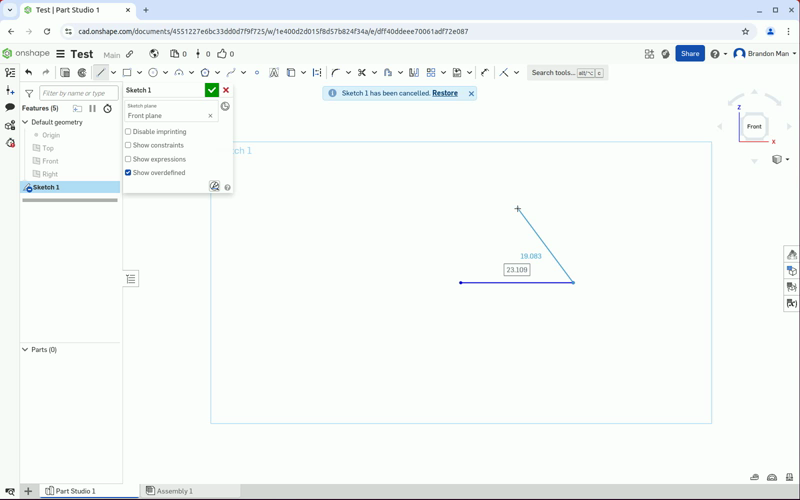
key_down(shift)
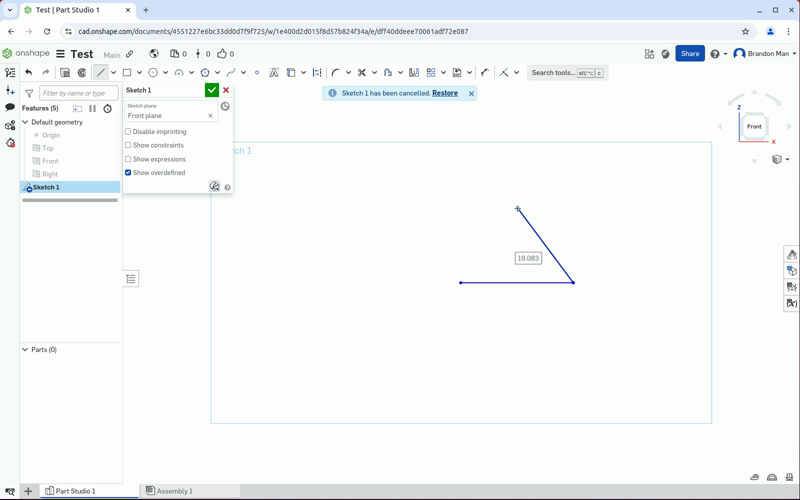
mouse_move(547, 208)
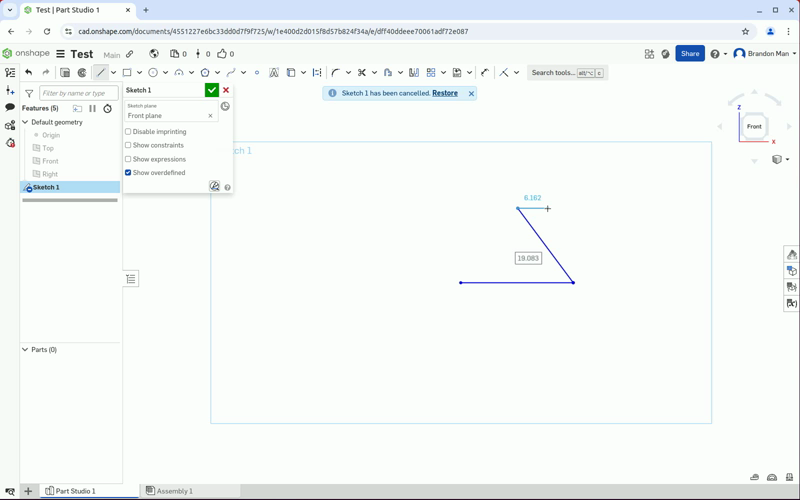
mouse_move(460, 208)
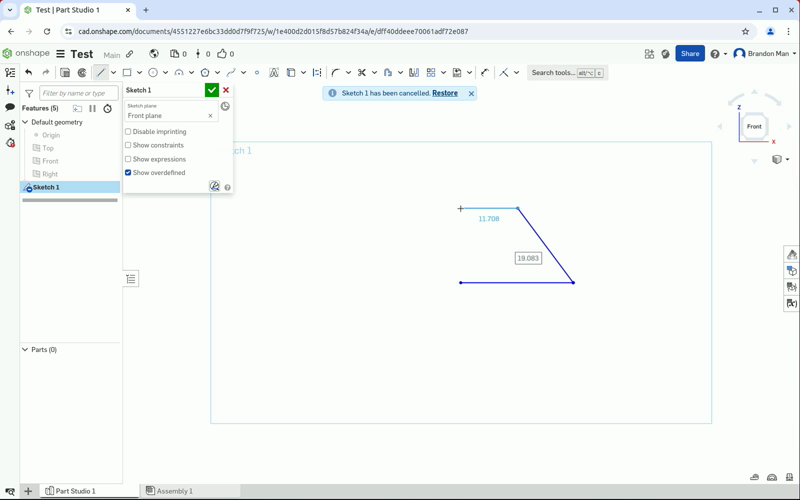
click(460, 208)
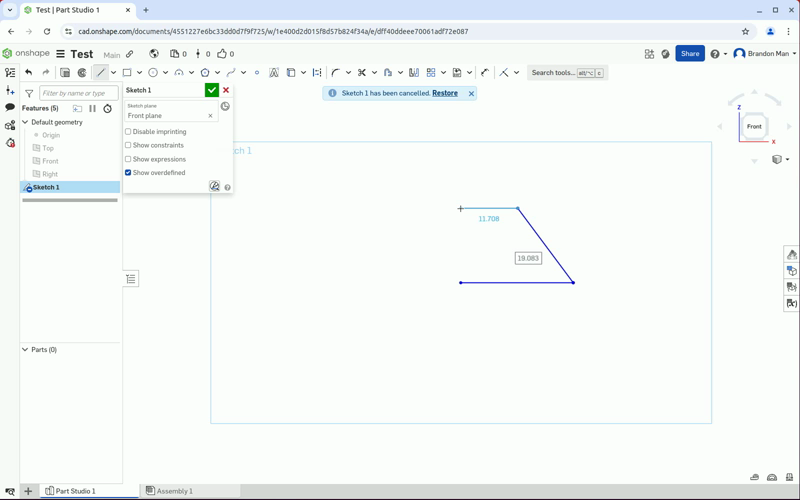
key_up(shift)
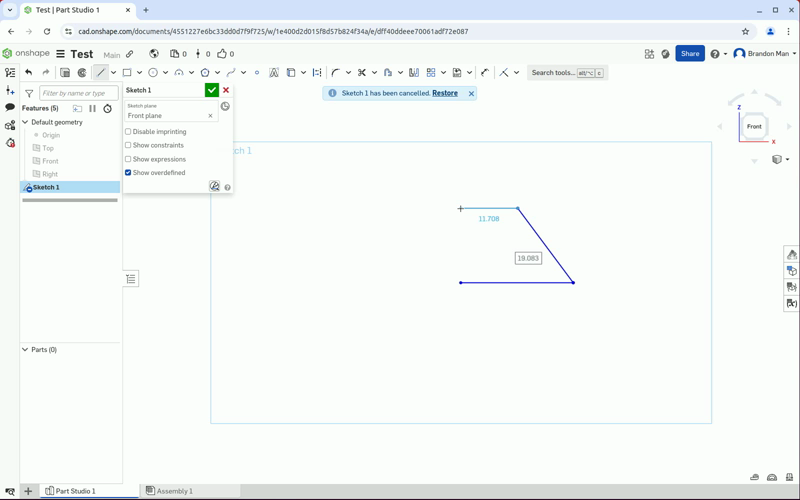
key_down(shift)
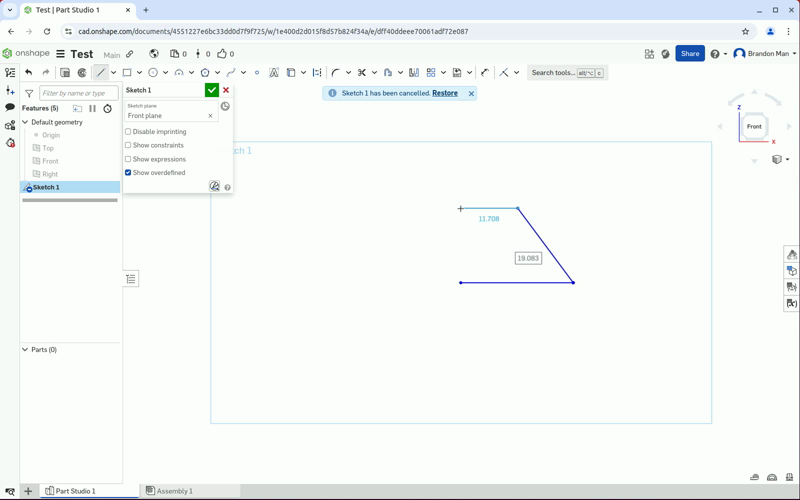
mouse_move(460, 282)
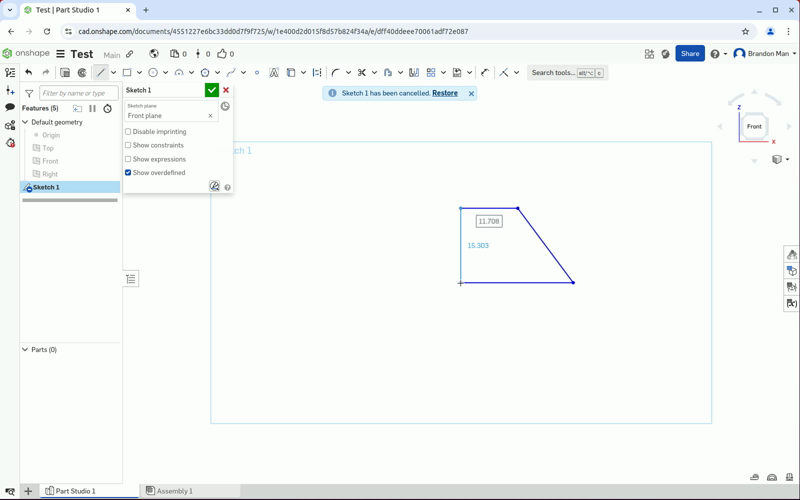
key_up(shift)
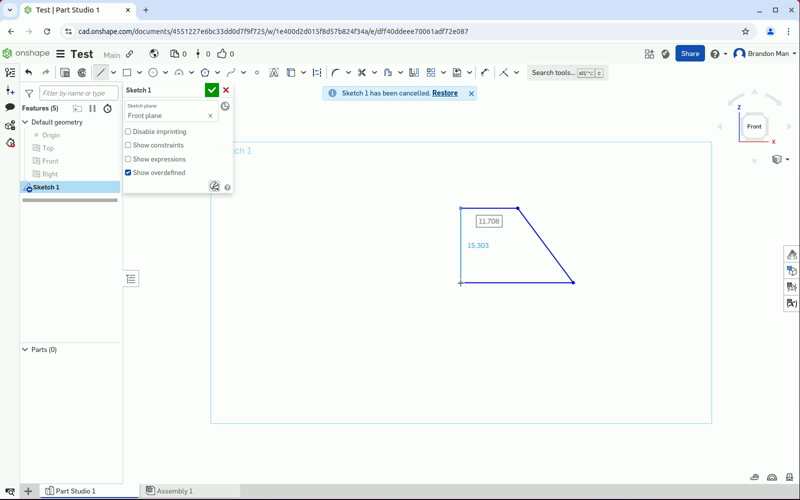
click(460, 282)
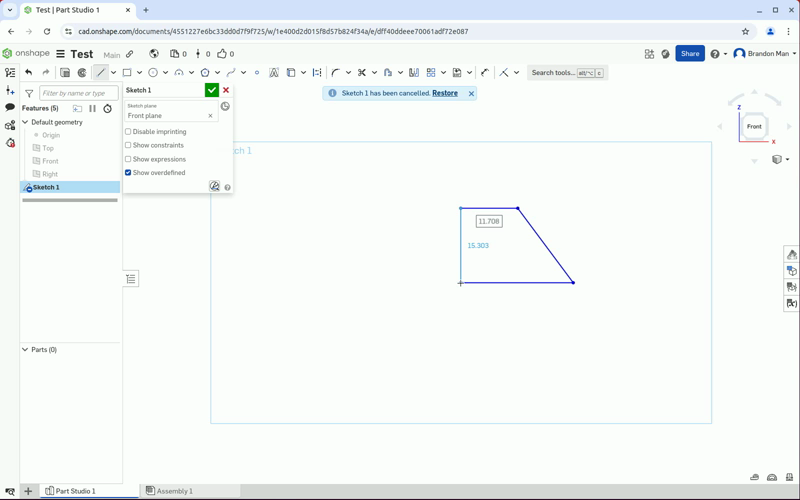
key(esc)
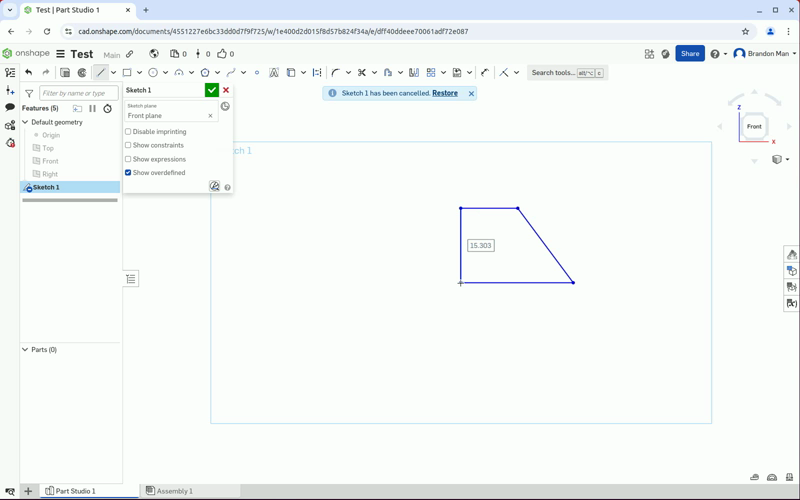
mouse_move(496, 276)
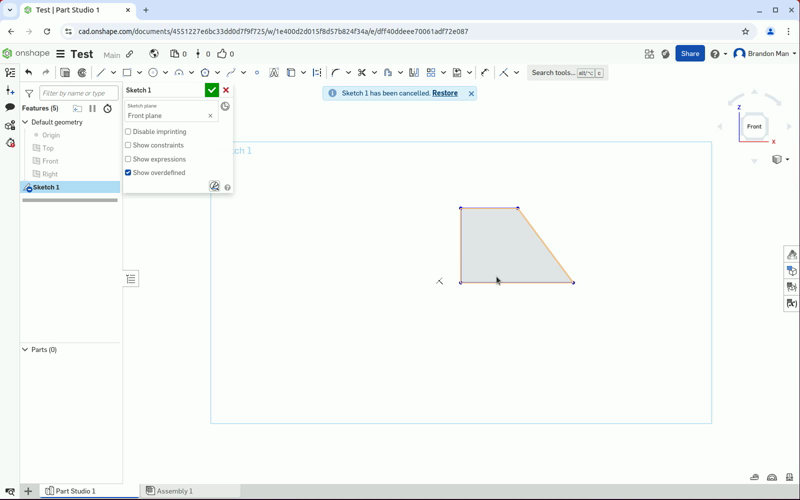
click(496, 276)
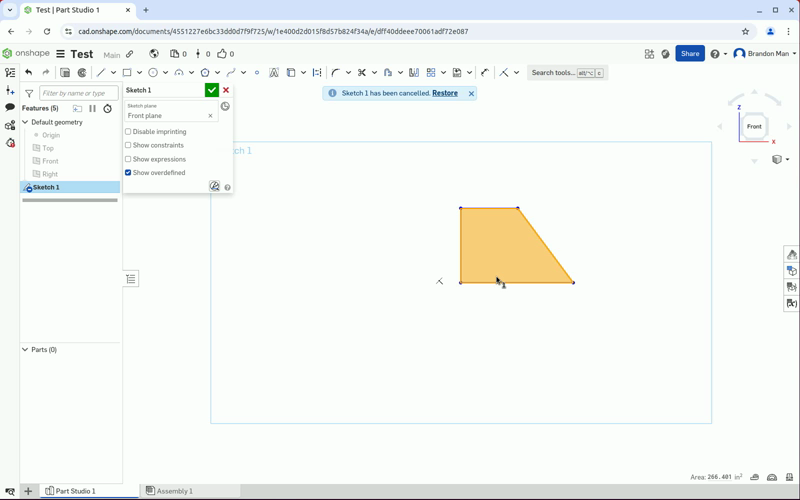
mouse_move(73, 352)
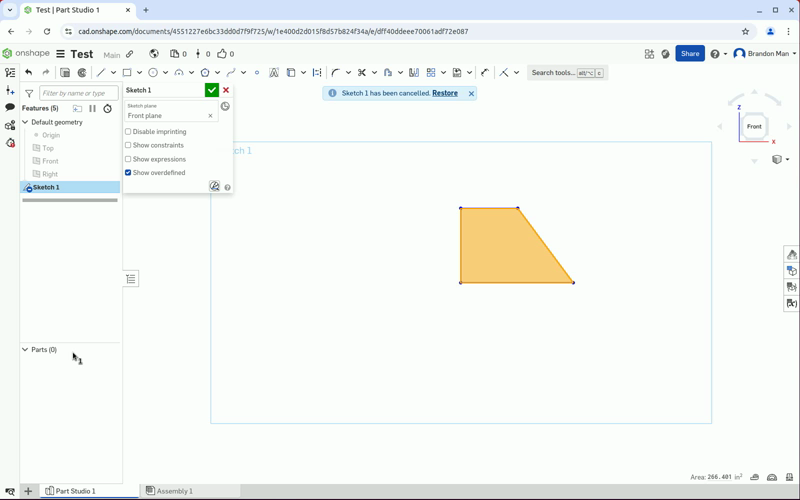
key(shift+y)
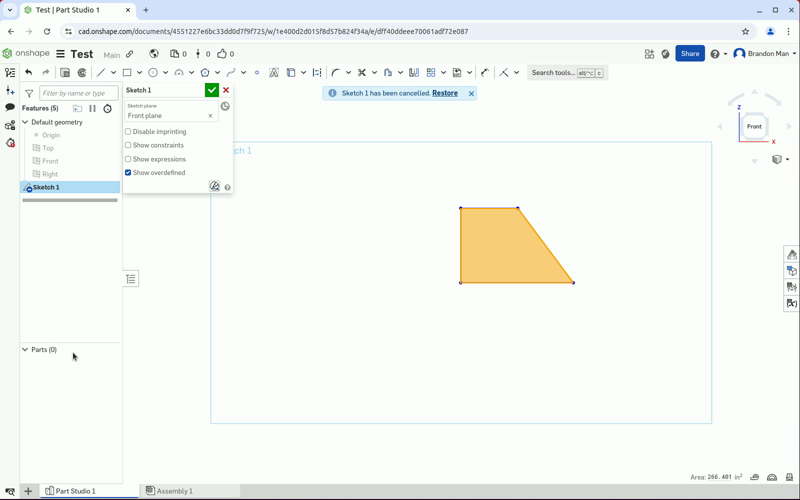
key(shift+e)
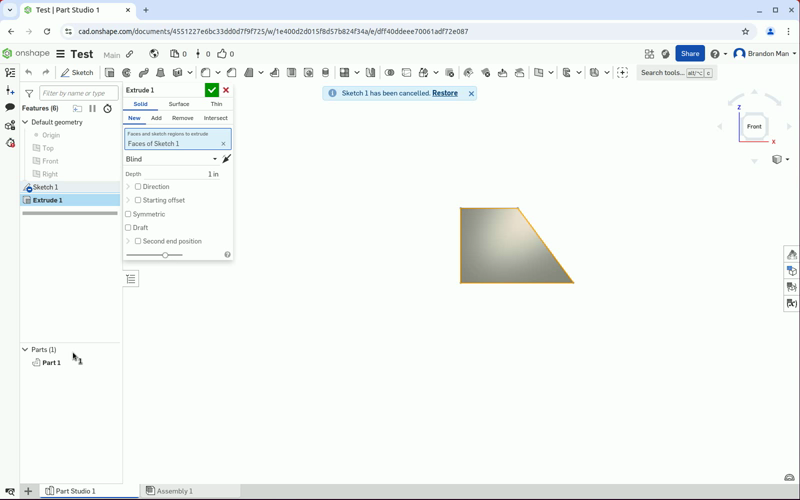
mouse_move(143, 106)
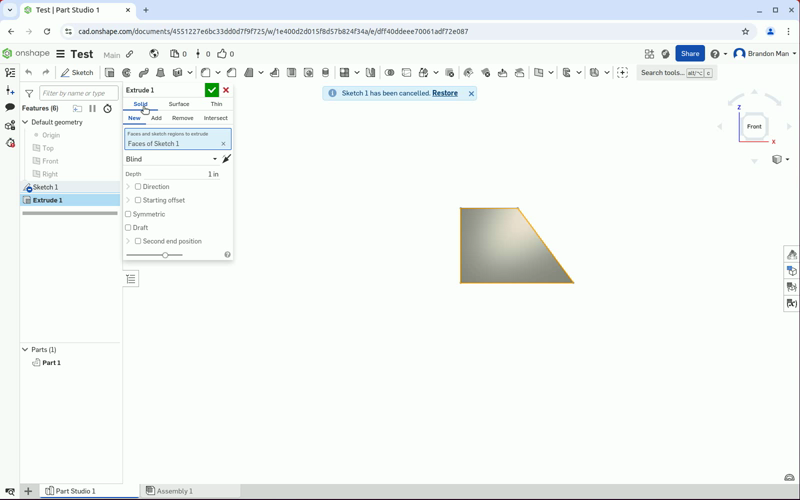
click(143, 106)
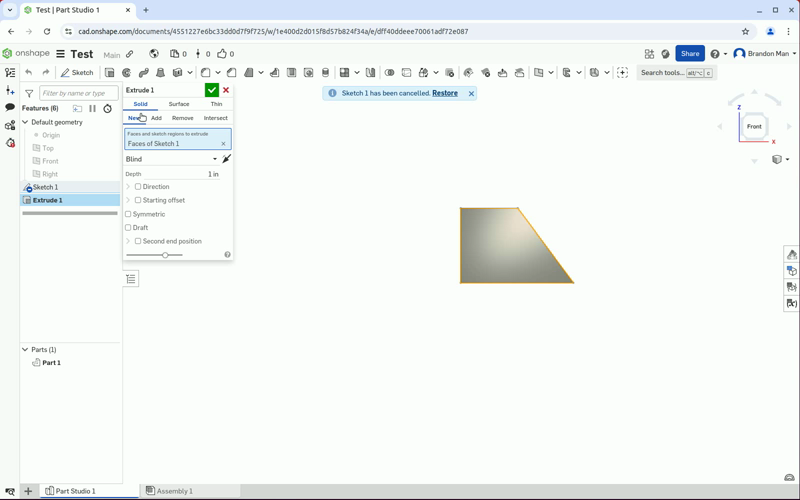
mouse_move(137, 120)
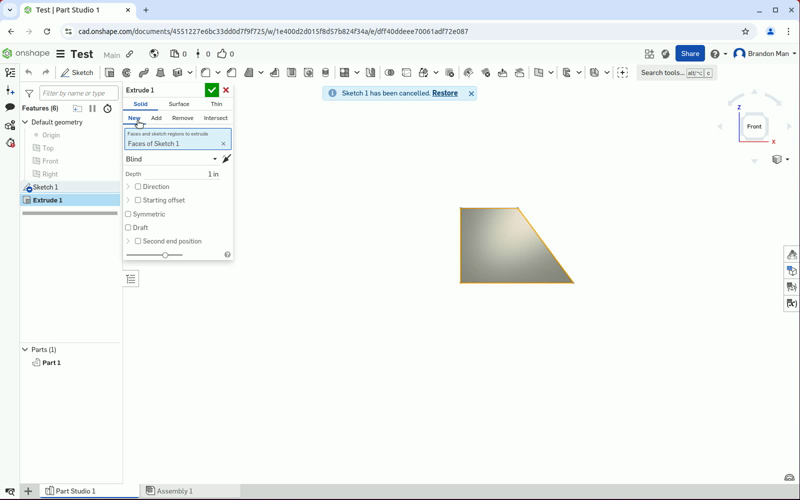
click(137, 120)
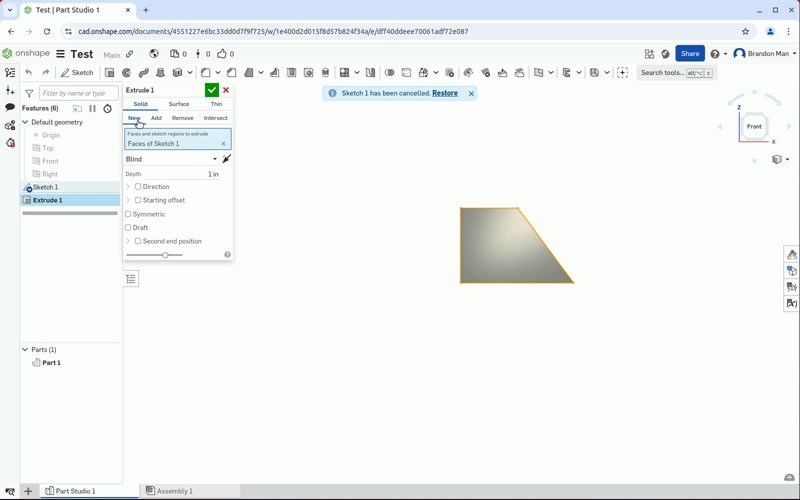
key(tab, 4)
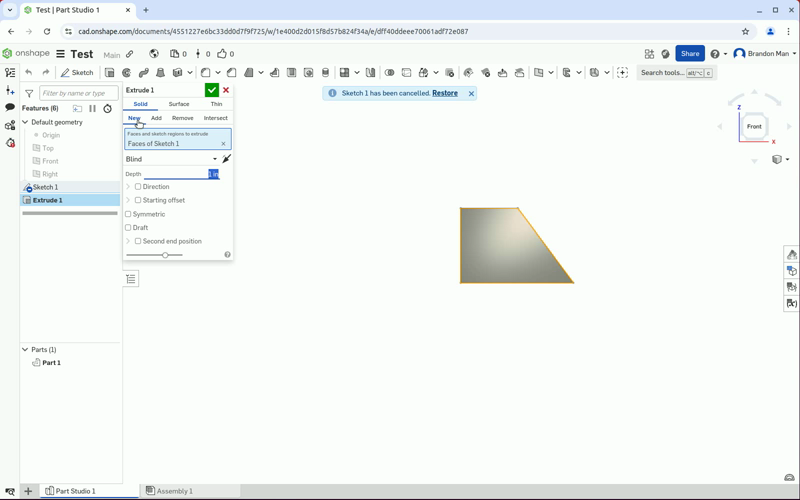
text(15.405)
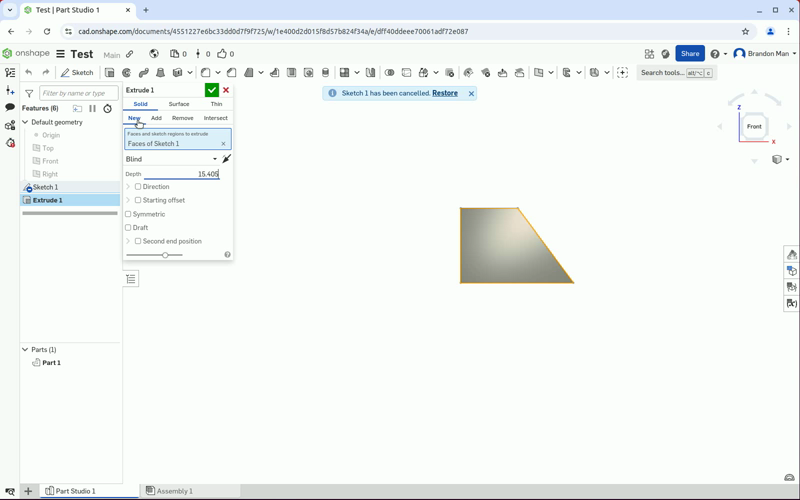
key(enter)
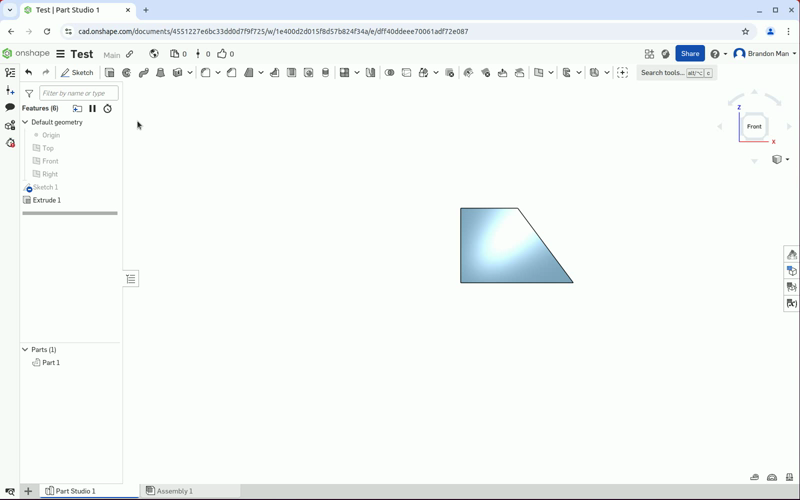
key(shift+h)
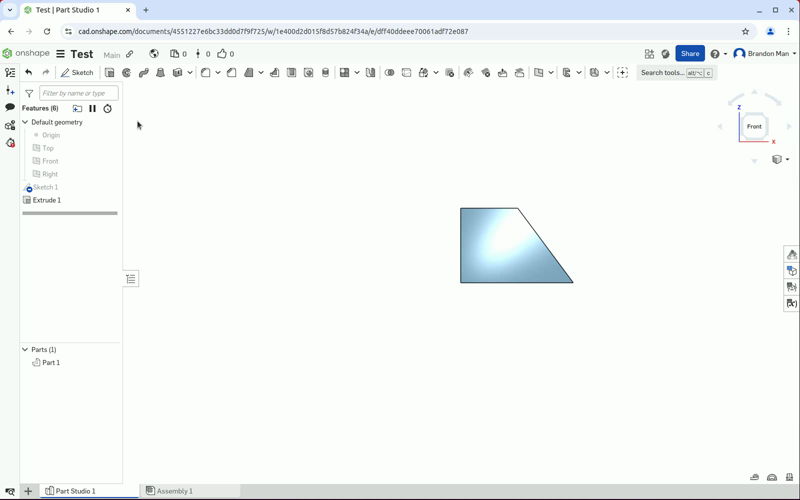
key(shift+h)
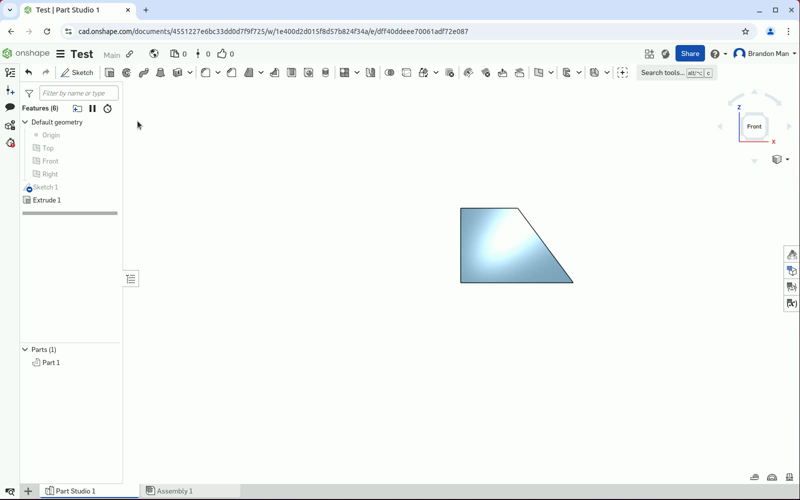
mouse_move(73, 189)
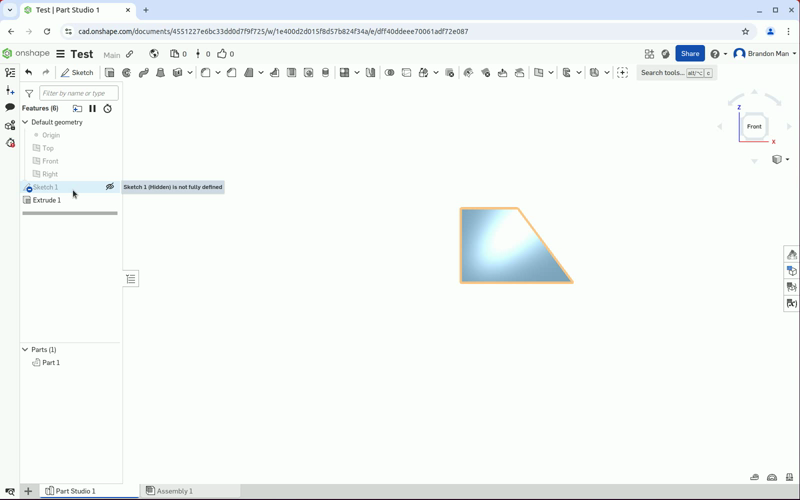
click(73, 189)
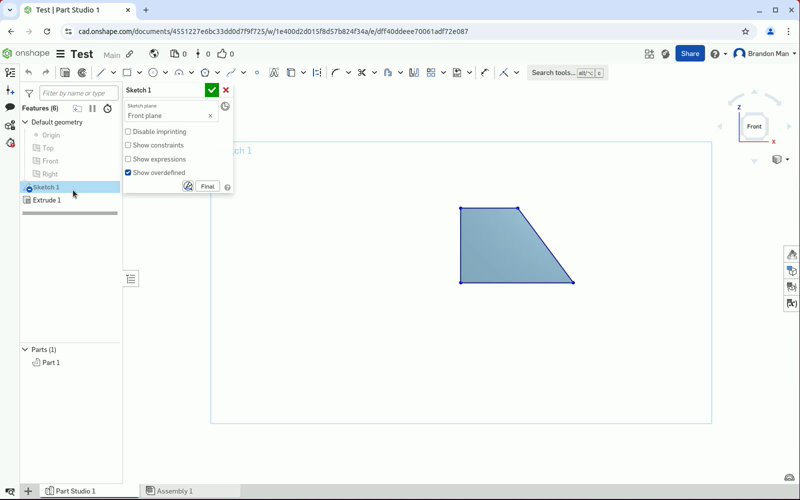
mouse_move(229, 92)
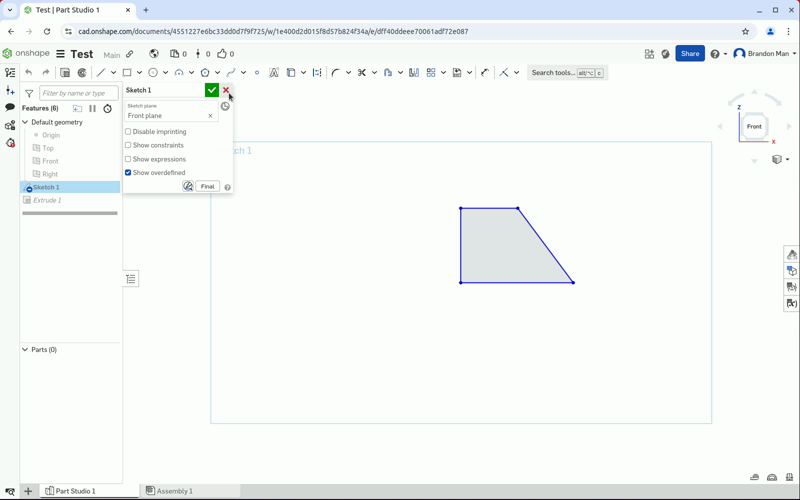
click(229, 92)
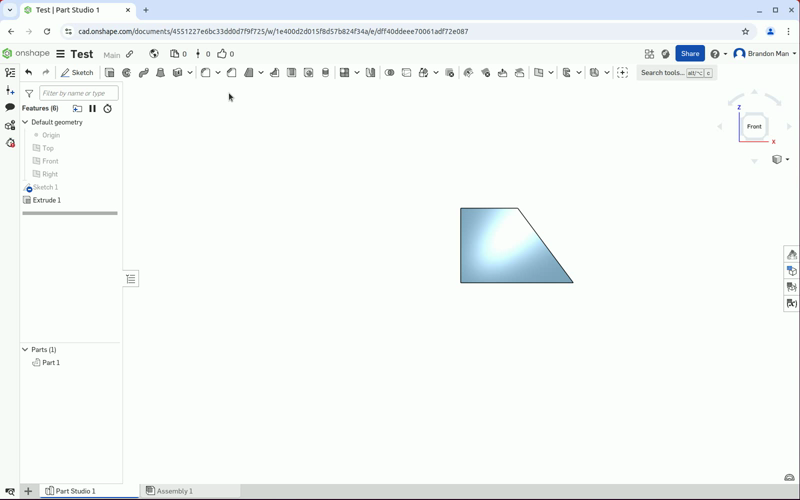
mouse_move(73, 352)
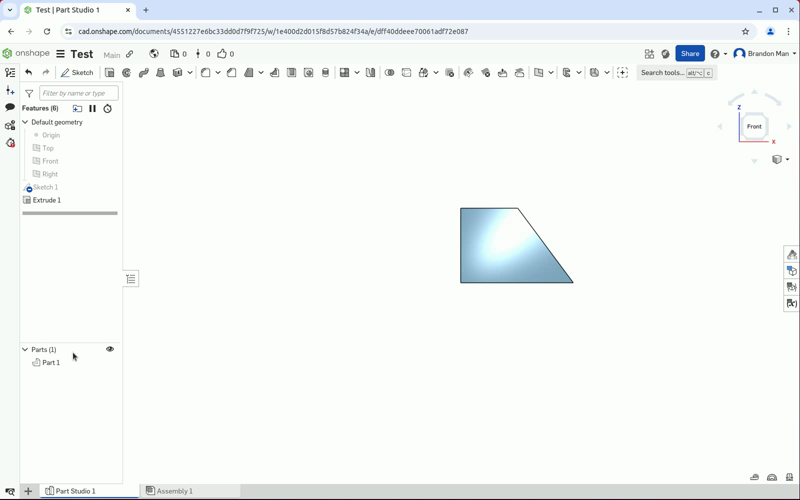
key(y)
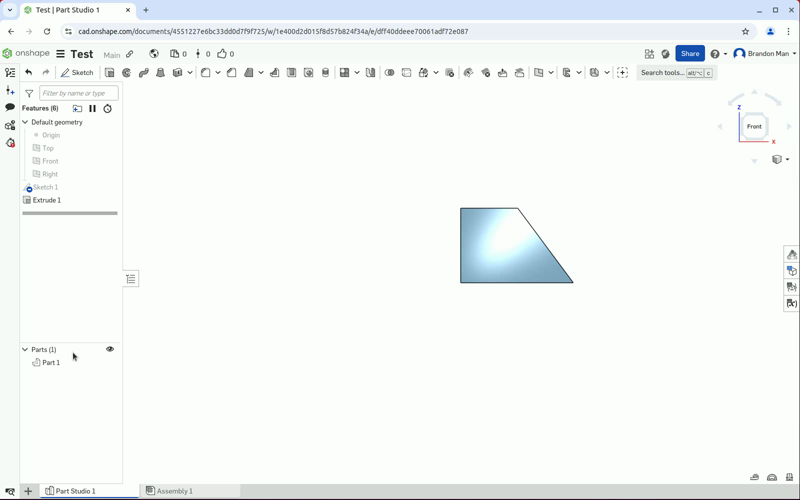
key(shift+p)
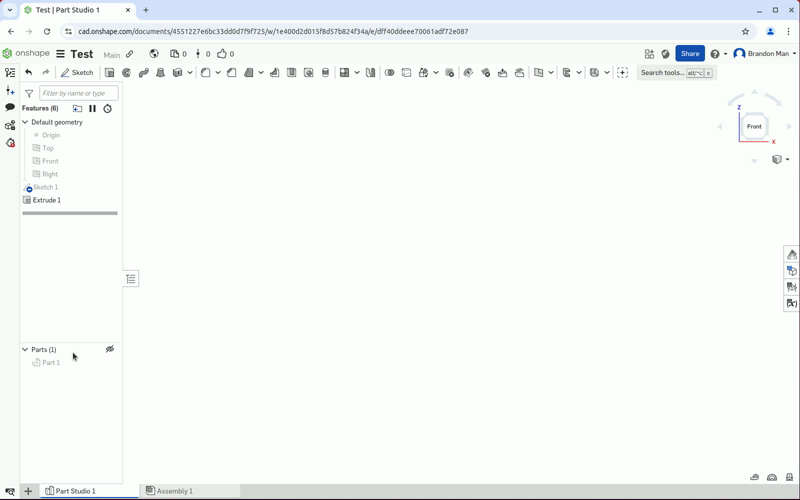
key(space)
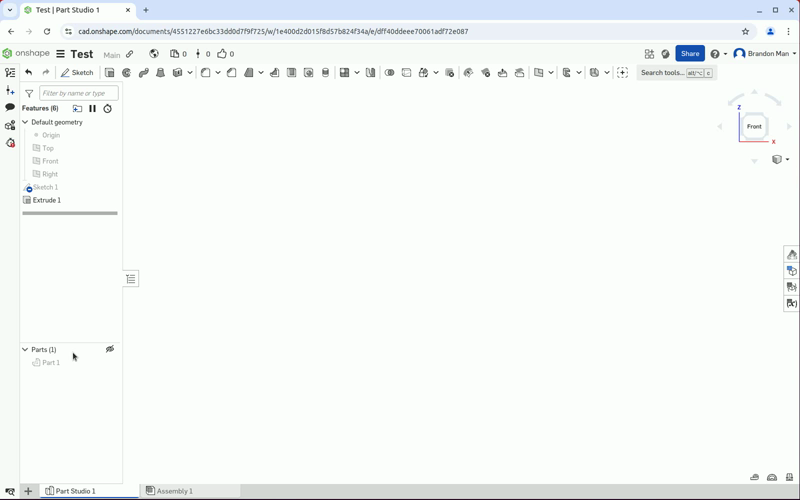
key_down(shift)
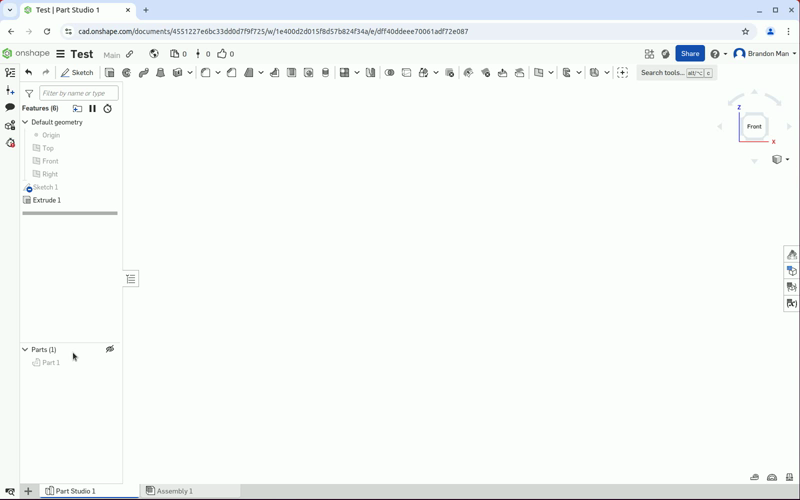
key(down)
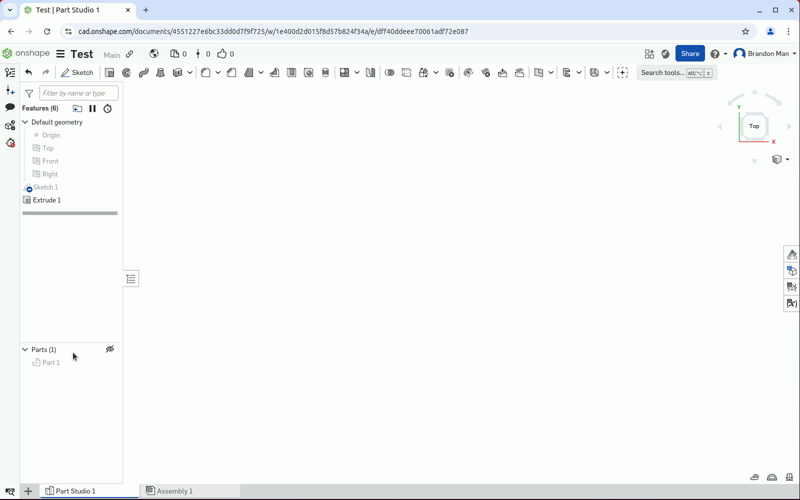
key_up(shift)
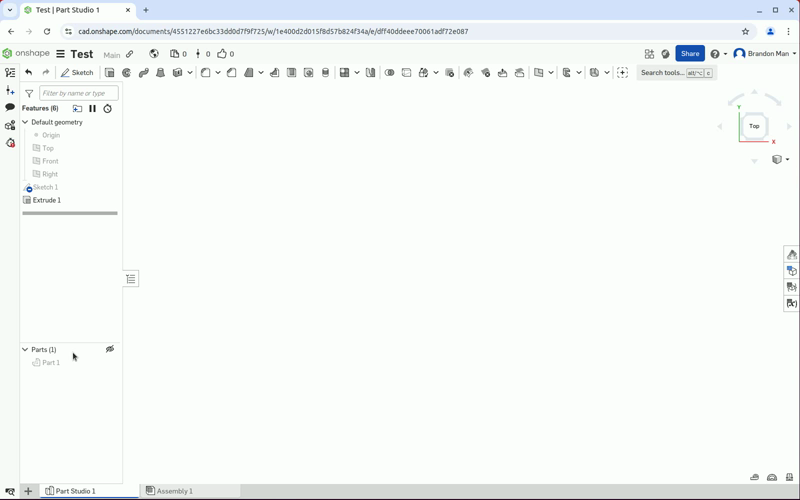
mouse_move(73, 352)
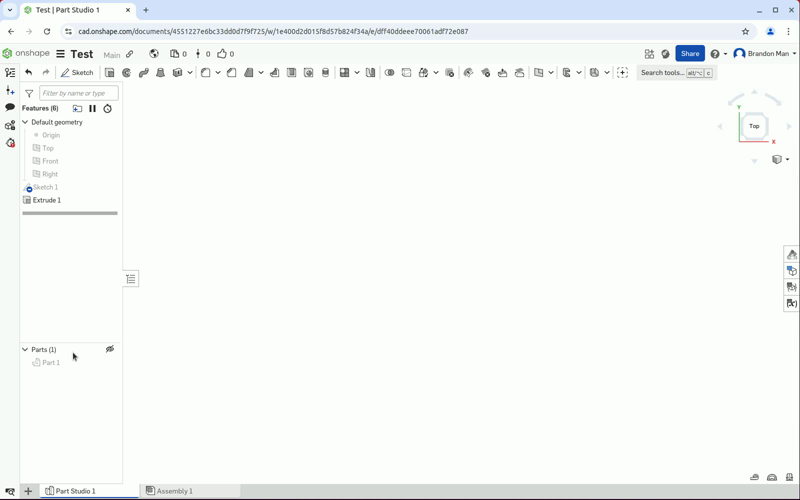
key(shift+y)
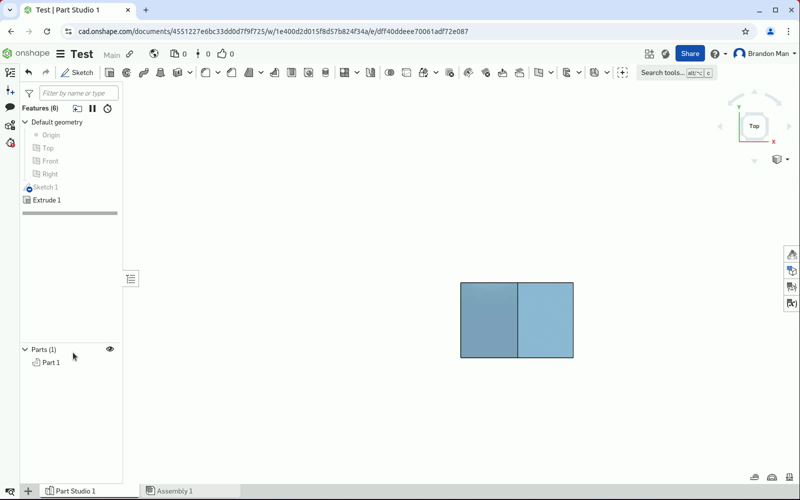
mouse_move(541, 75)
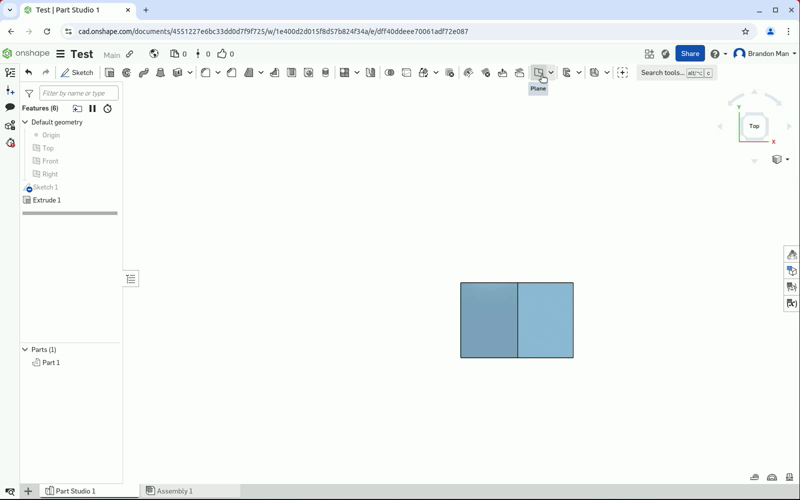
click(541, 75)
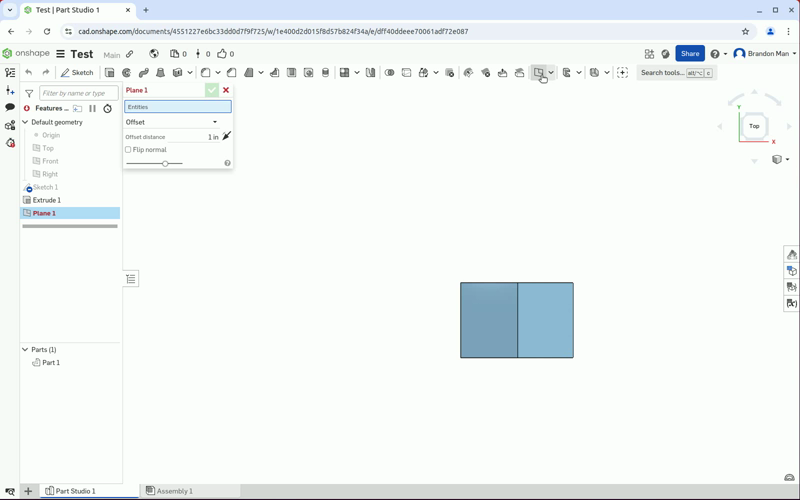
mouse_move(73, 150)
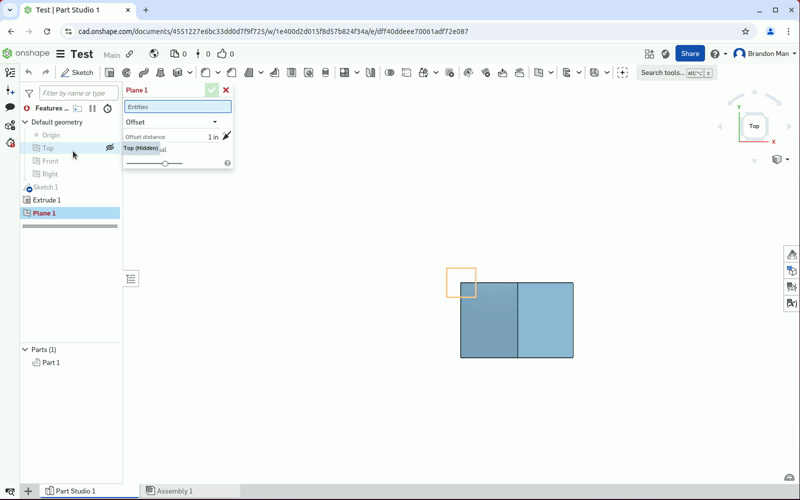
click(73, 150)
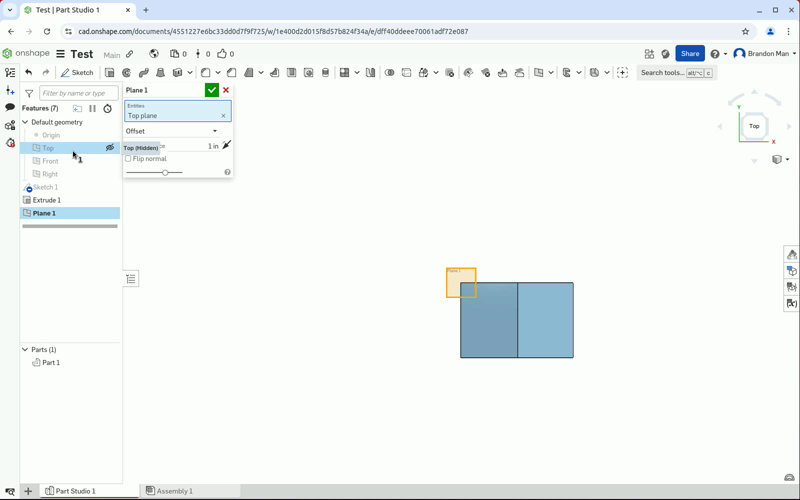
key(tab, 2)
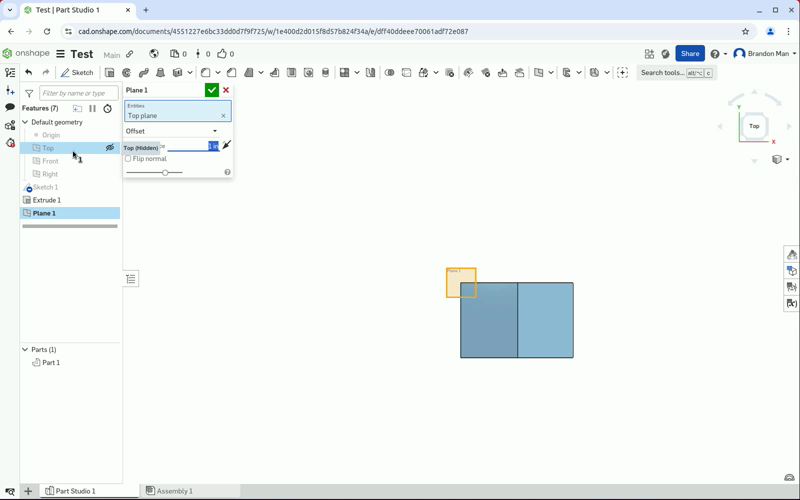
text(15.405)
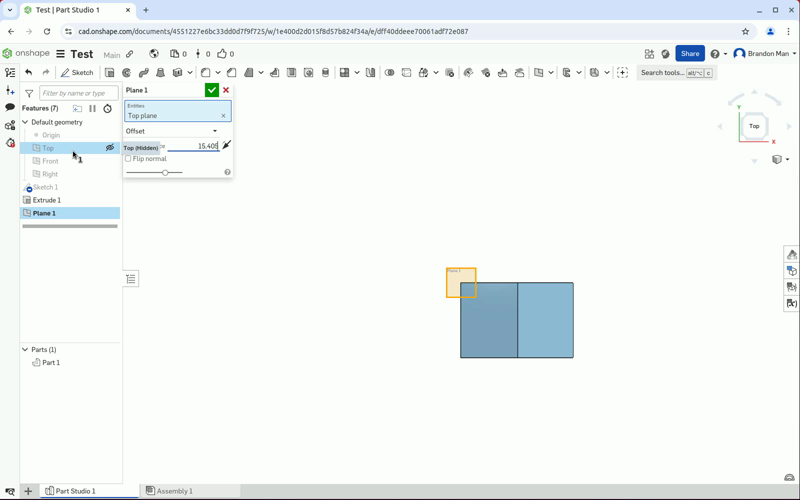
key(enter, 2)
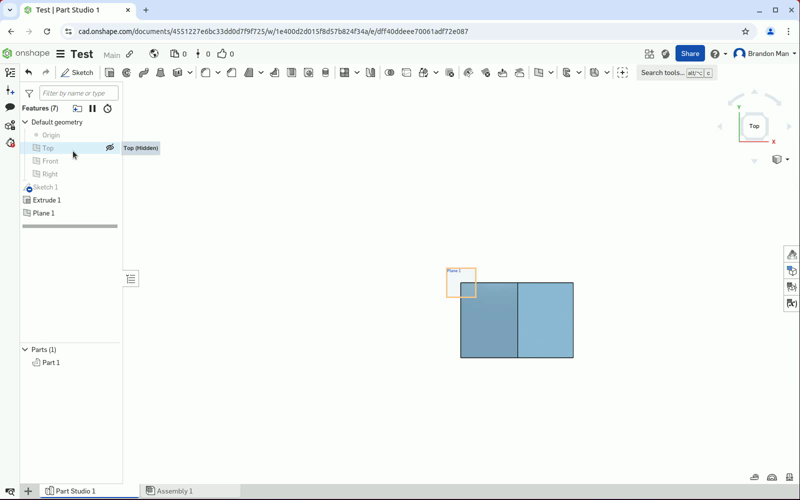
key(shift+s)
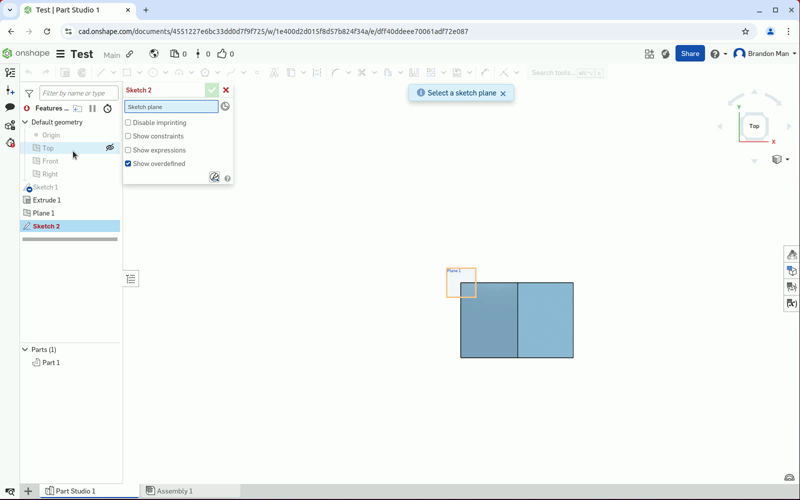
mouse_move(73, 215)
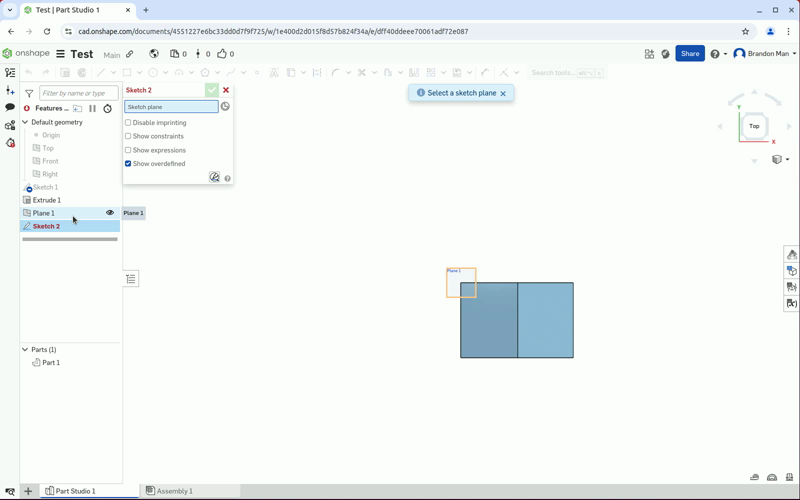
click(73, 215)
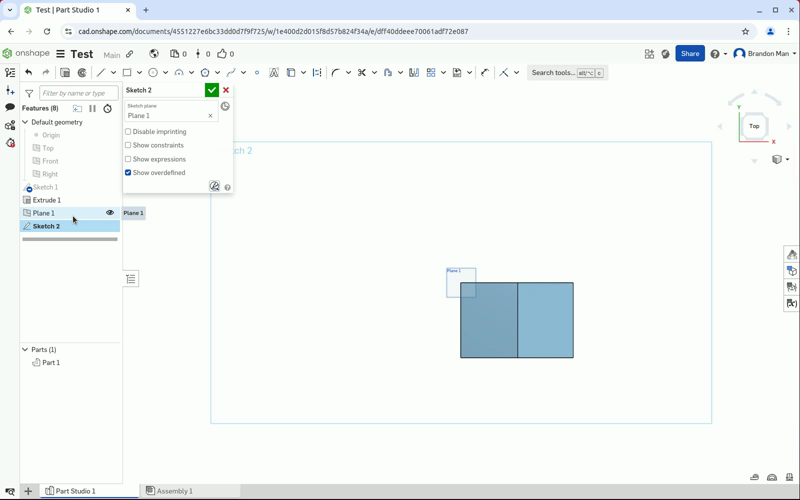
mouse_move(73, 352)
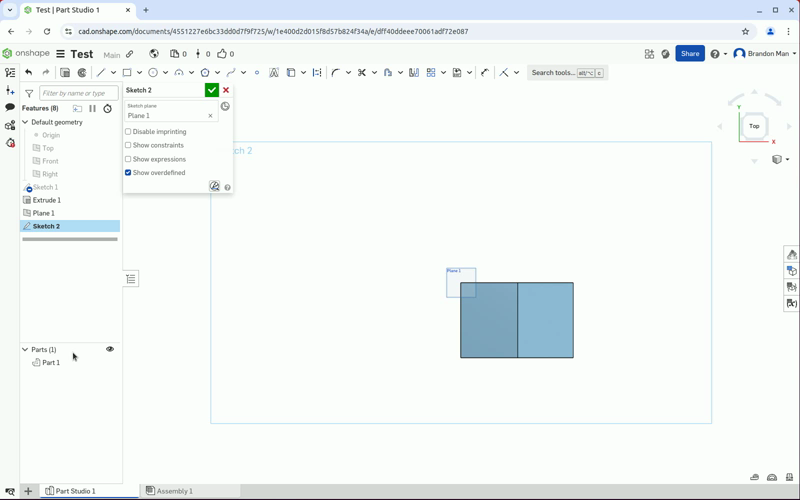
key(y)
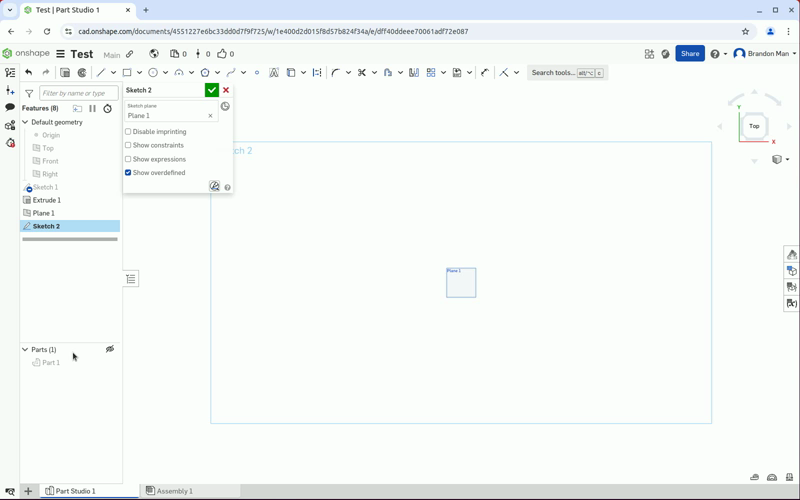
key(l)
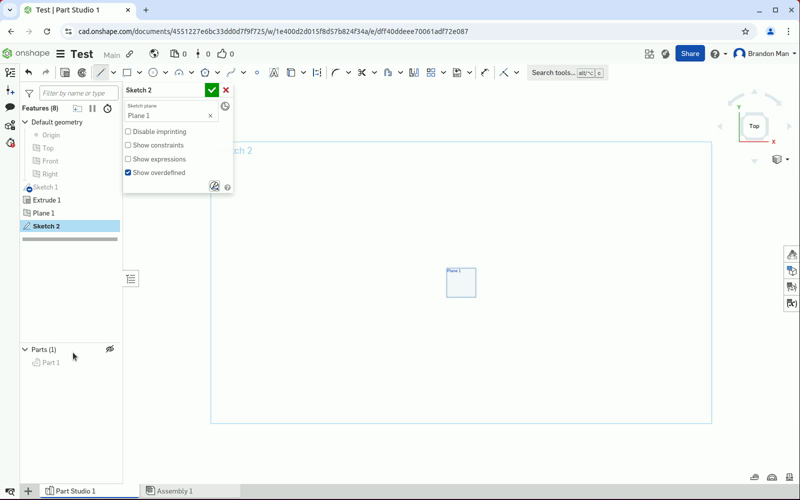
key_down(shift)
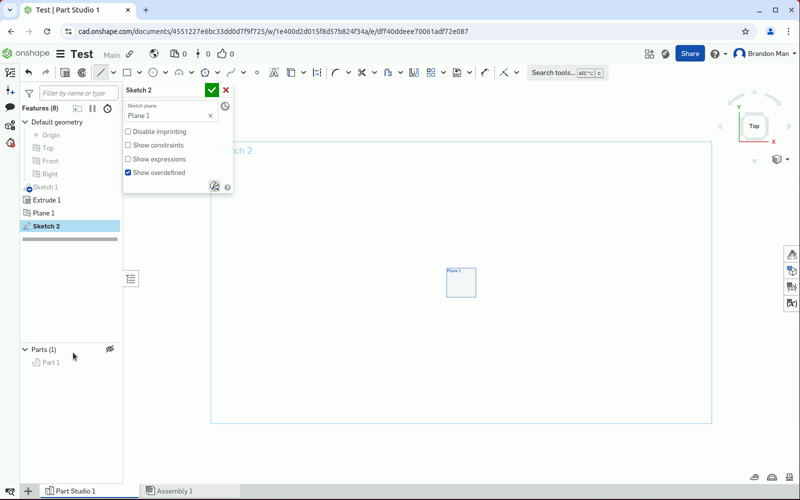
mouse_move(460, 339)
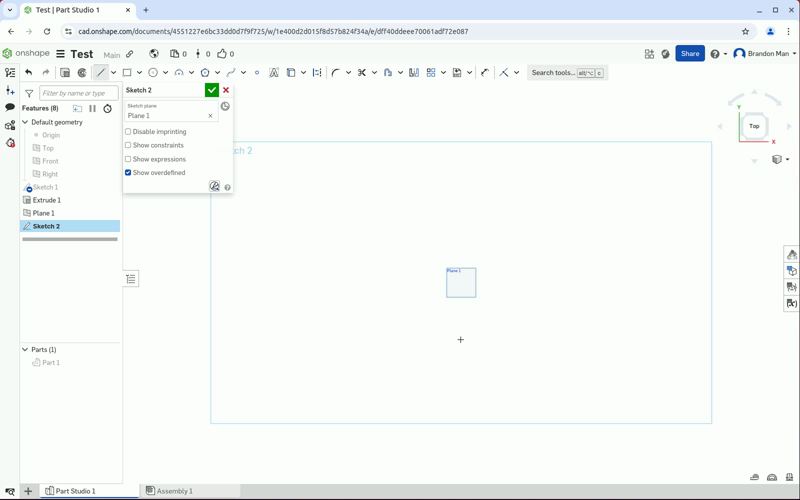
click(460, 339)
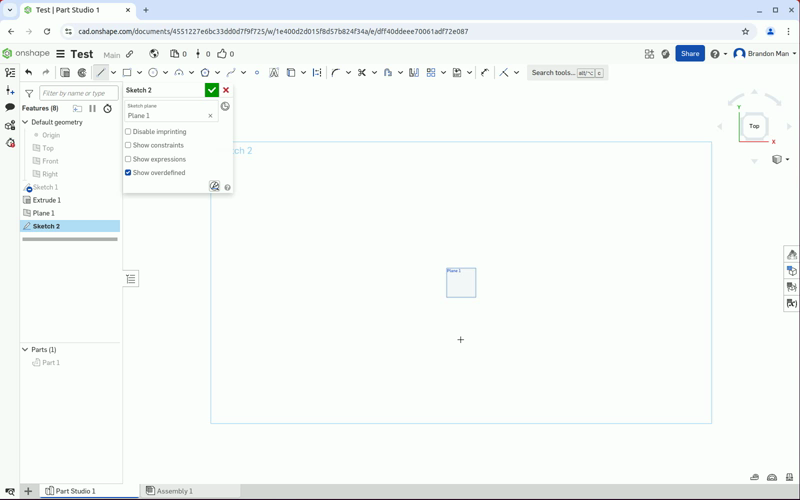
key_up(shift)
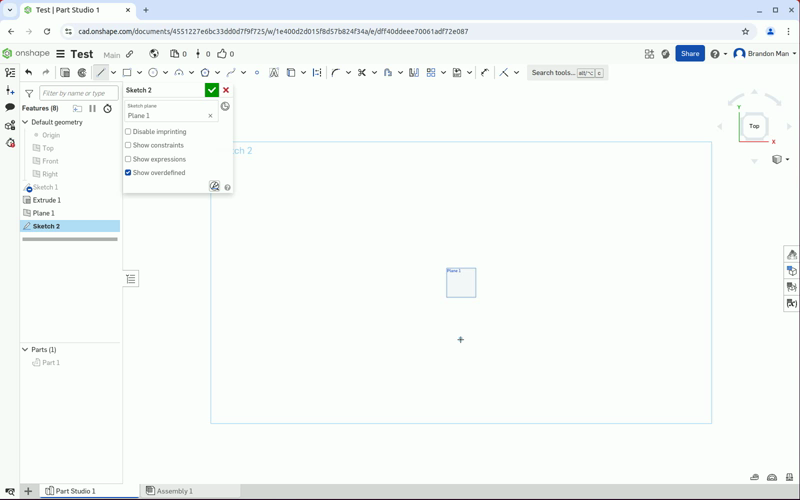
key_down(shift)
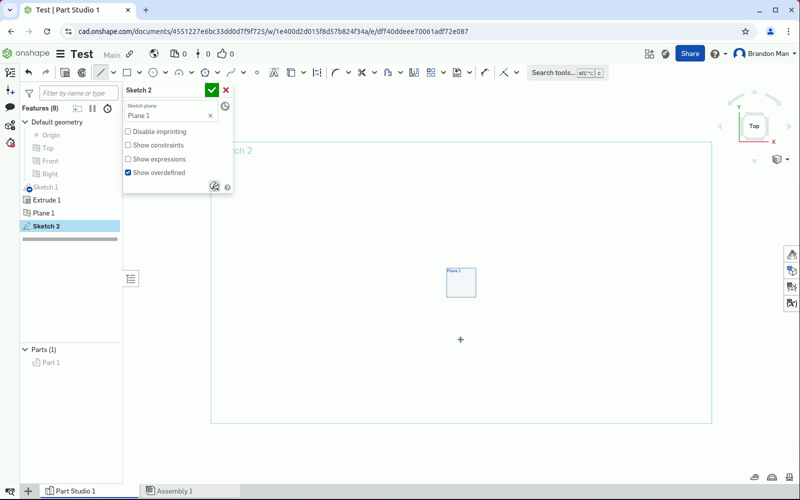
mouse_move(490, 339)
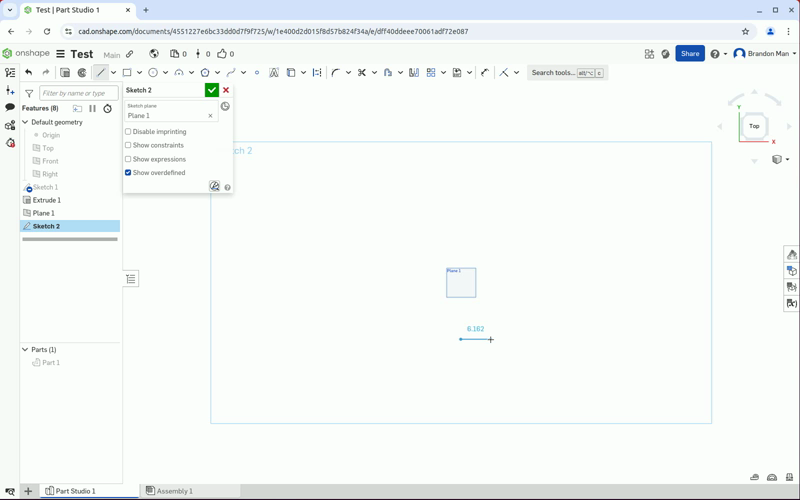
mouse_move(517, 339)
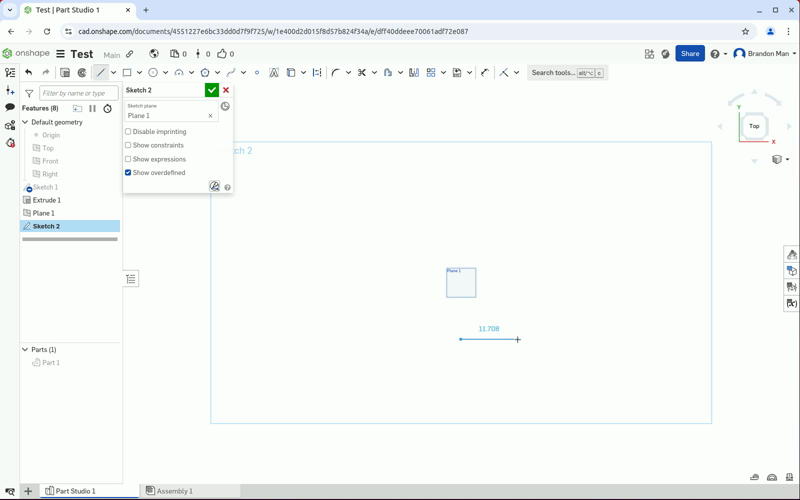
click(517, 339)
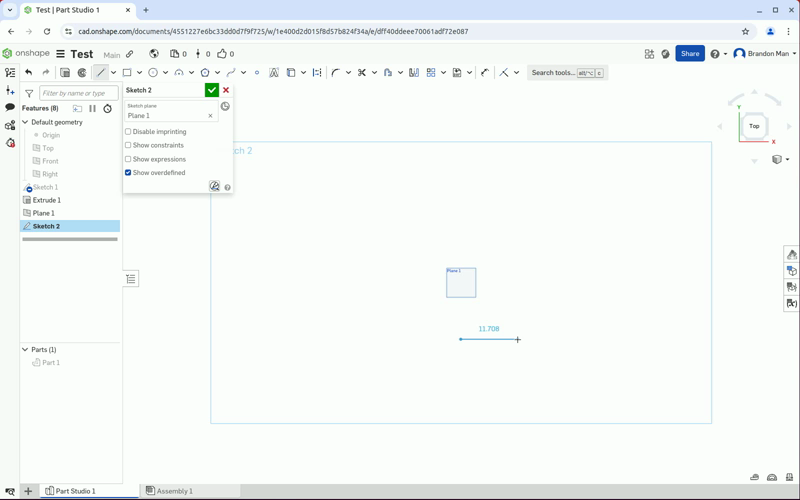
key_up(shift)
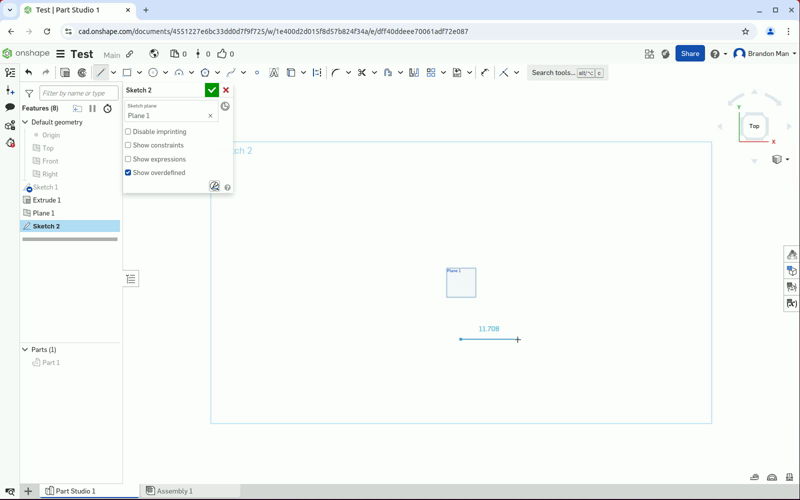
key_down(shift)
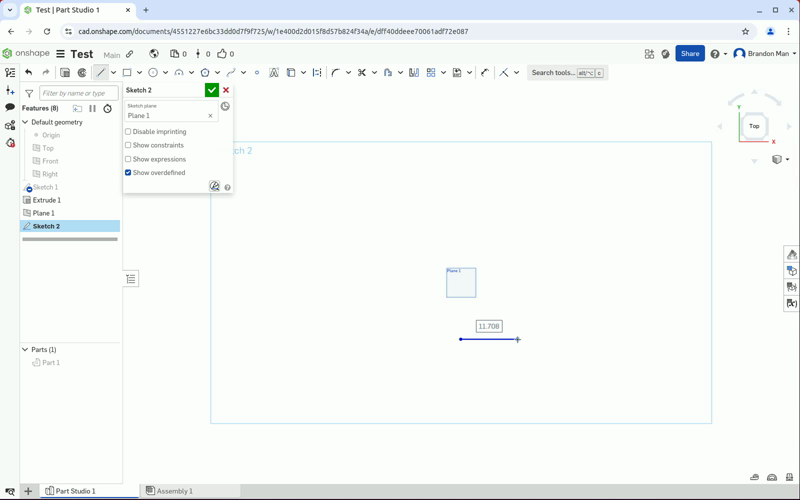
mouse_move(547, 339)
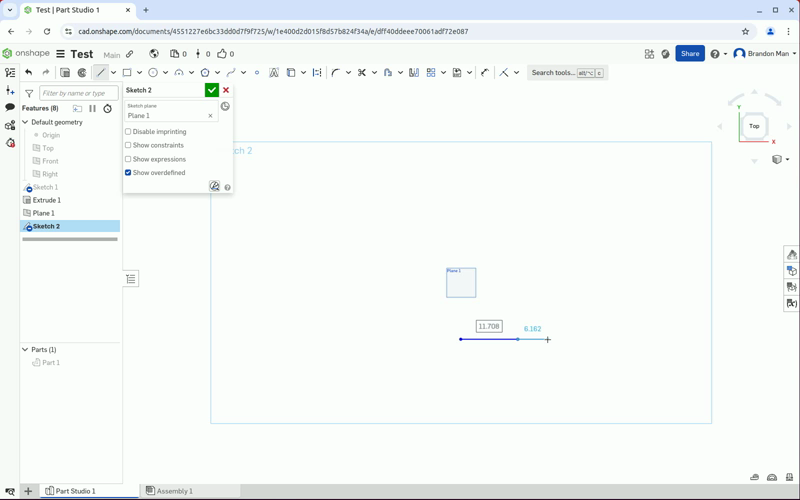
mouse_move(517, 301)
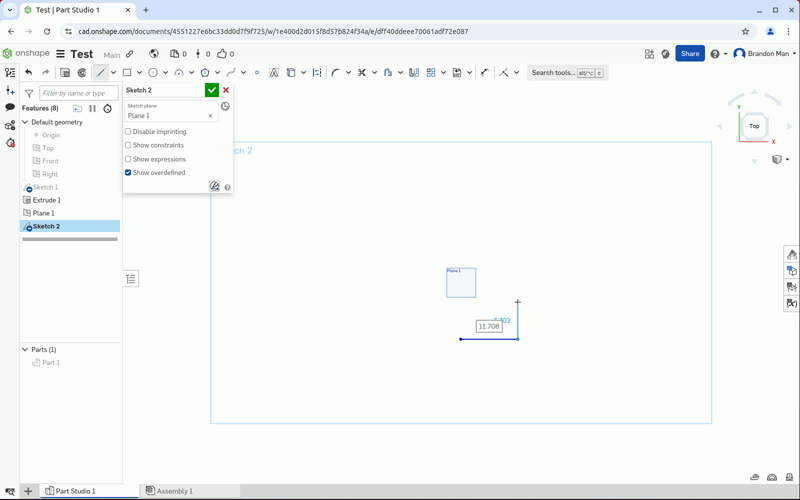
click(517, 301)
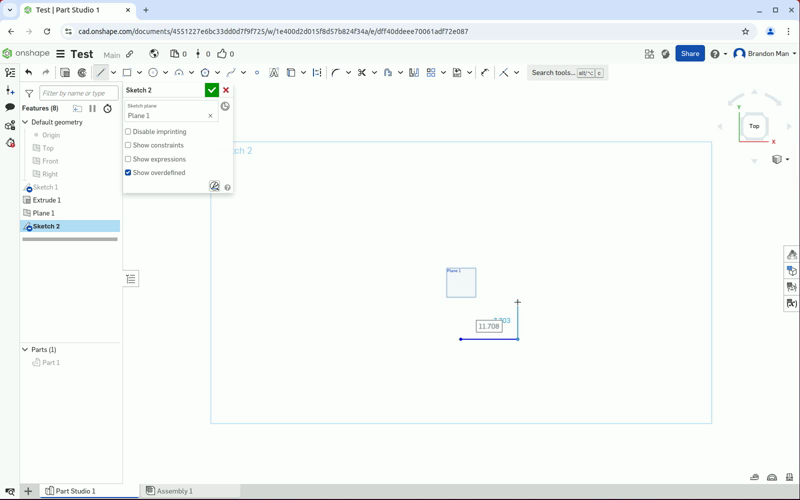
key_up(shift)
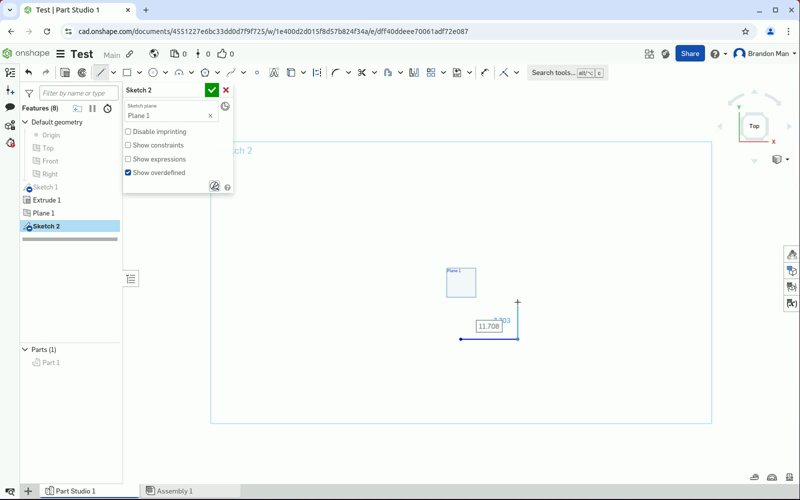
key_down(shift)
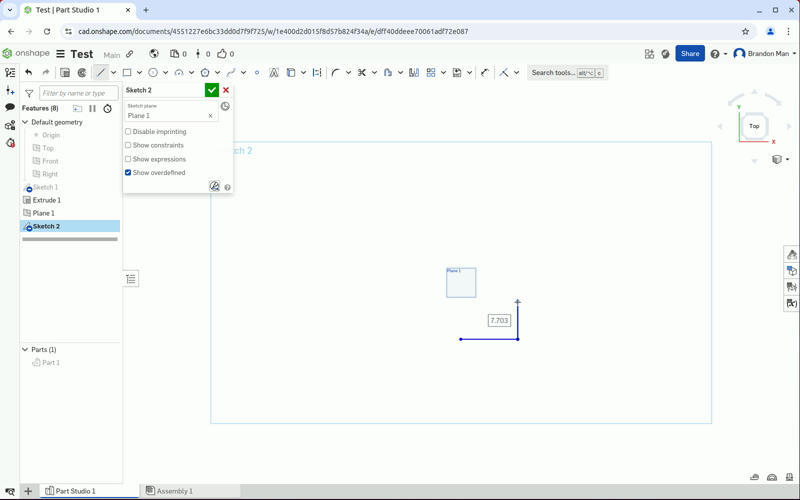
mouse_move(547, 301)
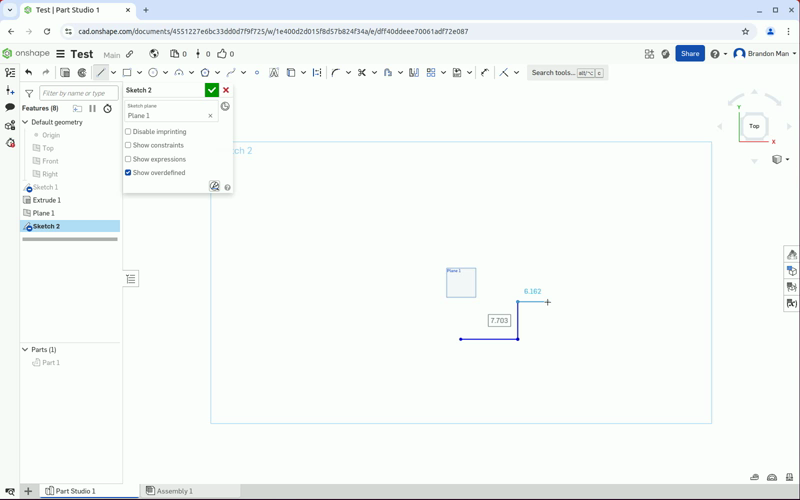
mouse_move(460, 301)
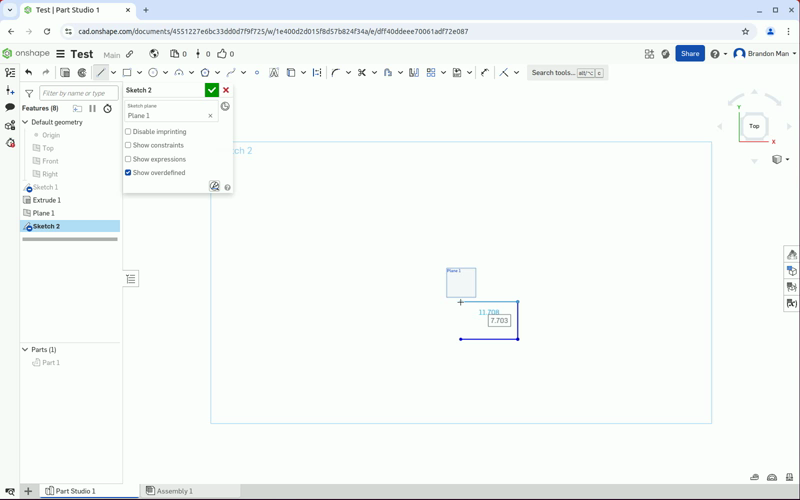
click(460, 301)
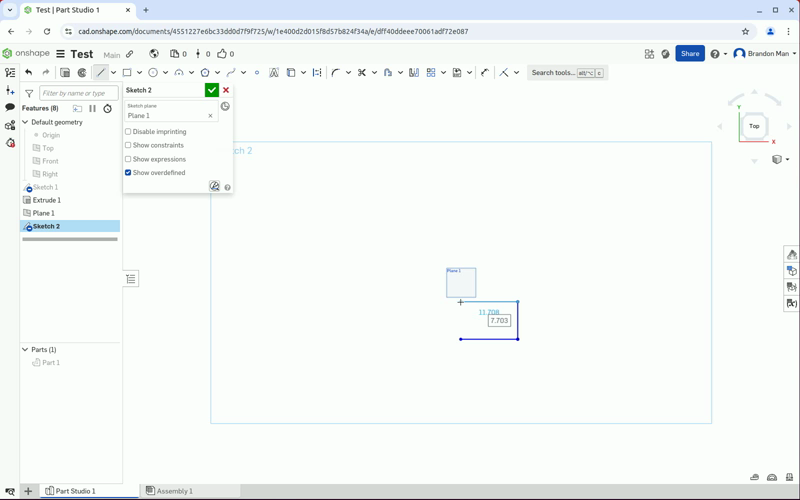
key_up(shift)
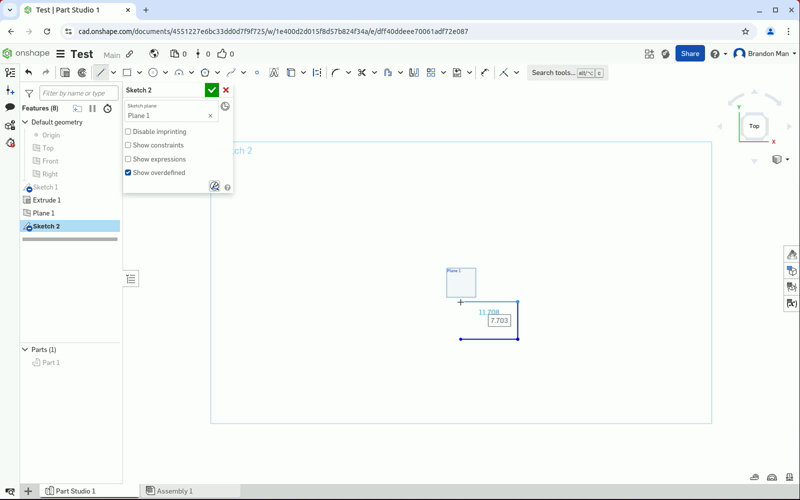
mouse_move(490, 301)
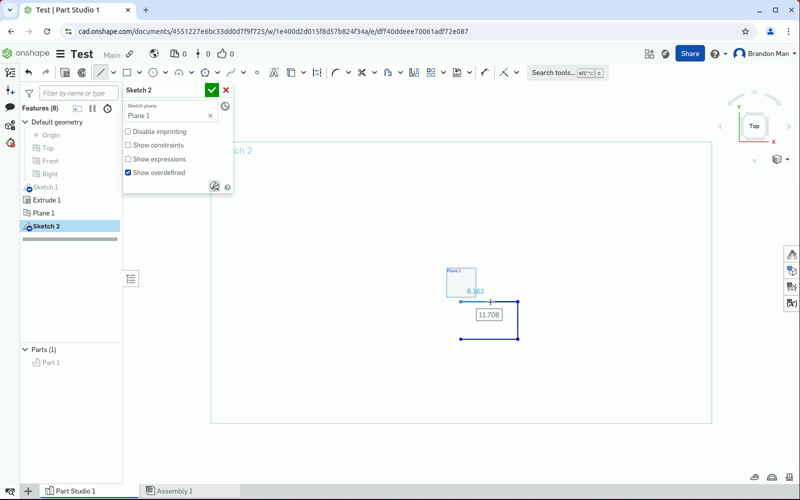
key_down(shift)
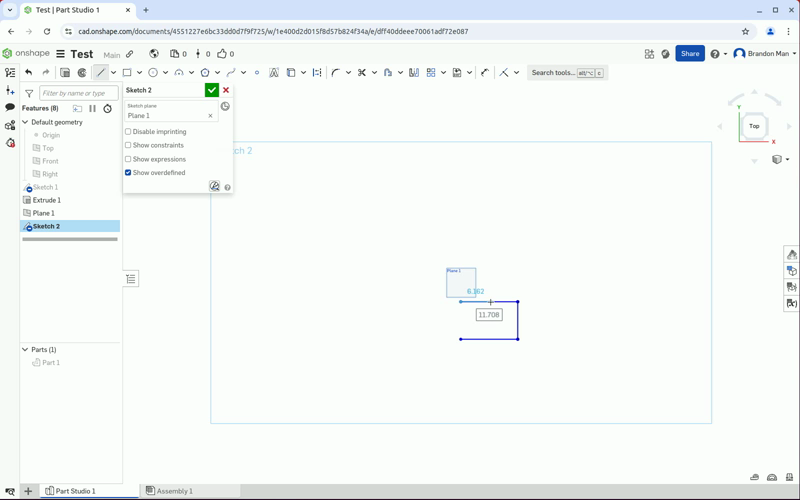
mouse_move(460, 339)
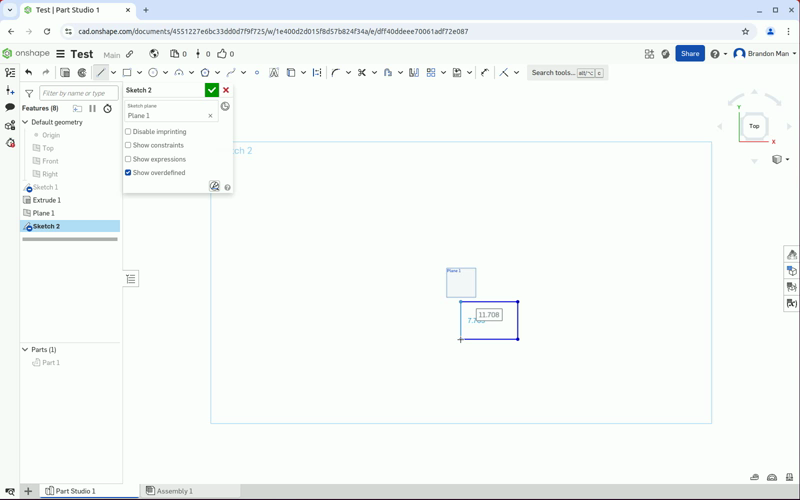
key_up(shift)
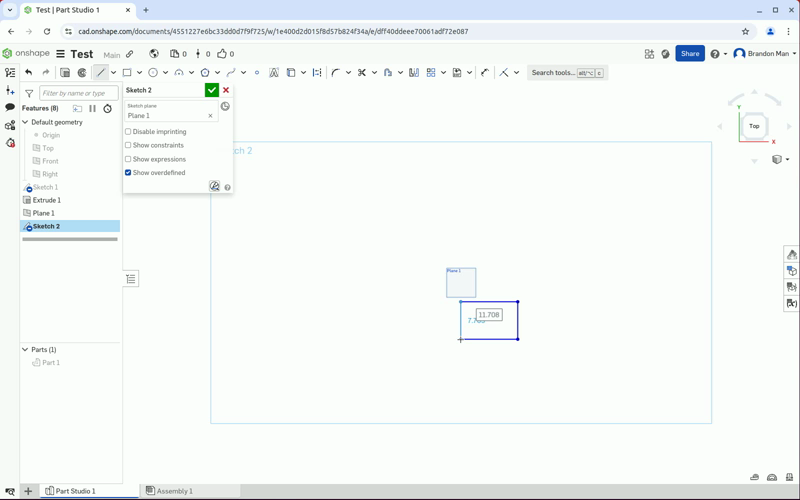
click(460, 339)
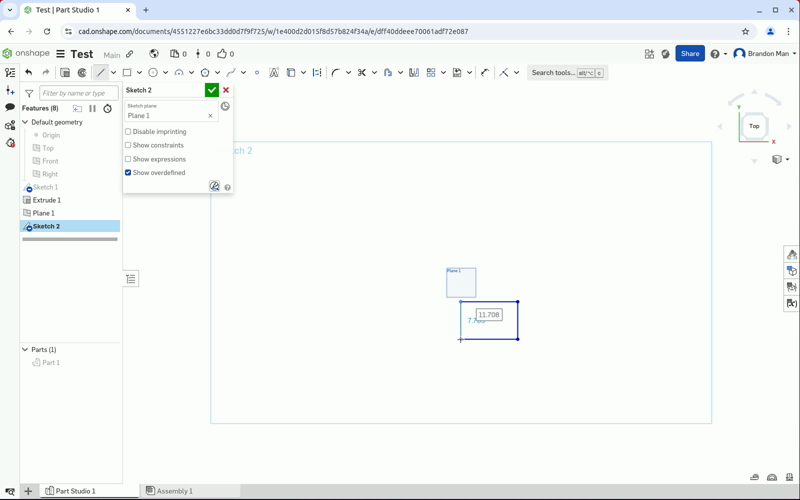
key(esc)
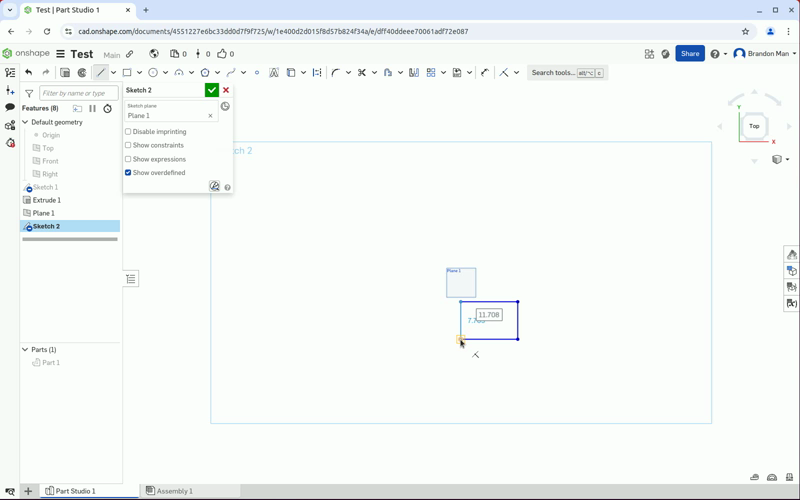
mouse_move(489, 317)
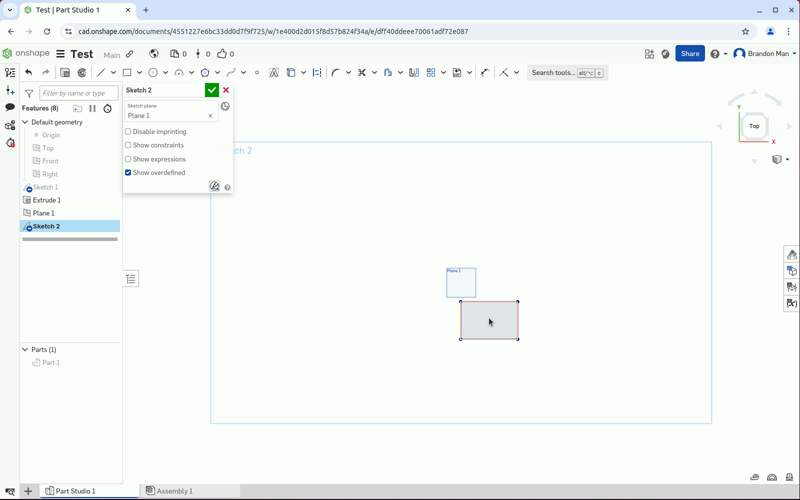
click(489, 317)
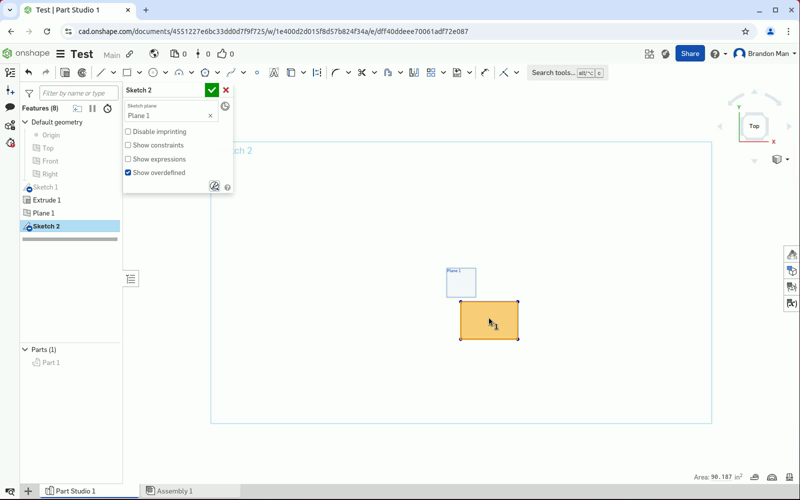
mouse_move(73, 352)
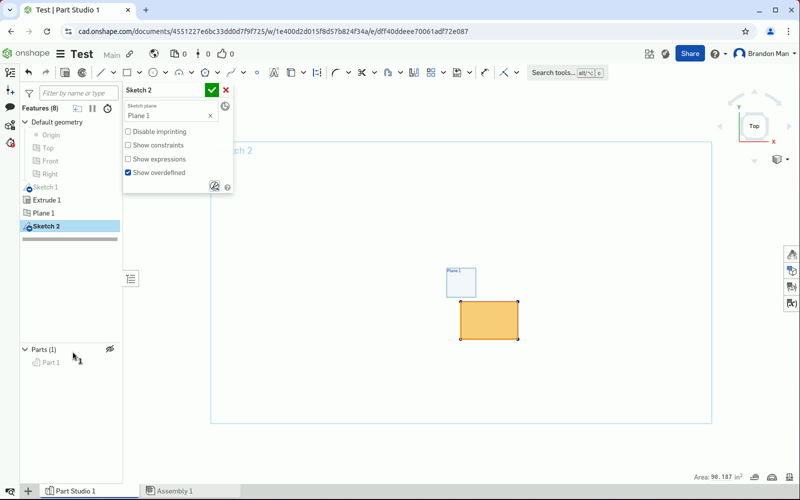
key(shift+y)
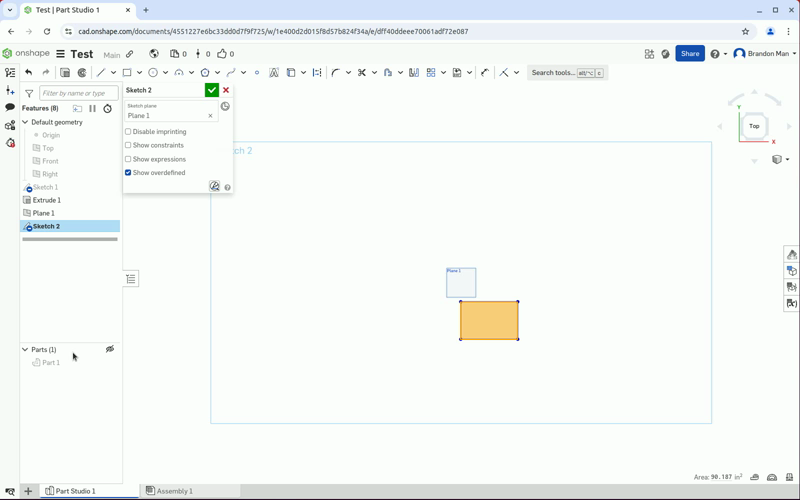
key(shift+e)
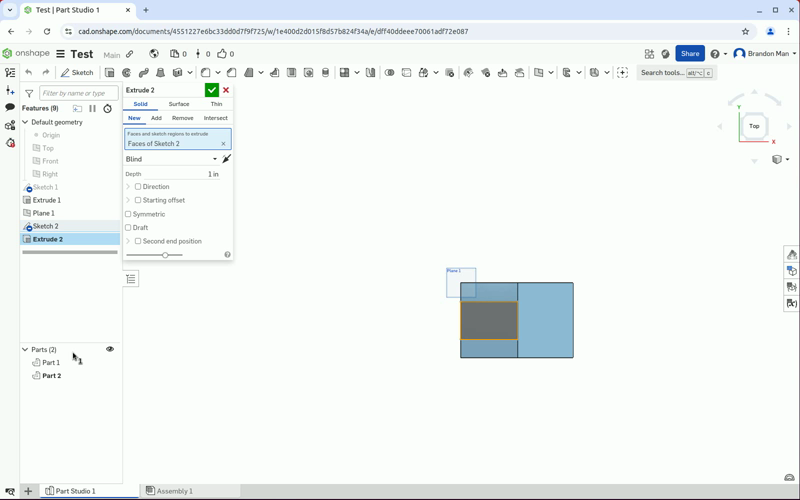
mouse_move(143, 106)
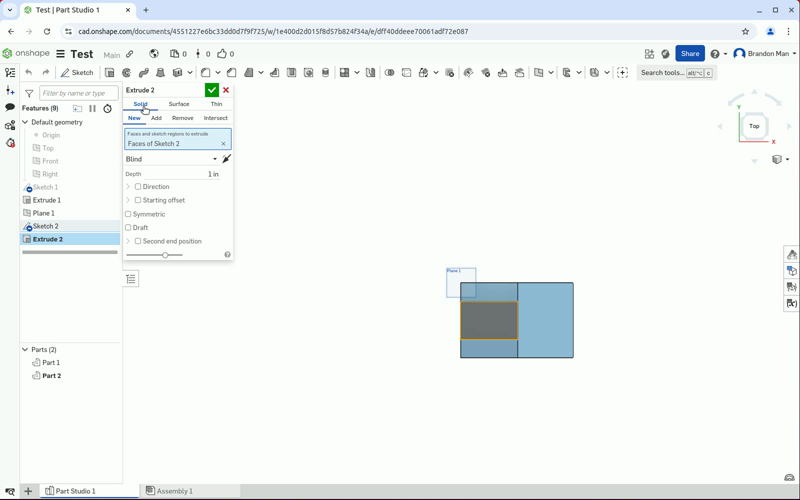
click(143, 106)
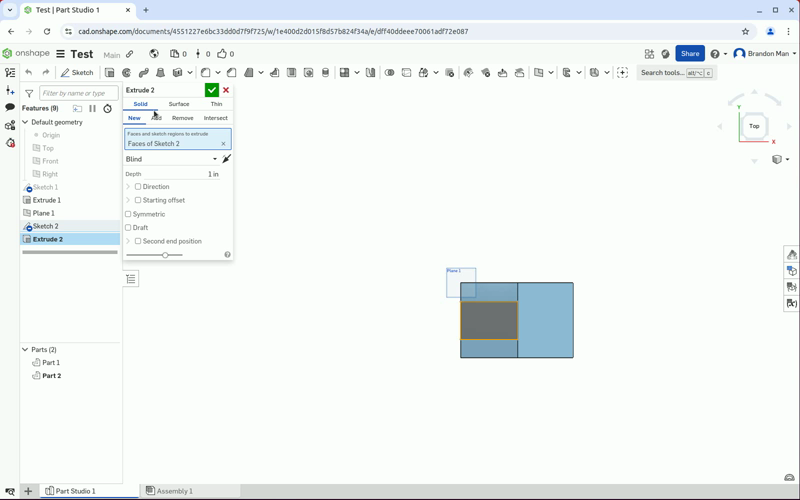
mouse_move(186, 120)
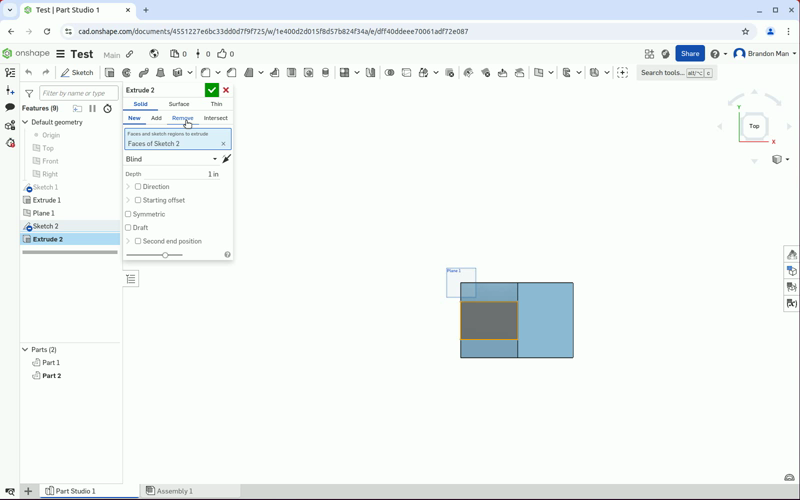
click(186, 120)
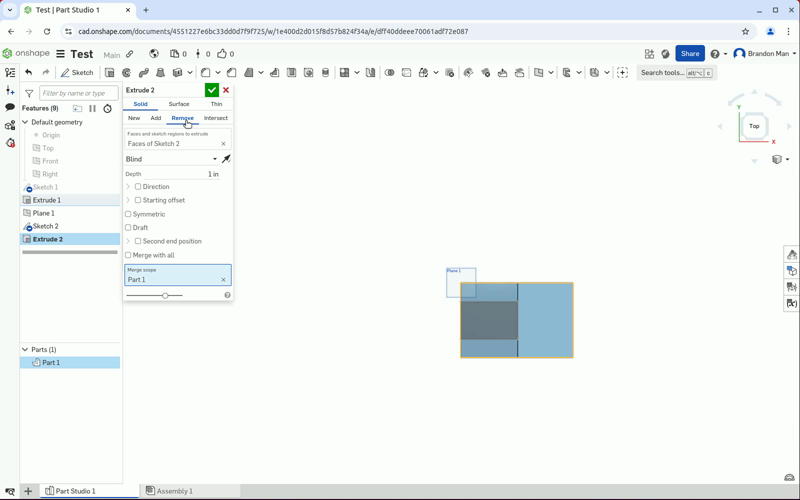
key(tab, 4)
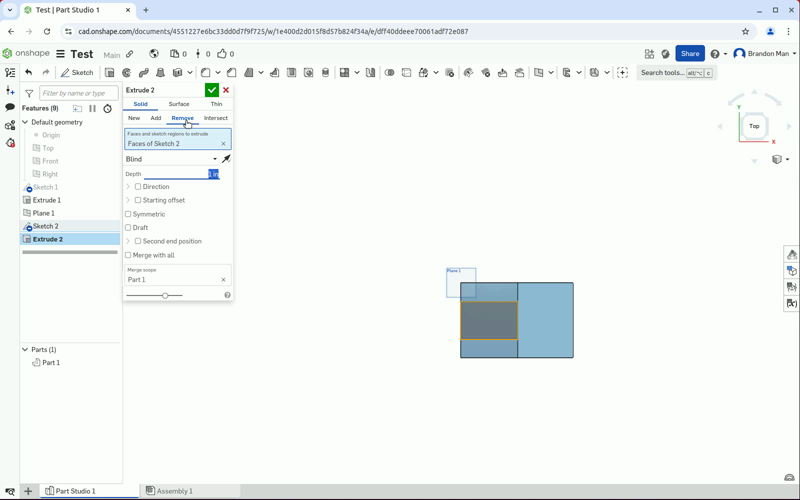
text(7.703)
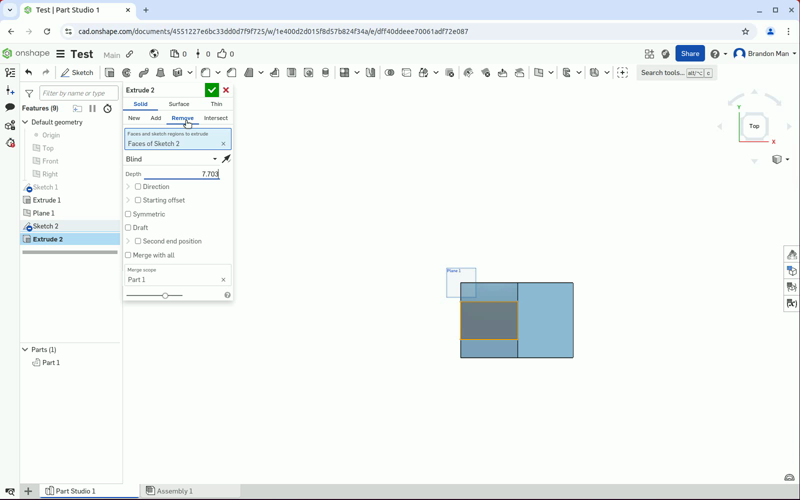
key(tab, 6)
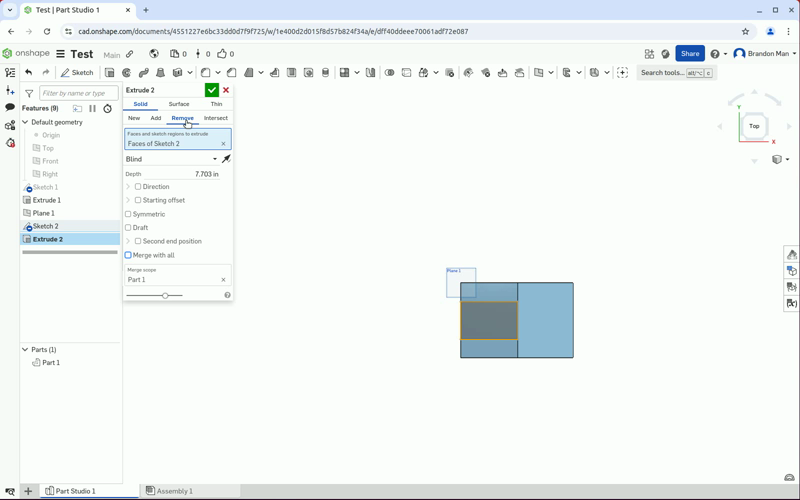
key(space)
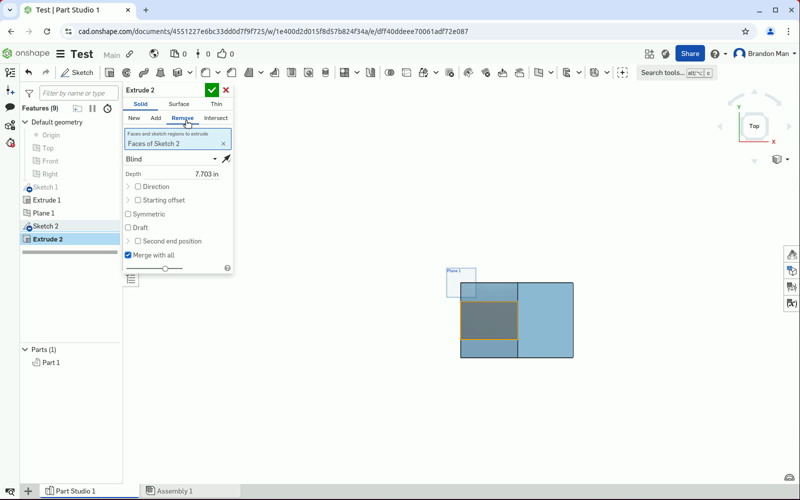
key(enter)
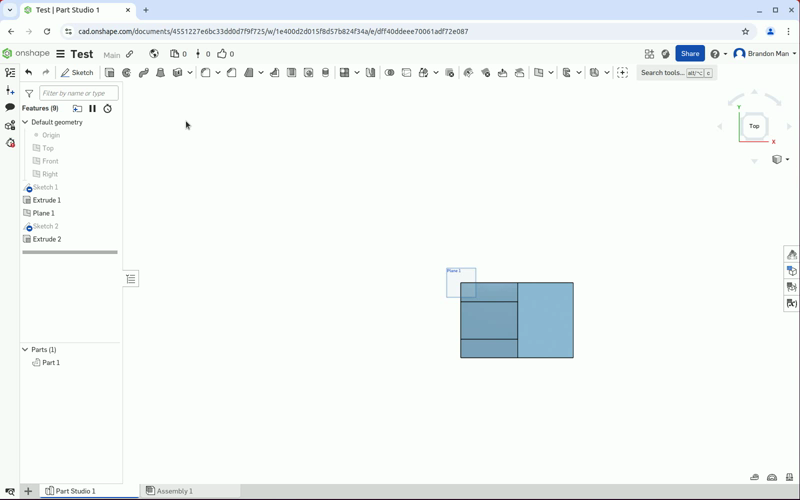
key(shift+h)
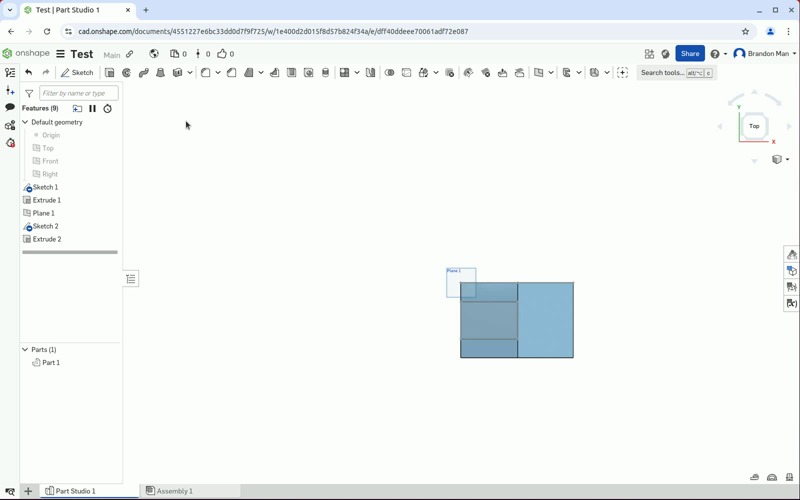
key(shift+h)
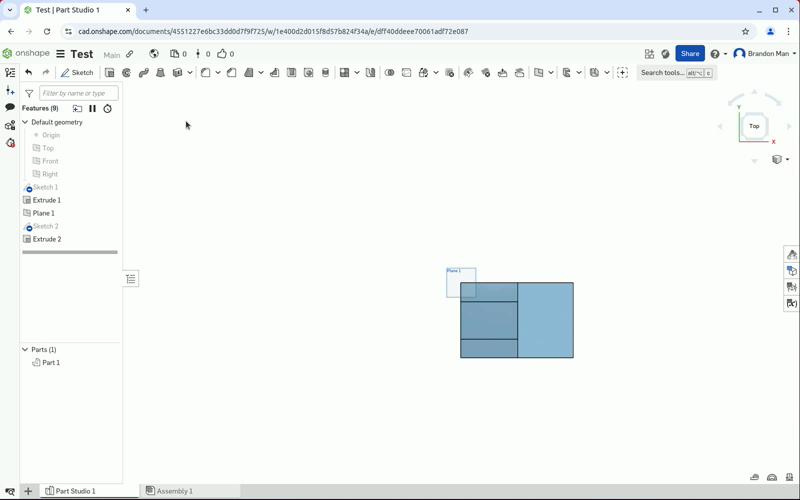
mouse_move(73, 189)
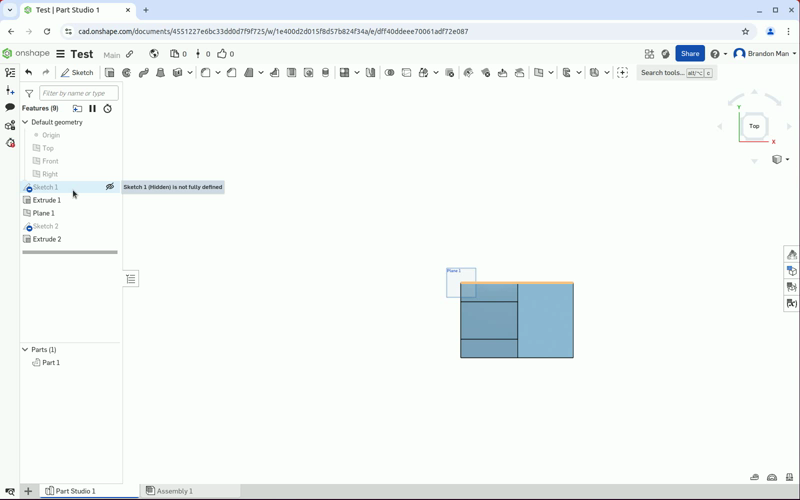
click(73, 189)
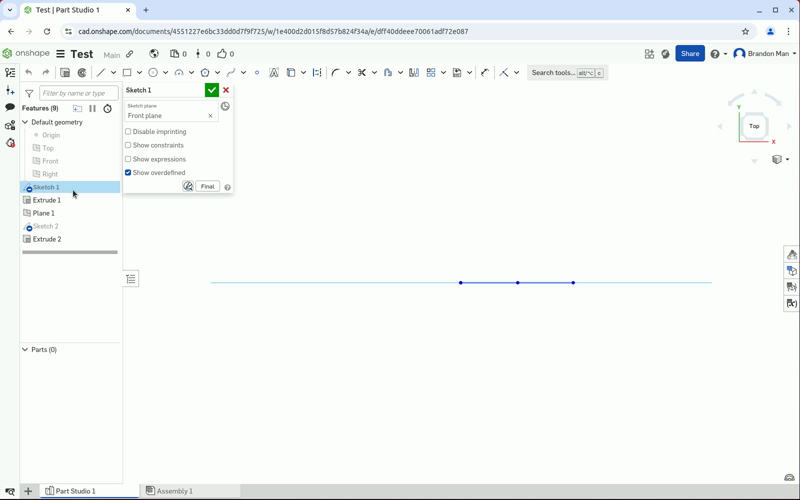
mouse_move(229, 92)
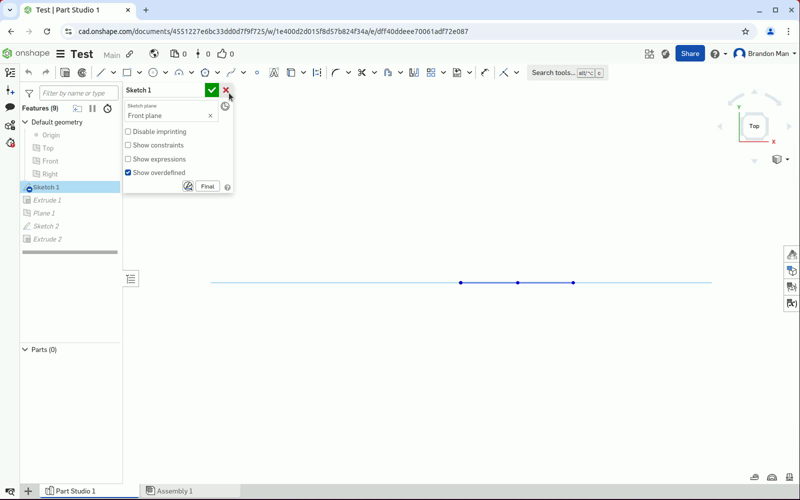
click(229, 92)
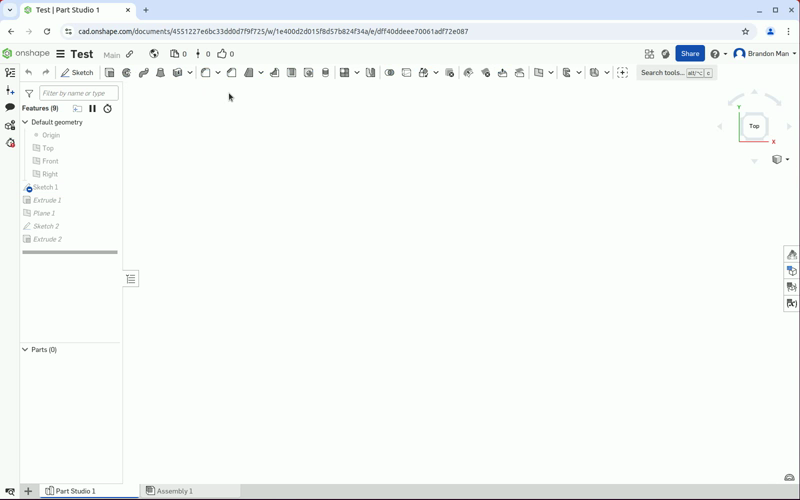
key(shift+s)
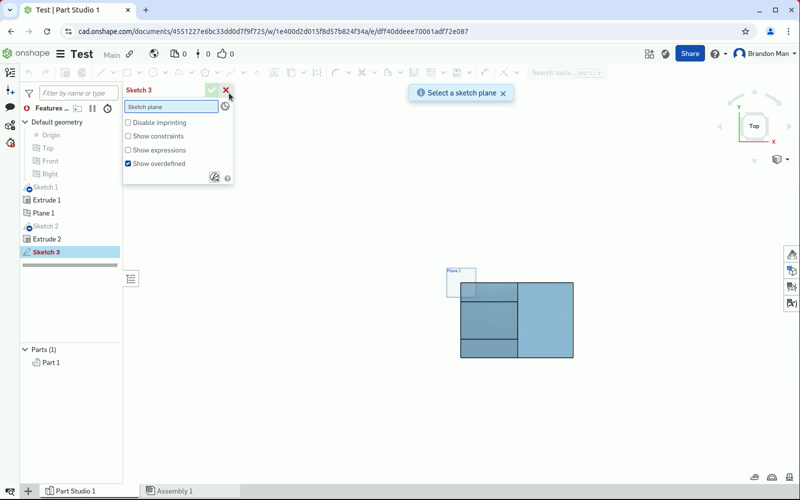
mouse_move(73, 215)
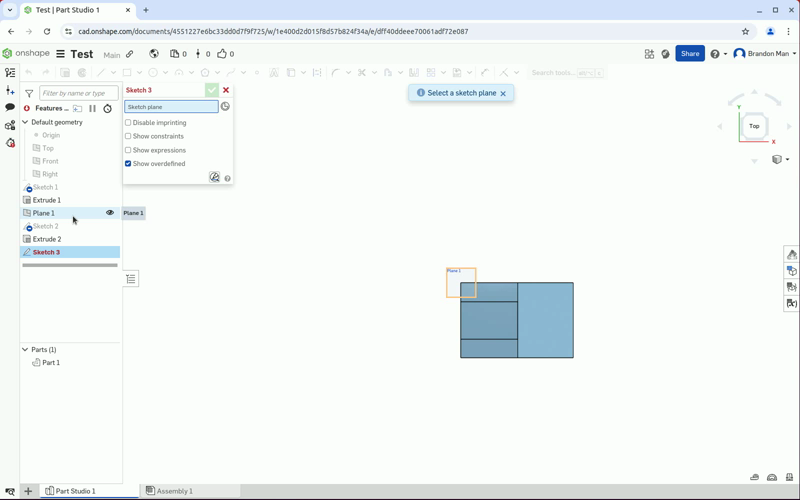
click(73, 215)
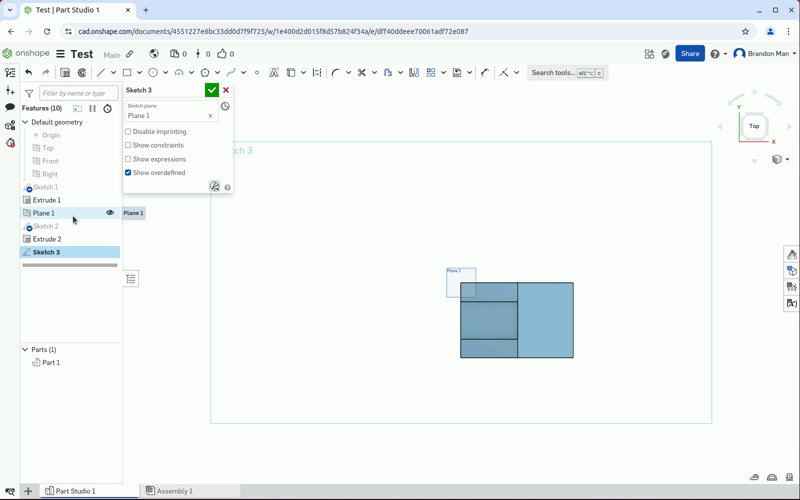
mouse_move(73, 352)
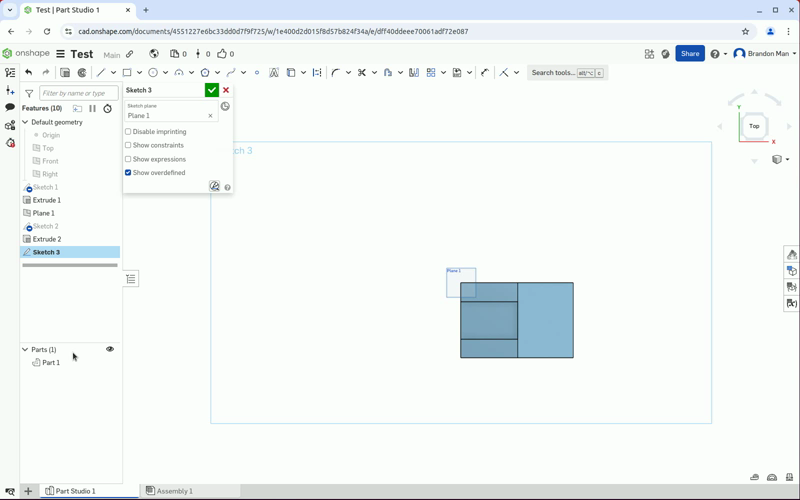
key(y)
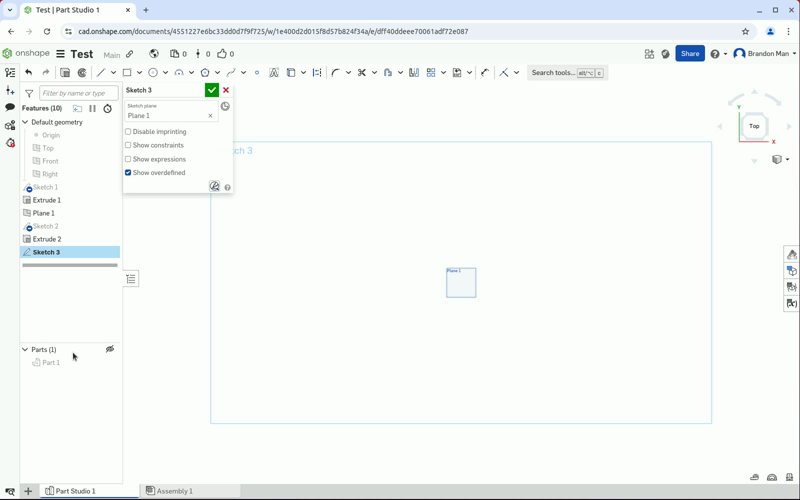
key(l)
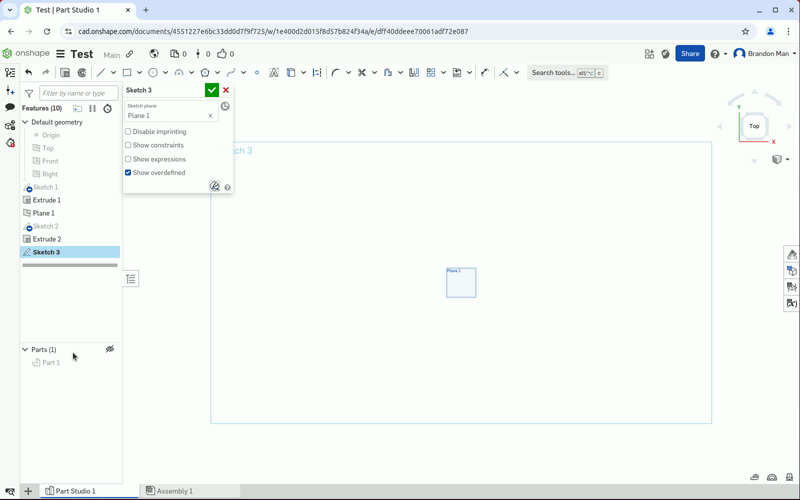
key_down(shift)
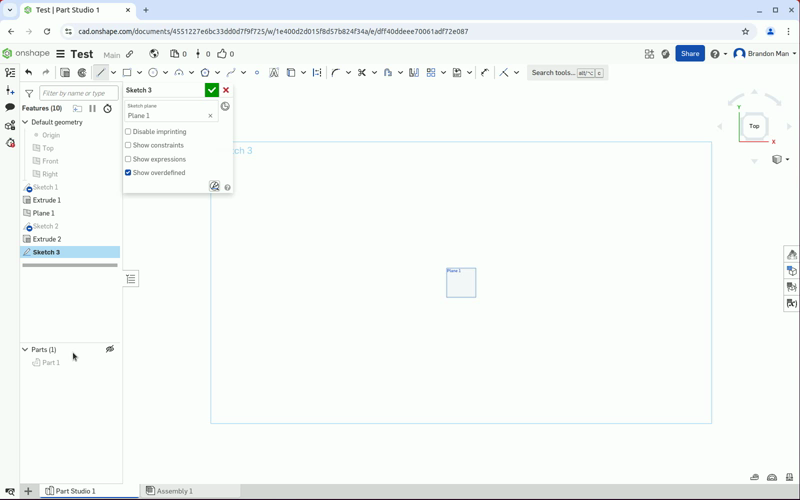
mouse_move(516, 339)
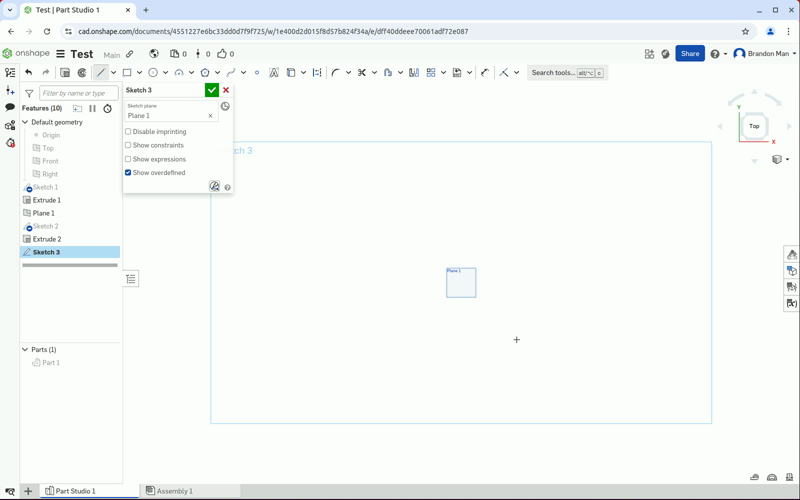
click(516, 339)
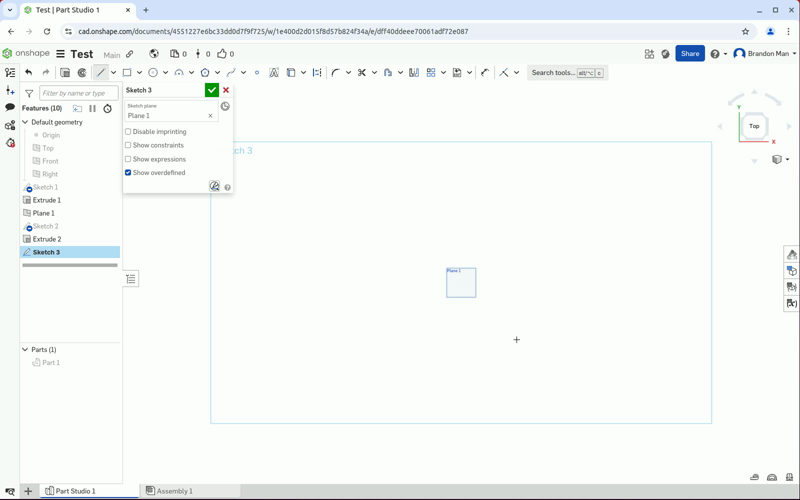
key_up(shift)
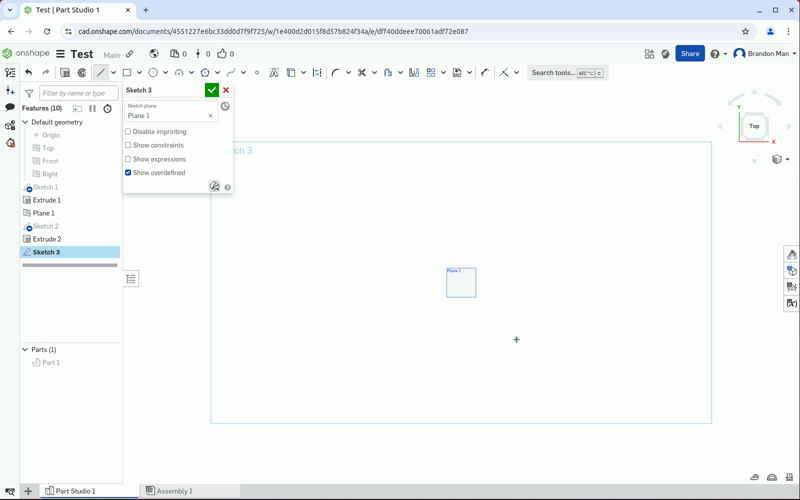
key_down(shift)
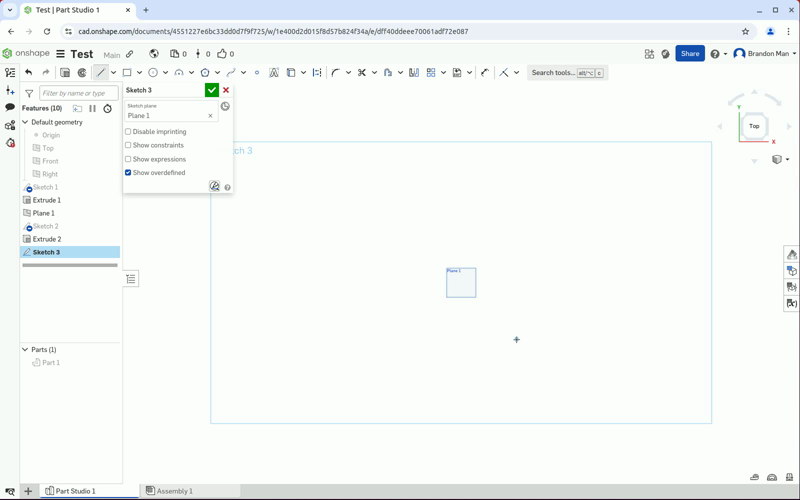
mouse_move(546, 339)
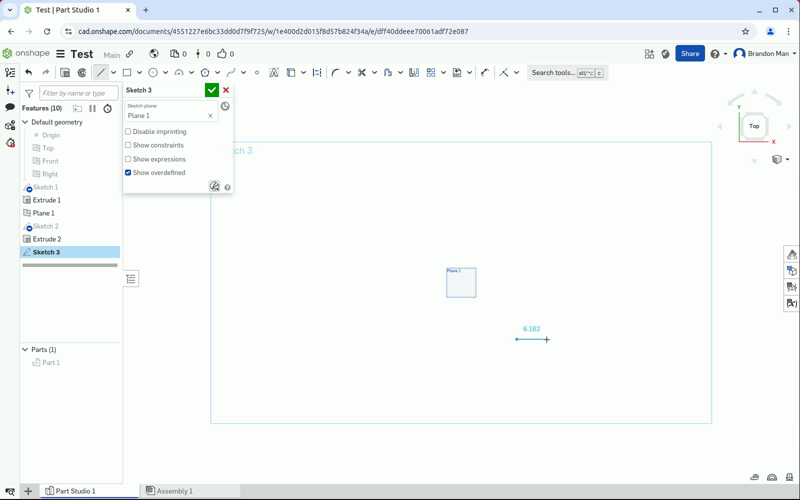
mouse_move(545, 339)
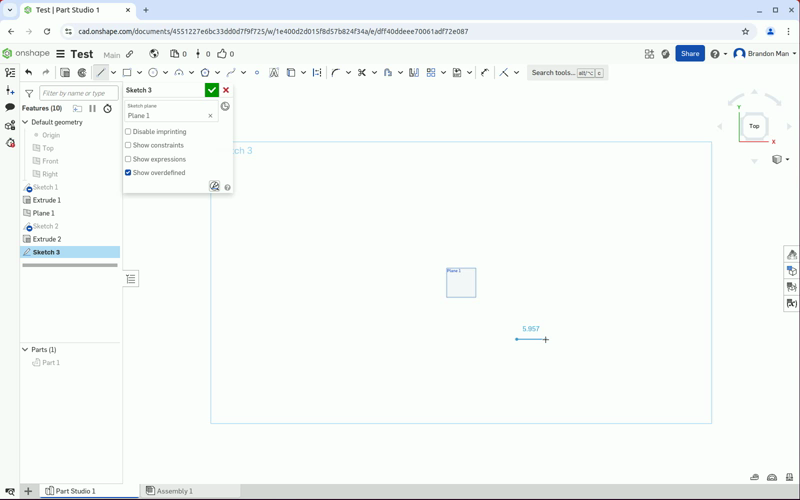
click(545, 339)
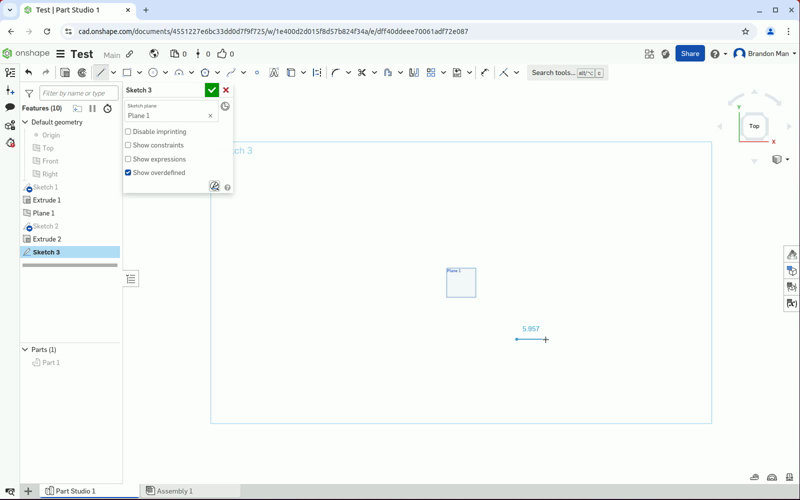
key_up(shift)
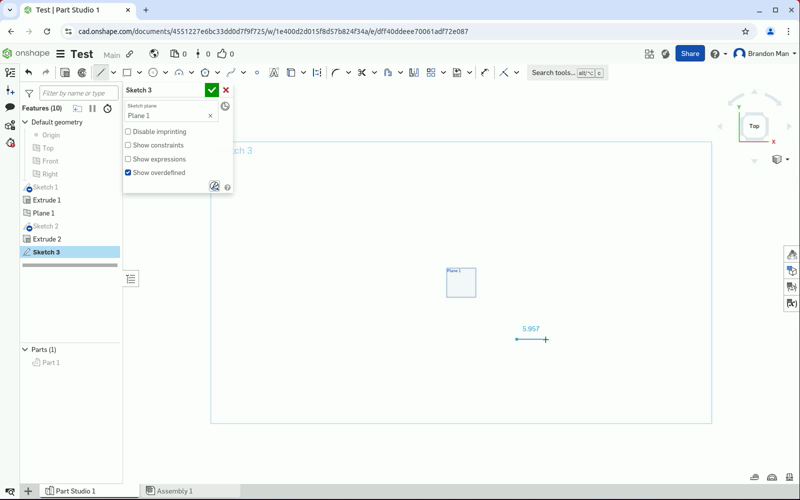
key_down(shift)
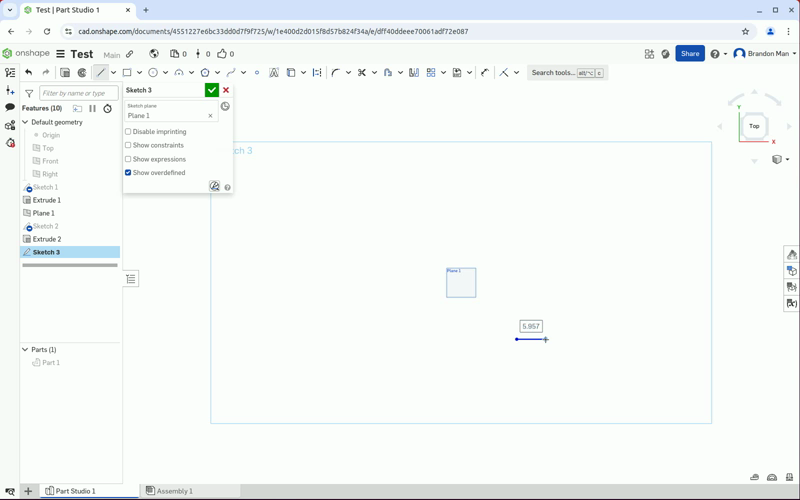
mouse_move(575, 339)
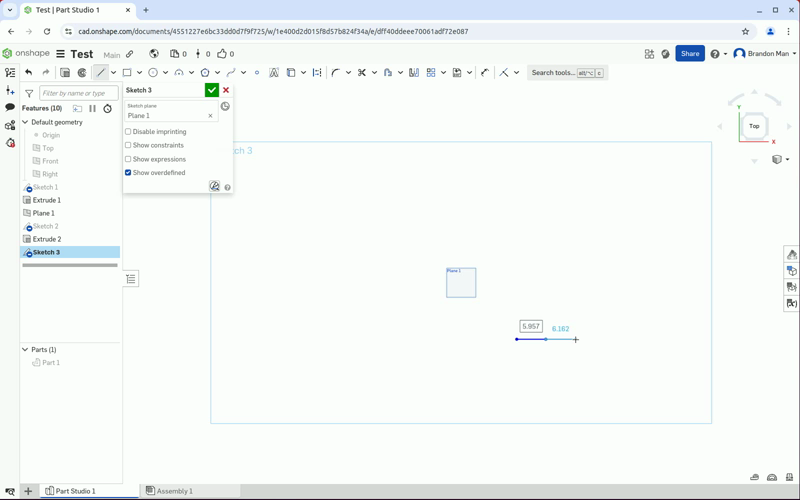
mouse_move(545, 300)
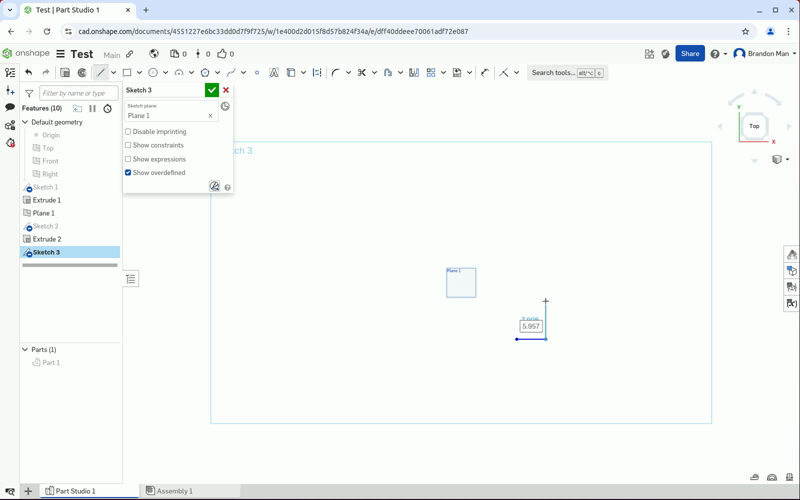
click(545, 300)
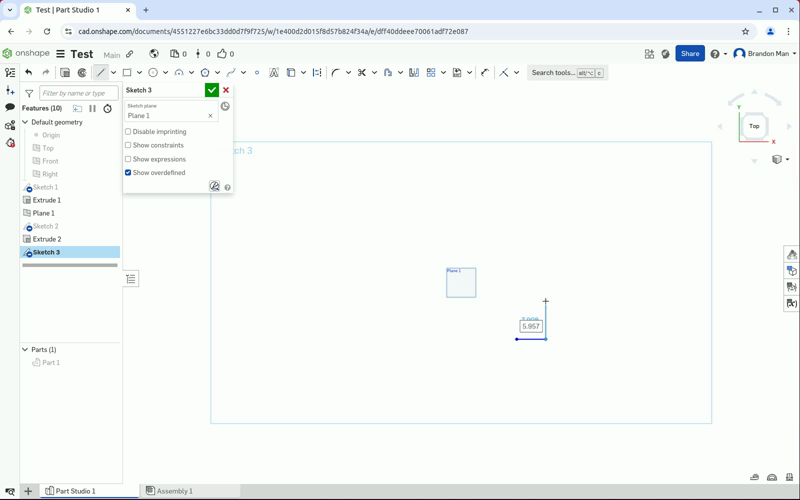
key_up(shift)
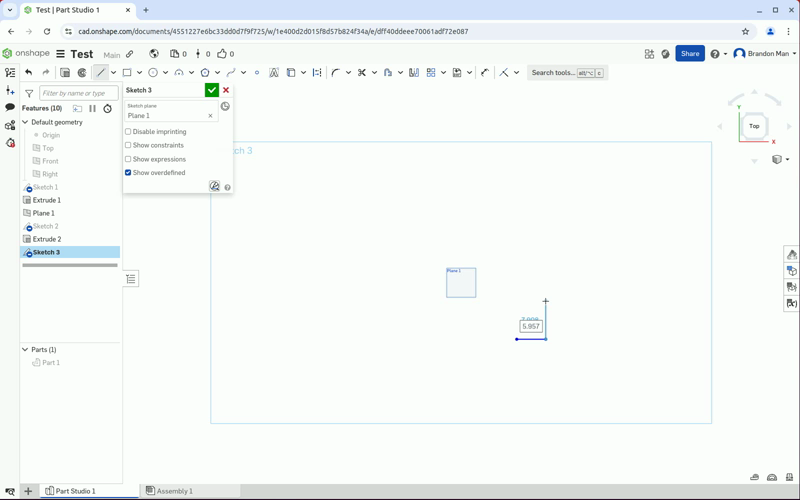
key_down(shift)
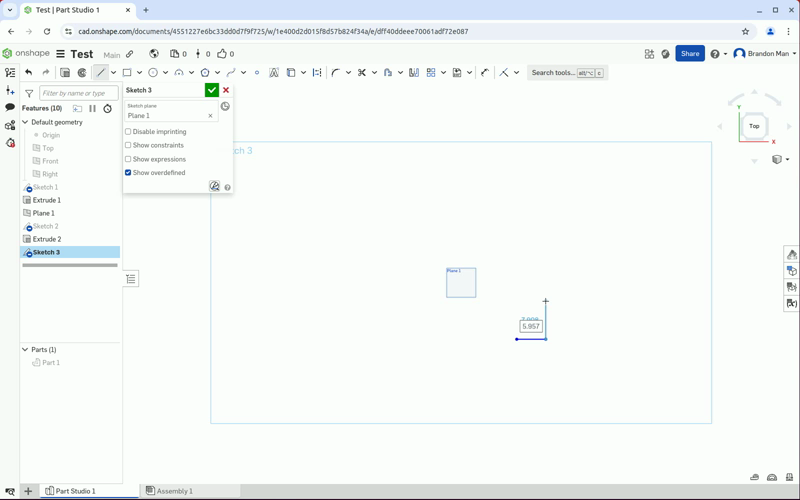
mouse_move(575, 300)
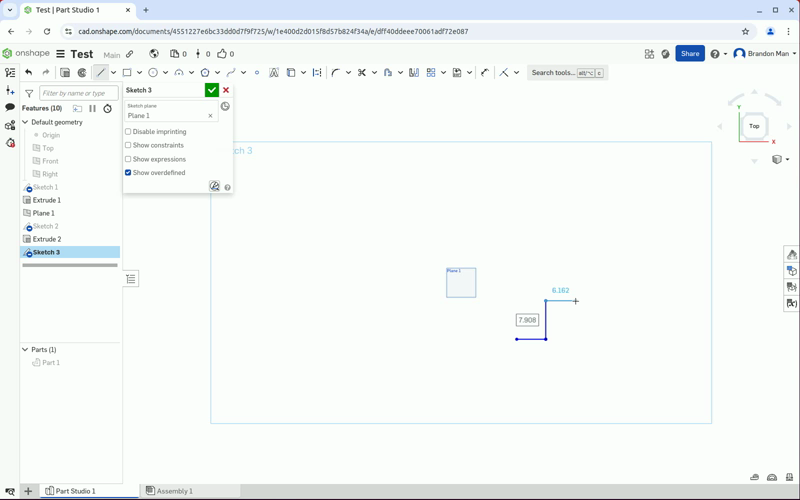
mouse_move(516, 300)
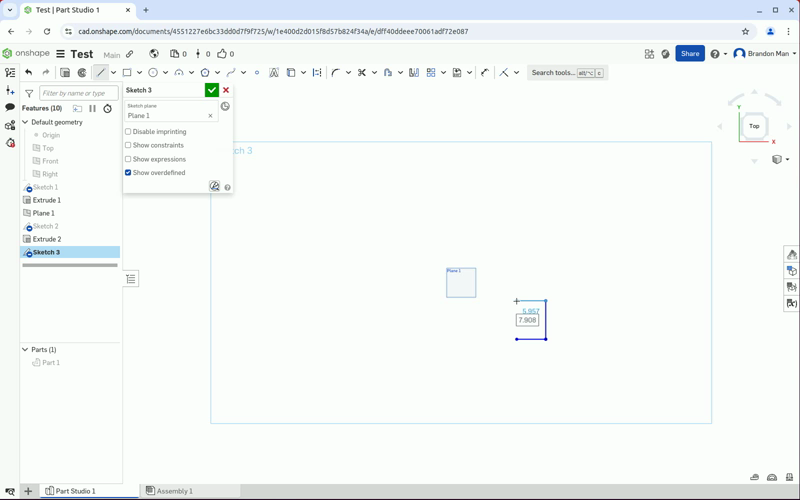
click(516, 300)
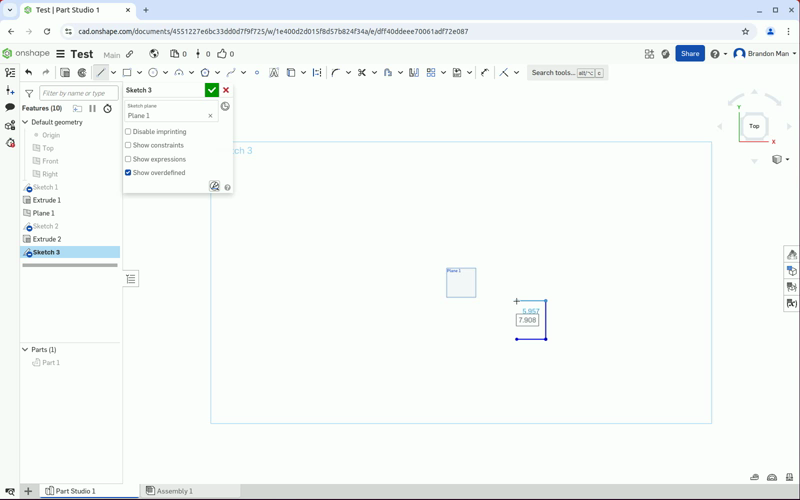
key_up(shift)
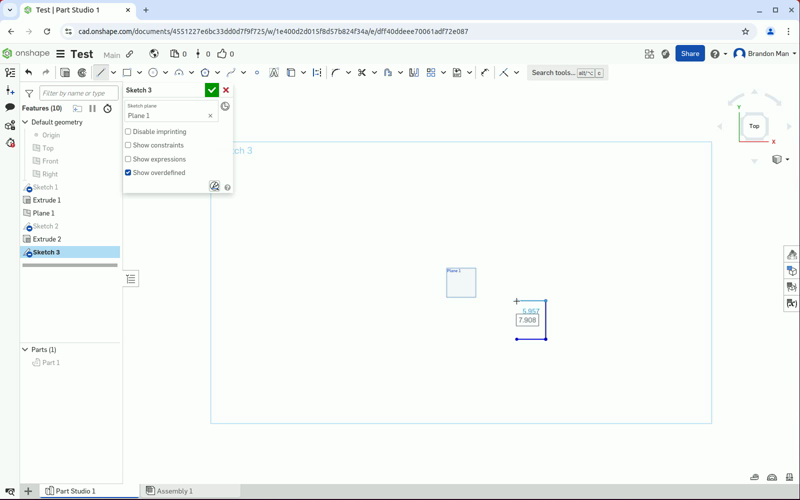
mouse_move(546, 300)
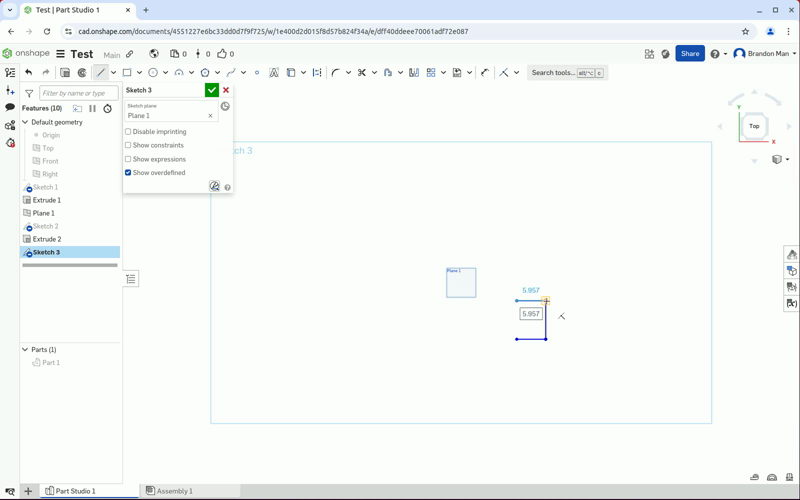
key_down(shift)
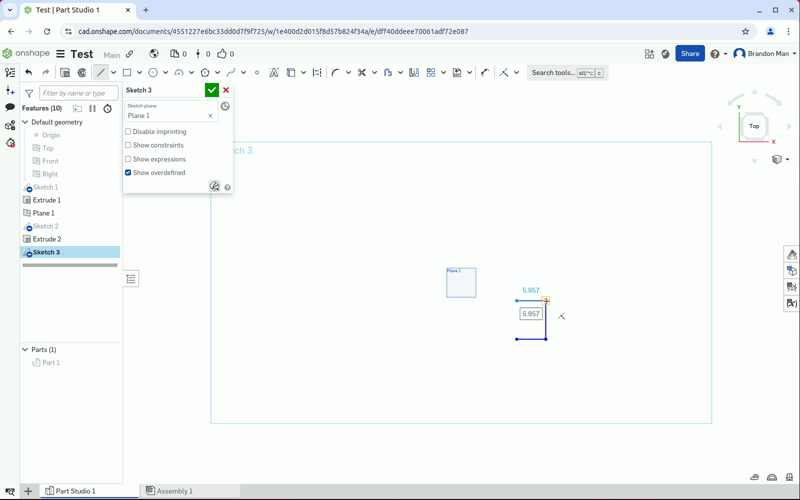
mouse_move(516, 339)
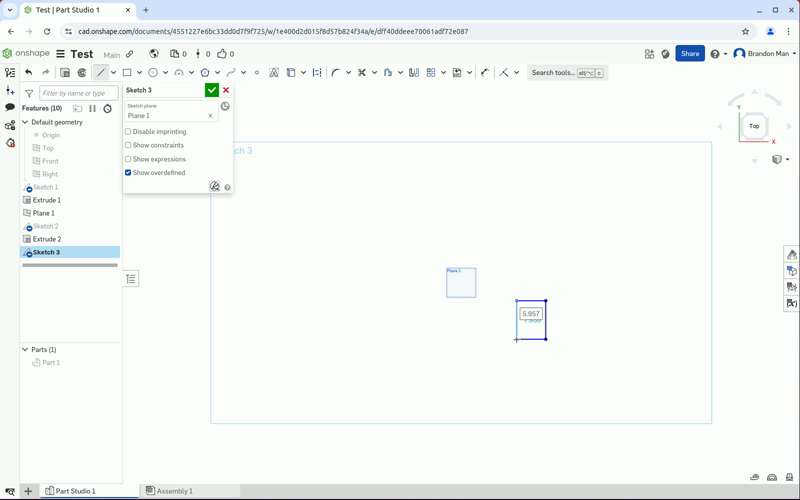
key_up(shift)
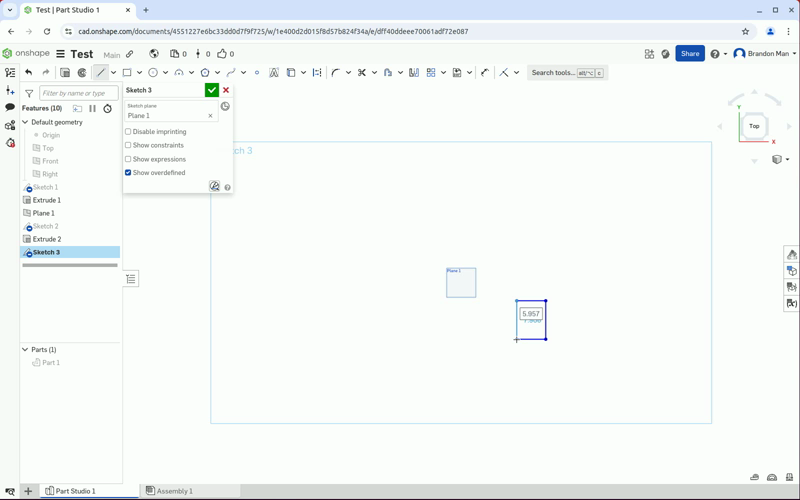
click(516, 339)
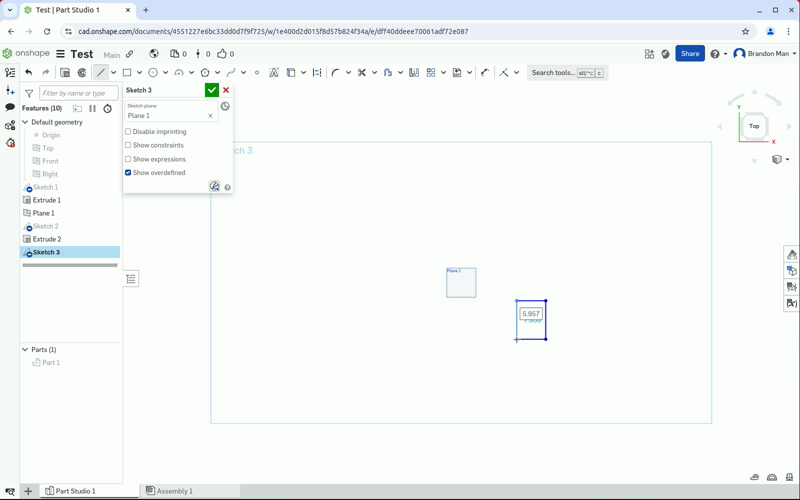
key(esc)
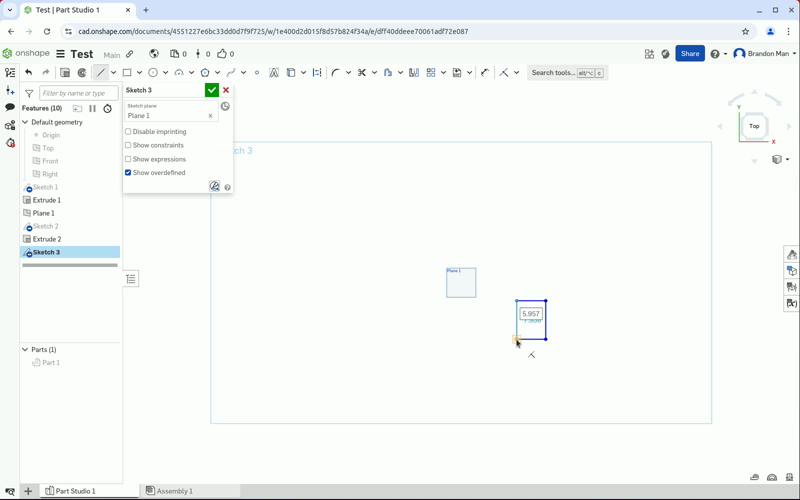
mouse_move(526, 303)
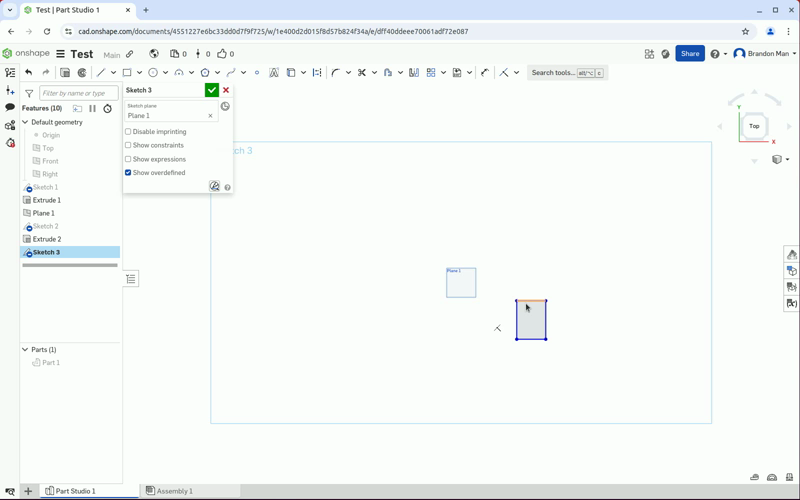
scroll(6)
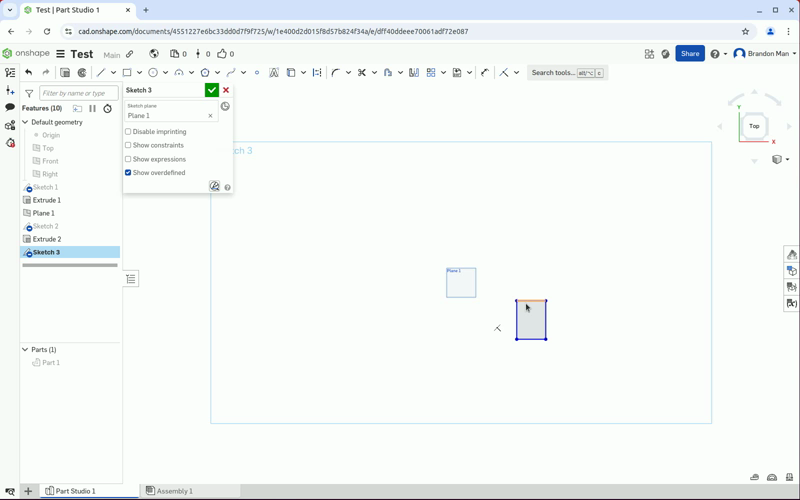
scroll(6)
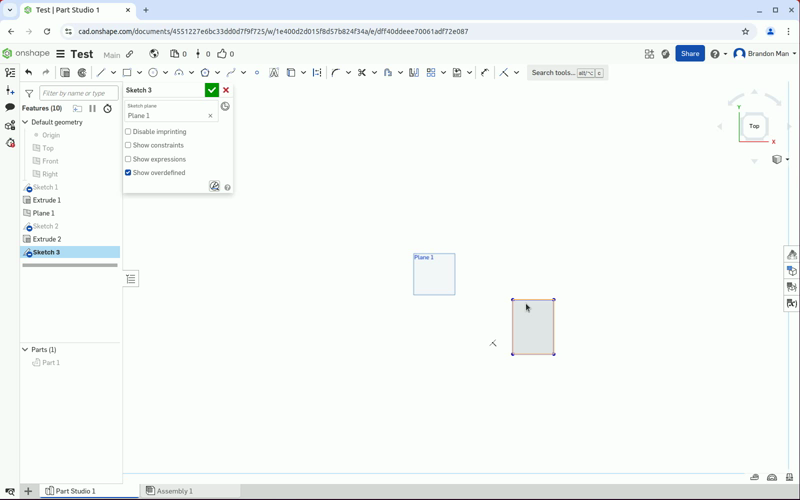
scroll(6)
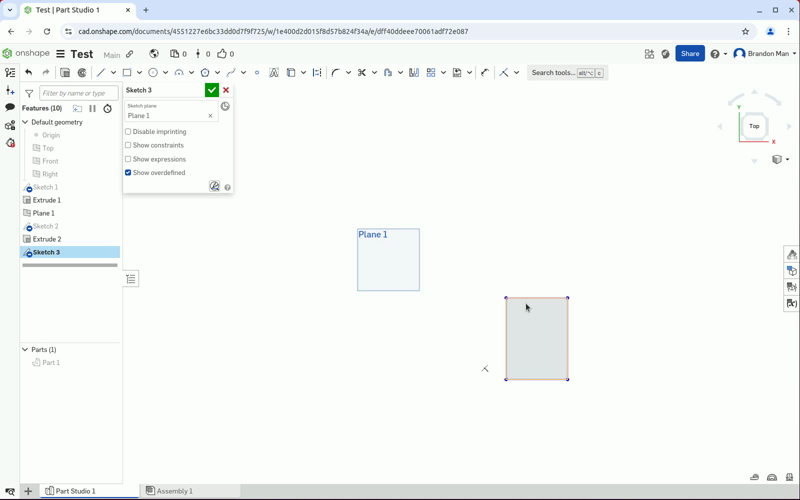
scroll(6)
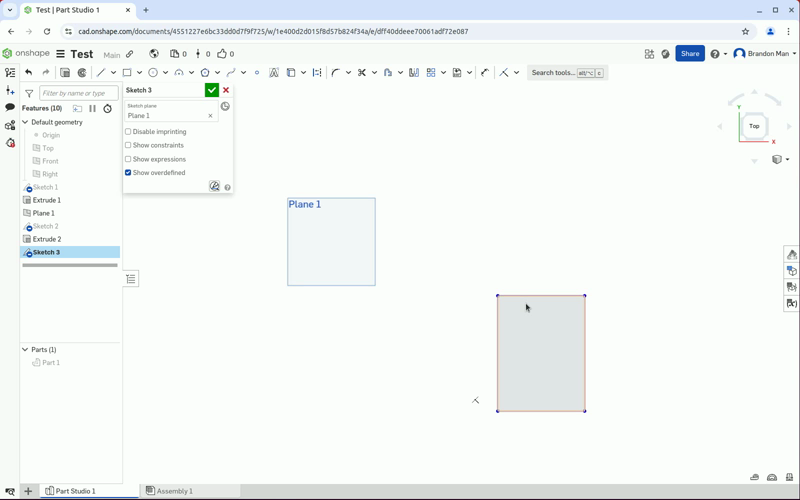
scroll(6)
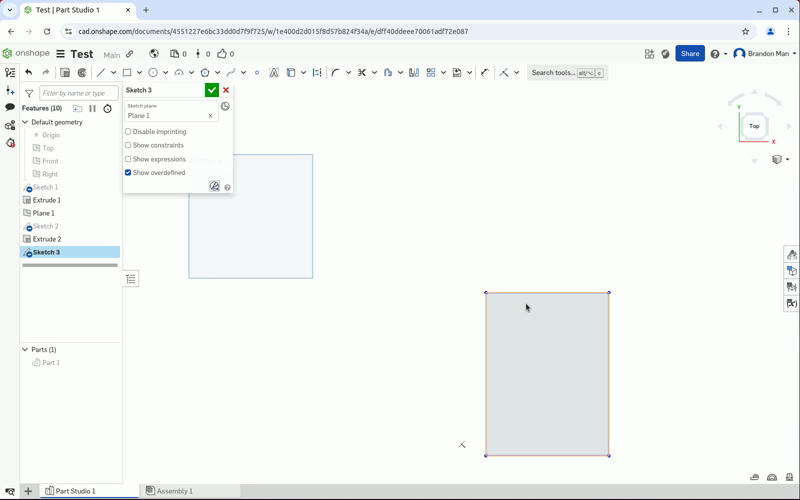
scroll(6)
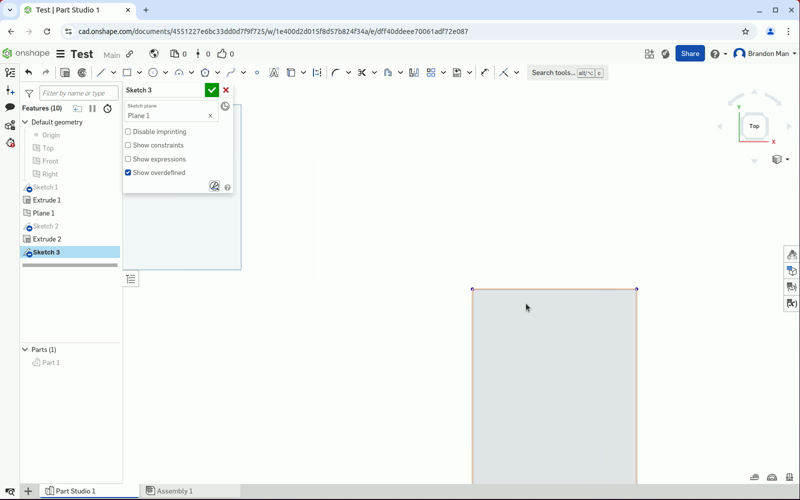
scroll(6)
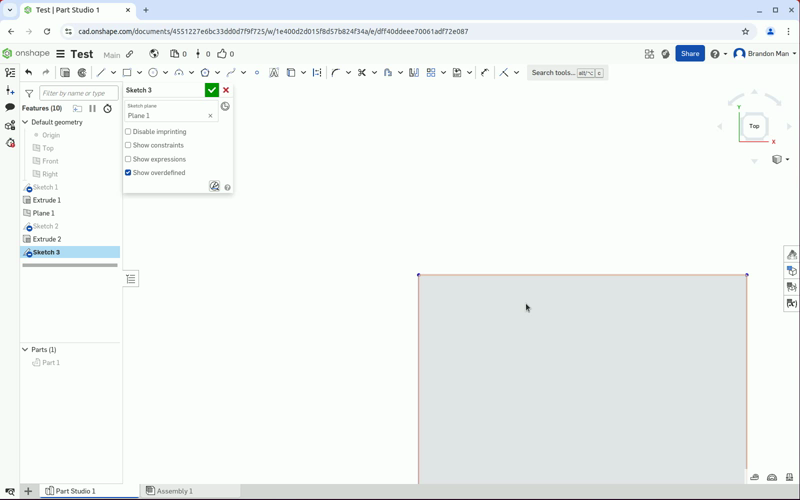
click(526, 303)
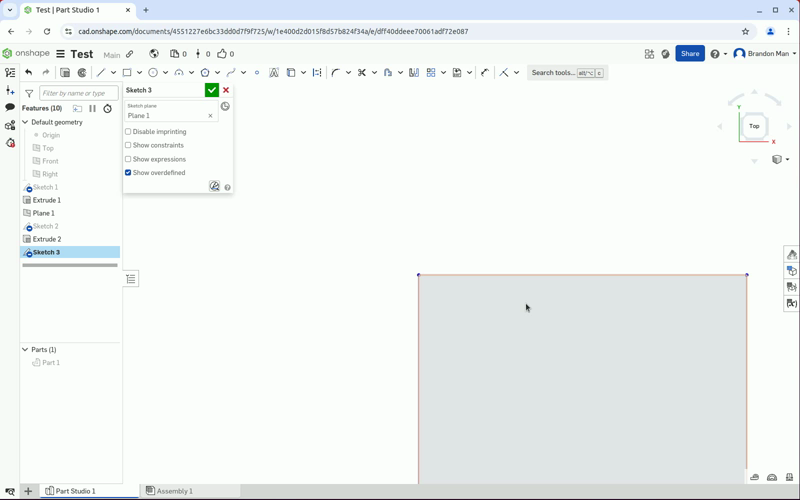
scroll(-6)
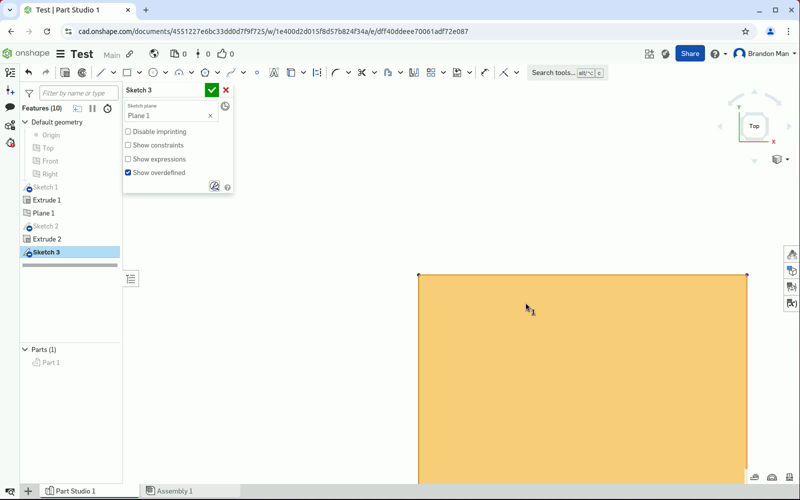
scroll(-6)
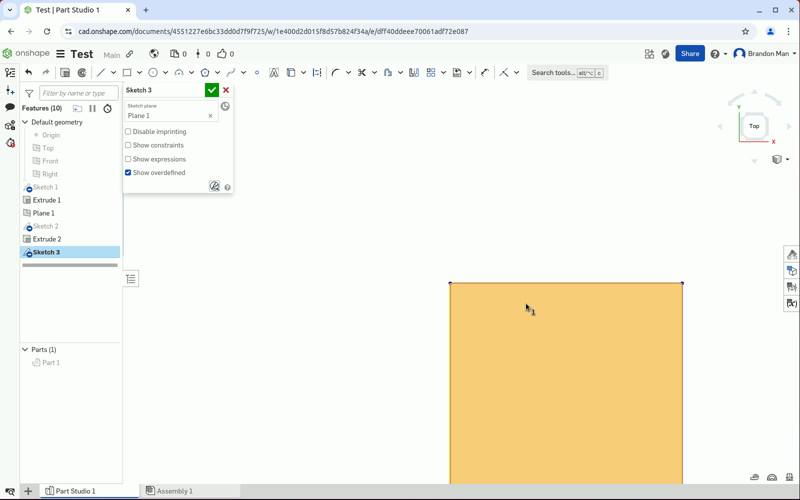
scroll(-6)
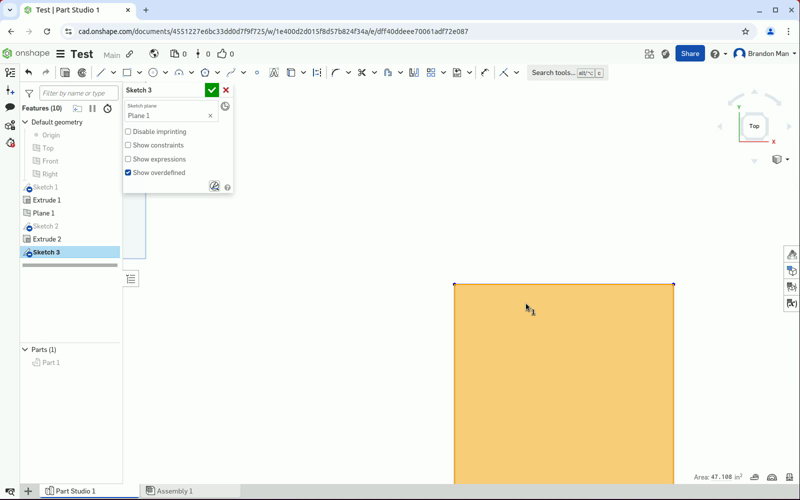
scroll(-6)
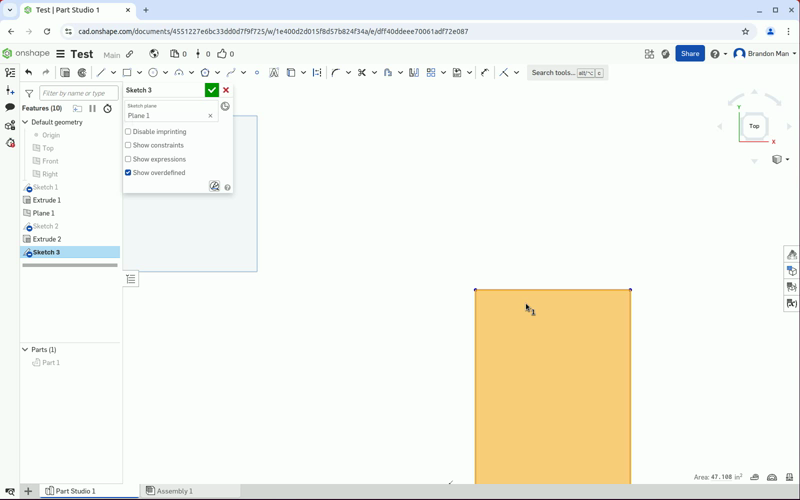
scroll(-6)
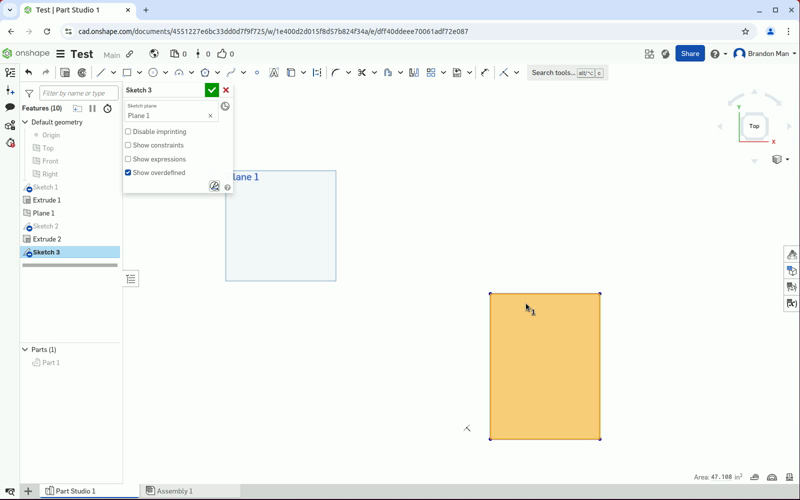
scroll(-6)
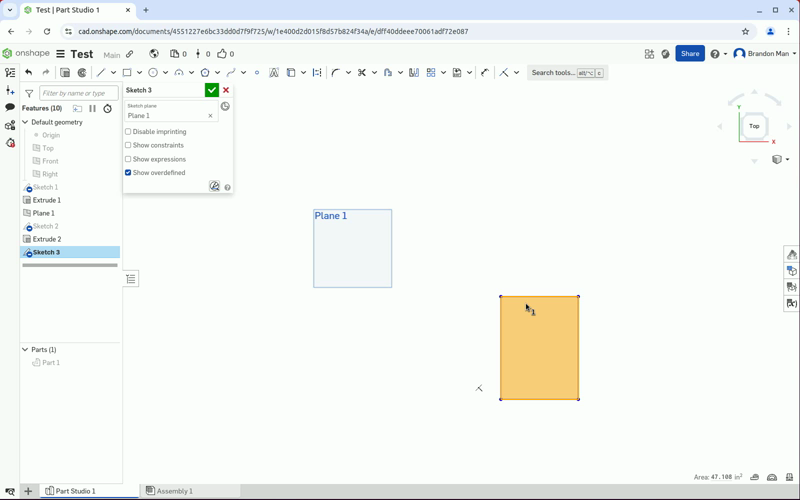
scroll(-6)
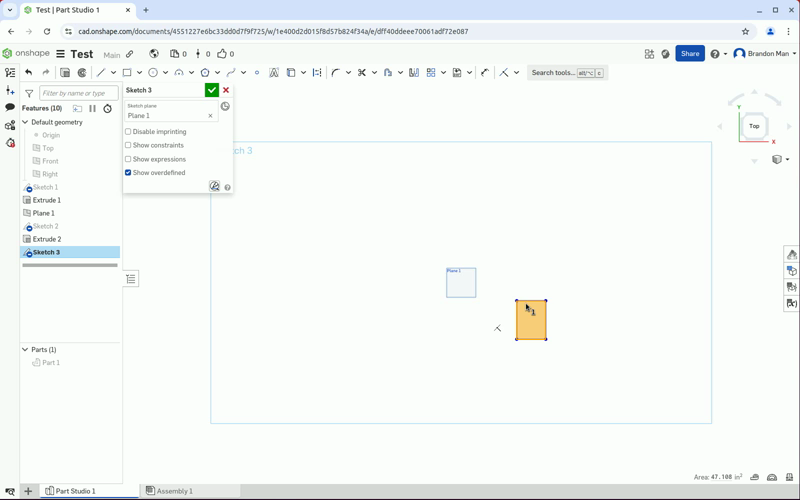
mouse_move(73, 352)
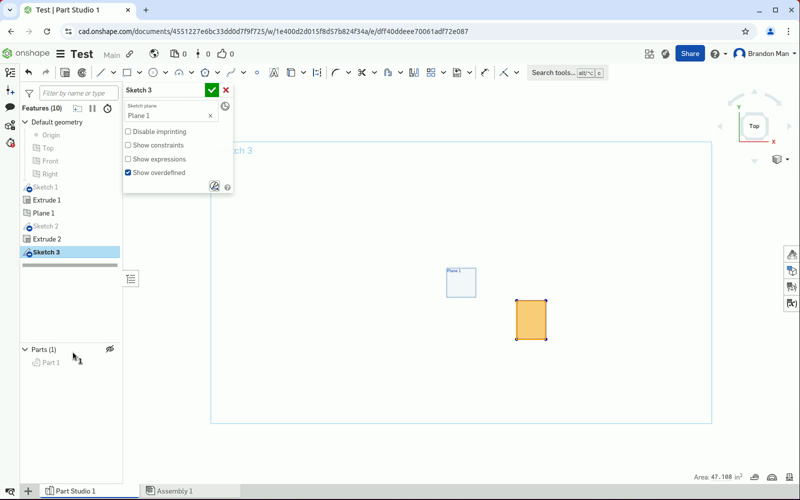
key(shift+y)
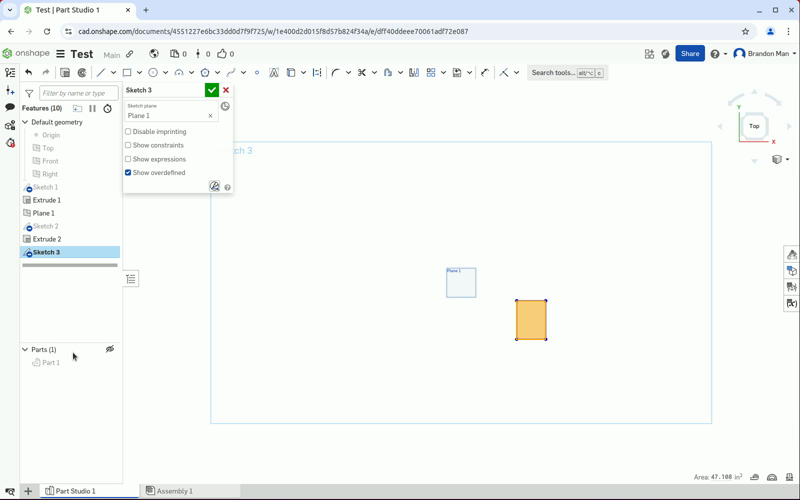
key(shift+e)
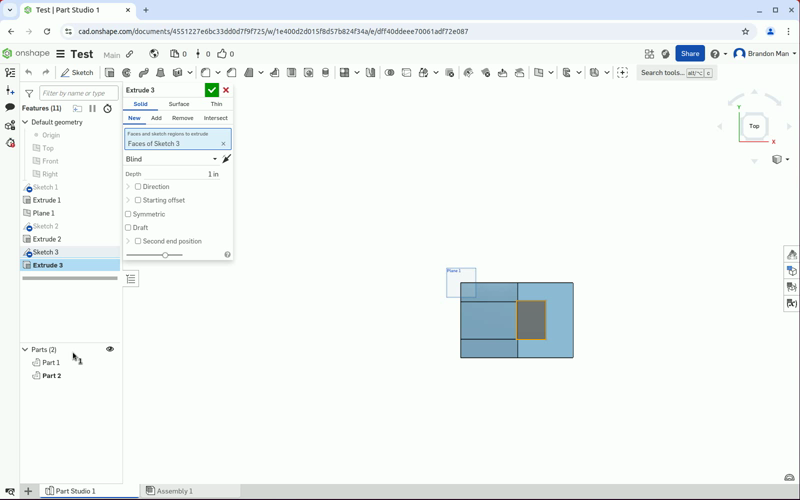
mouse_move(143, 106)
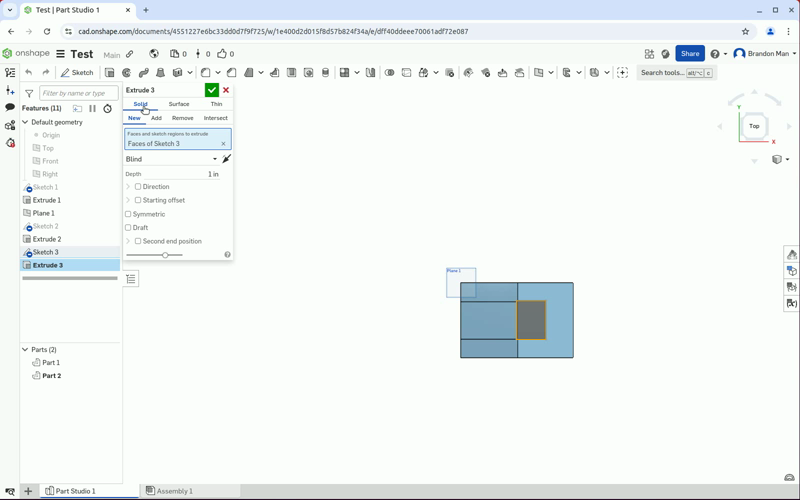
click(143, 106)
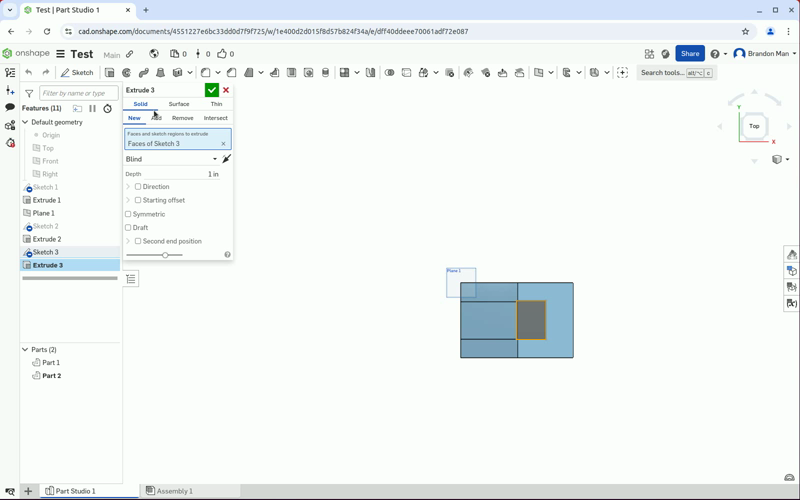
mouse_move(186, 120)
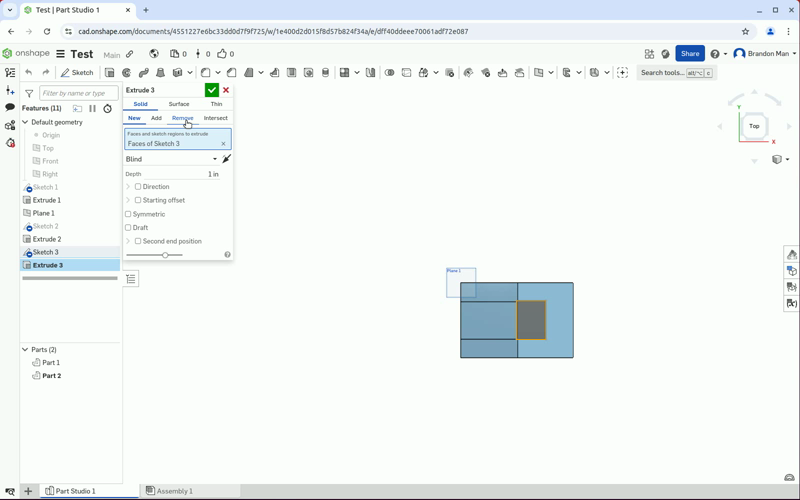
click(186, 120)
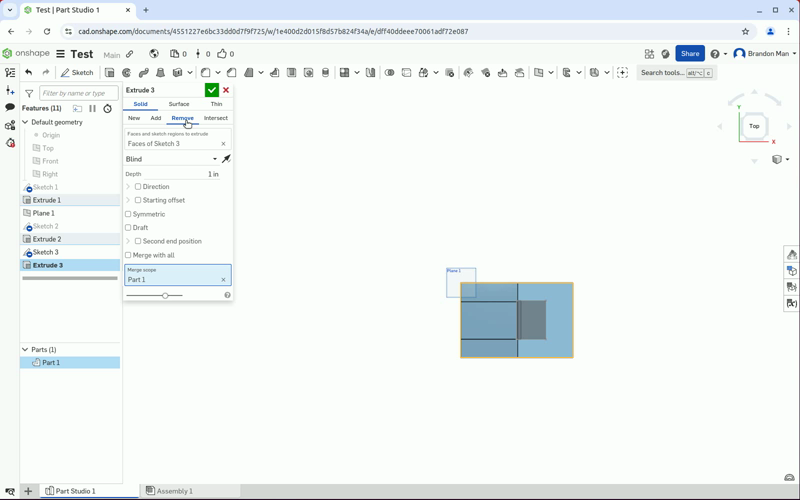
key(tab, 4)
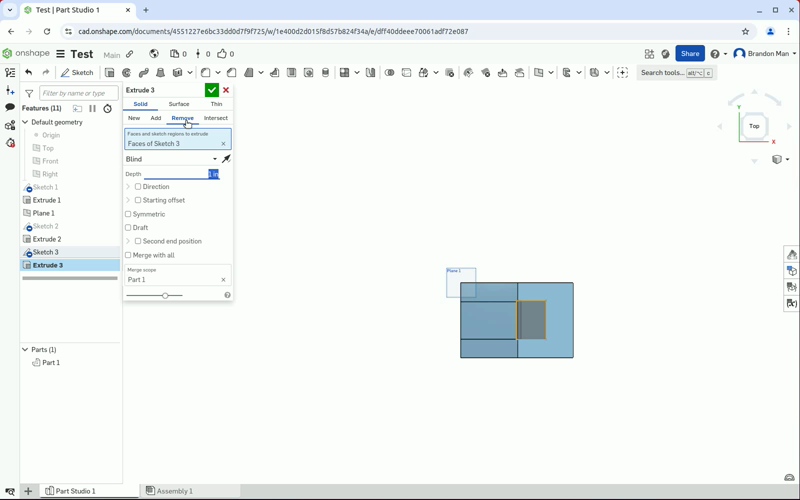
text(7.703)
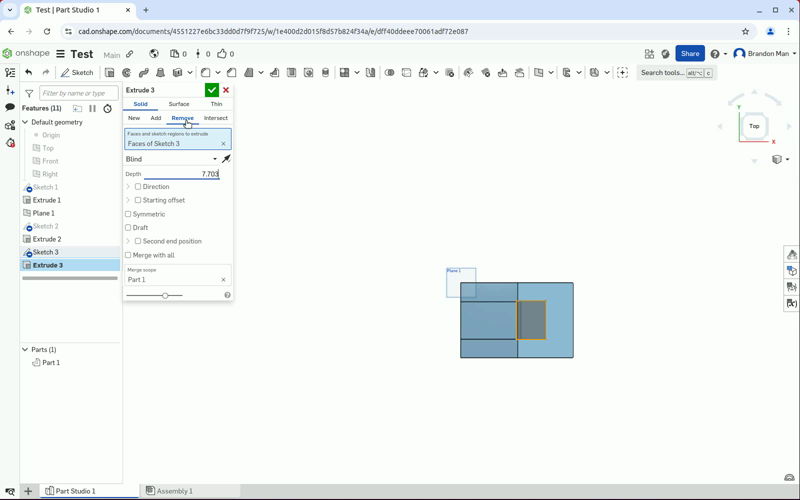
key(tab, 6)
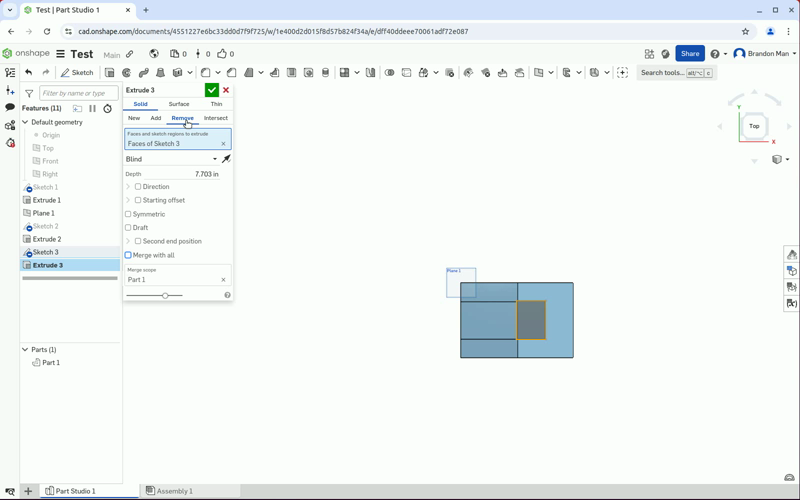
key(space)
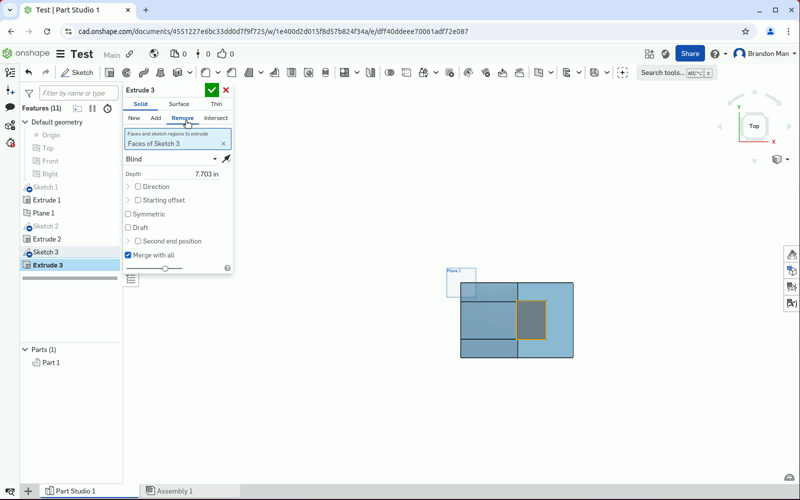
key(enter)
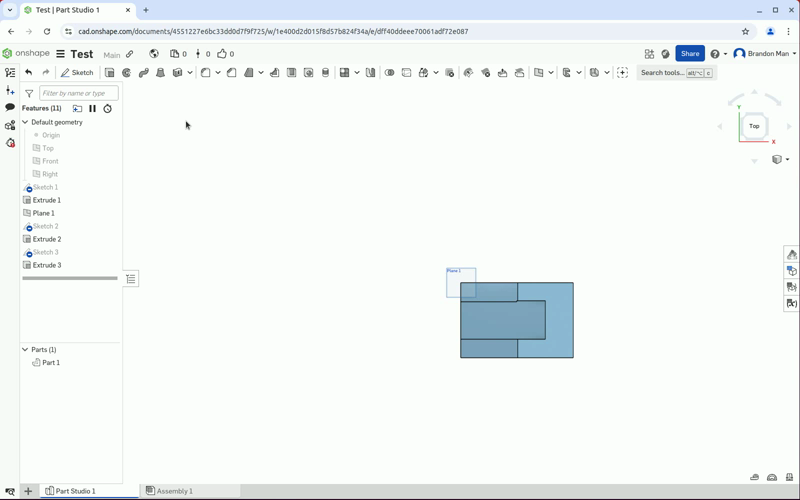
key(shift+h)
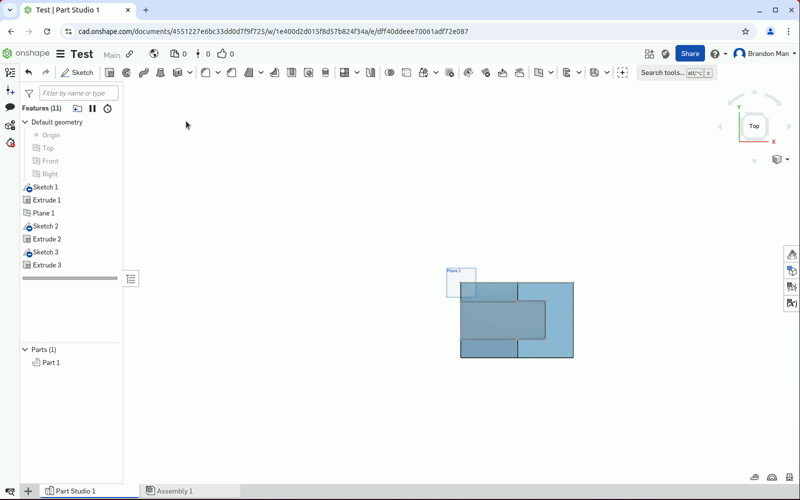
key(shift+h)
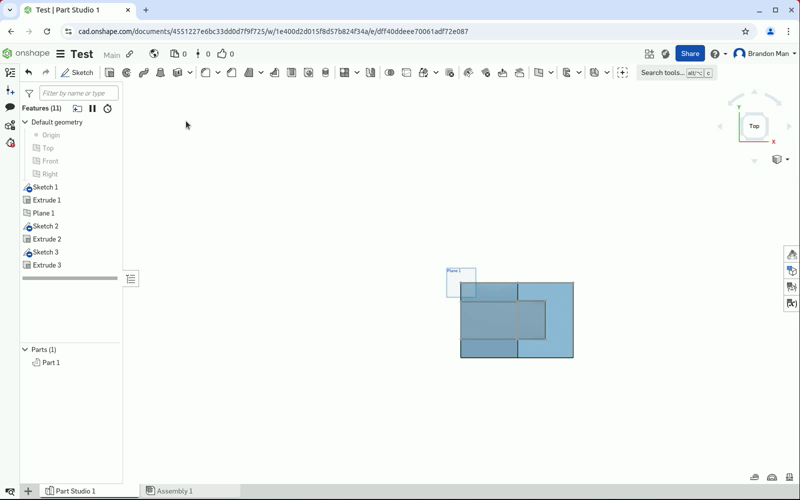
key(shift+7)
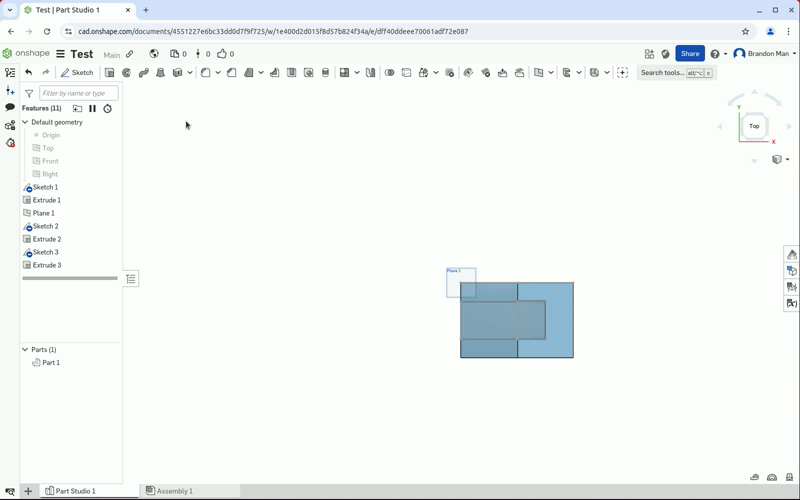
key(up, 3)
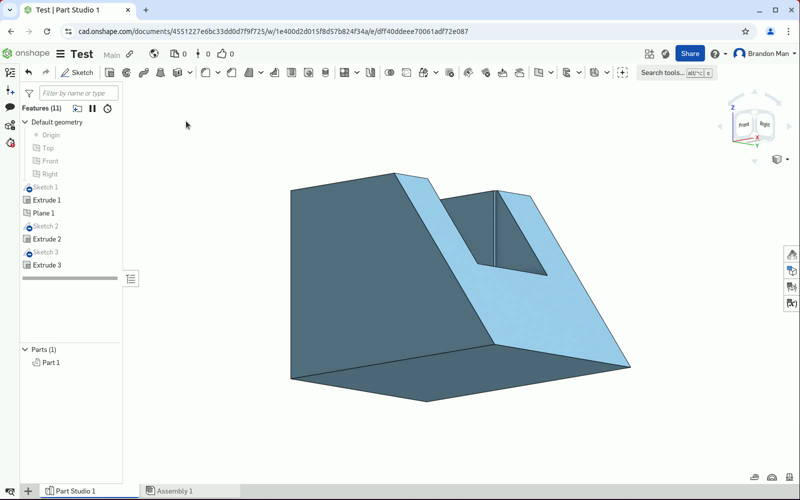
key(left, 3)
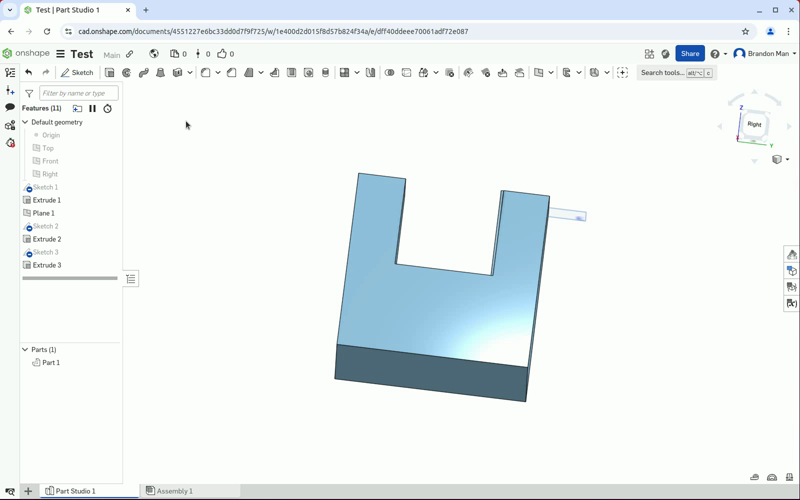
key(right, 3)
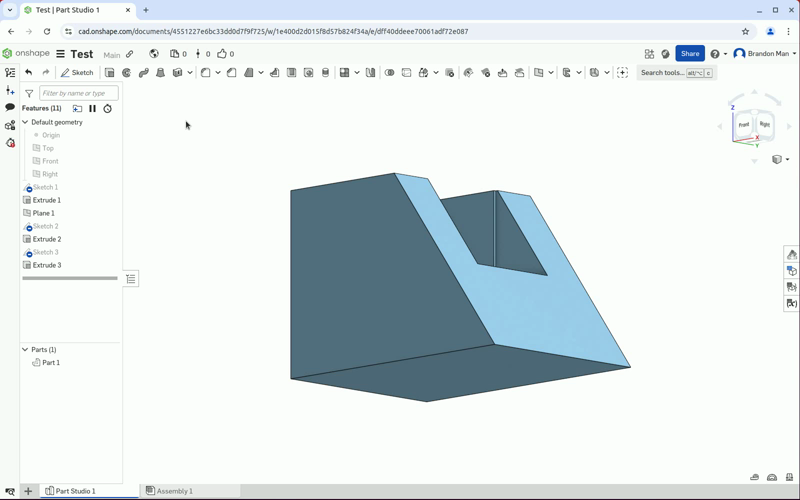
key(down, 3)
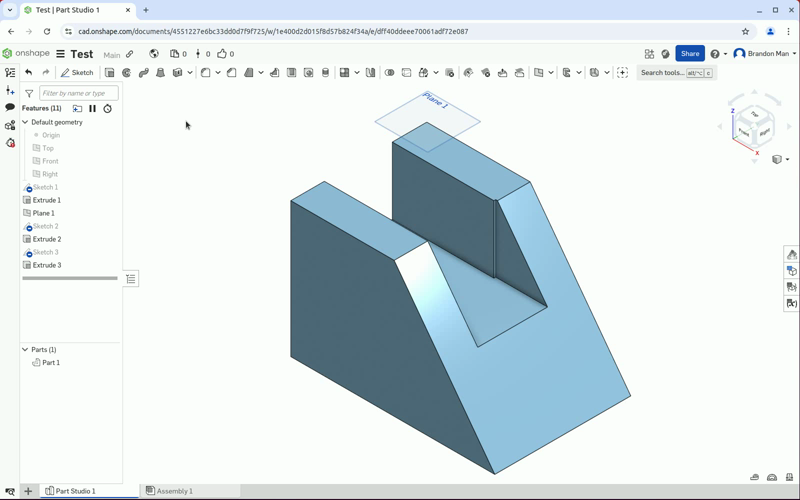
mouse_move(73, 189)
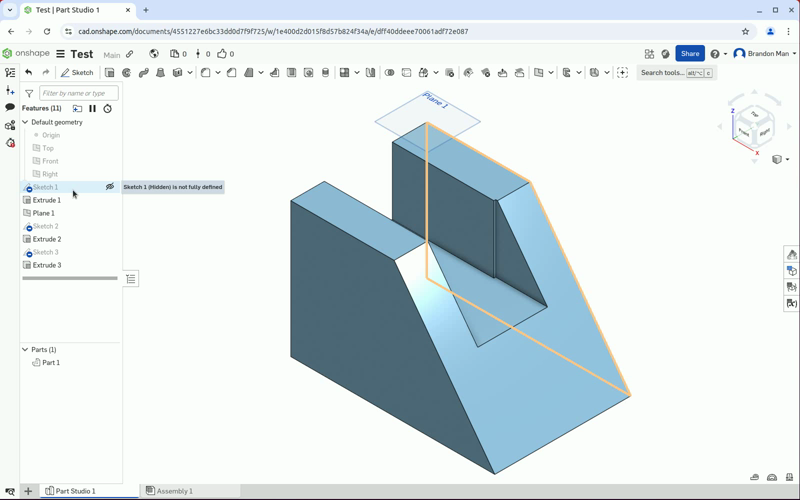
click(73, 189)